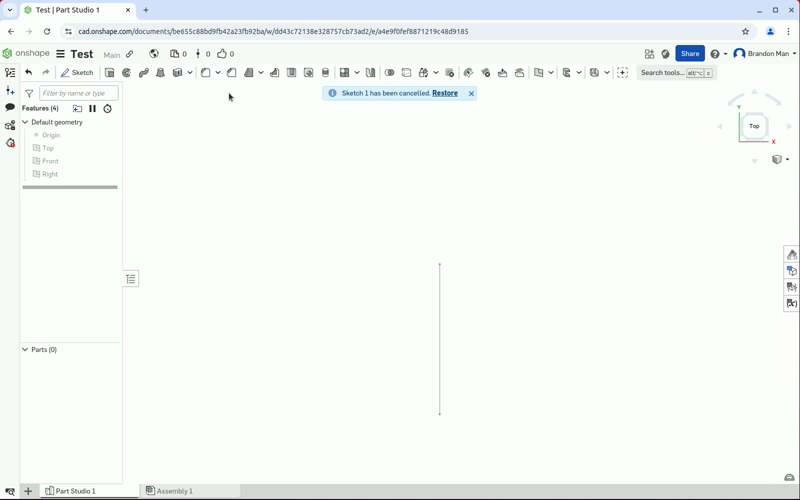
key(shift+h)
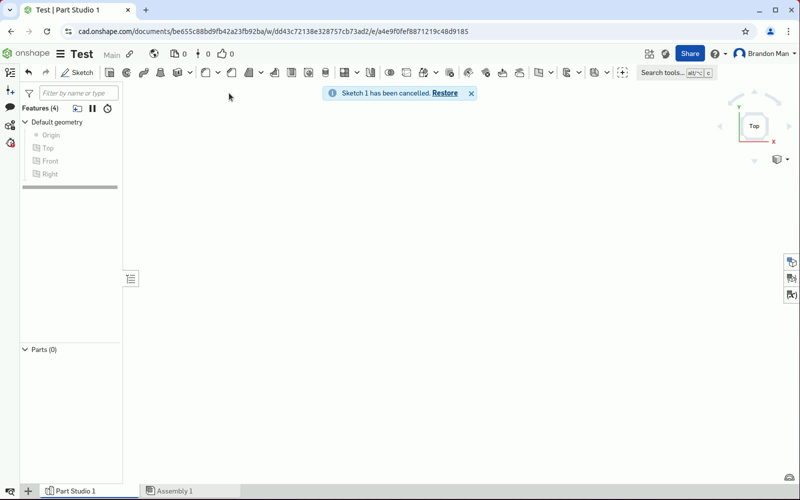
key(shift+s)
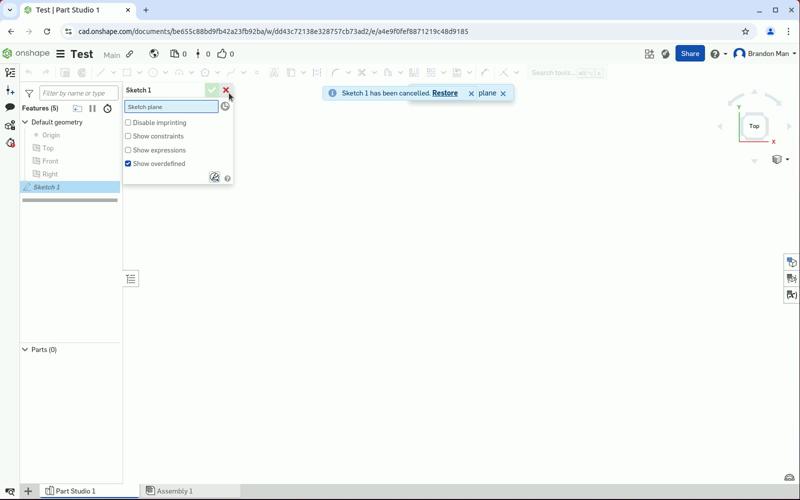
mouse_move(73, 150)
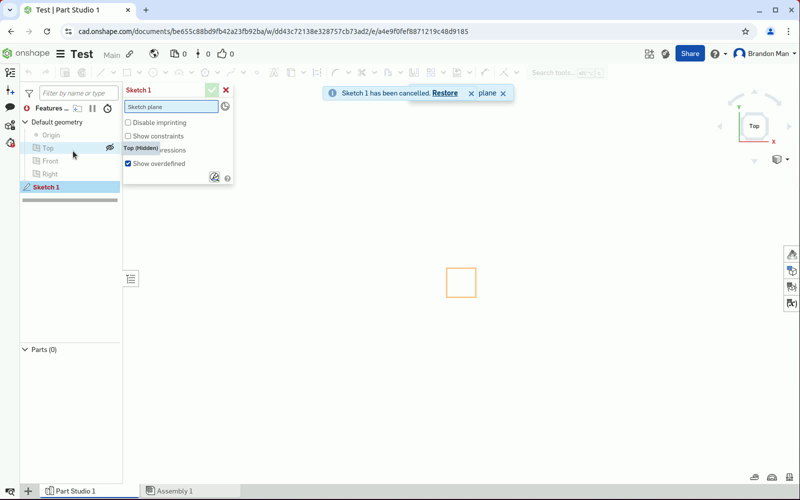
click(73, 150)
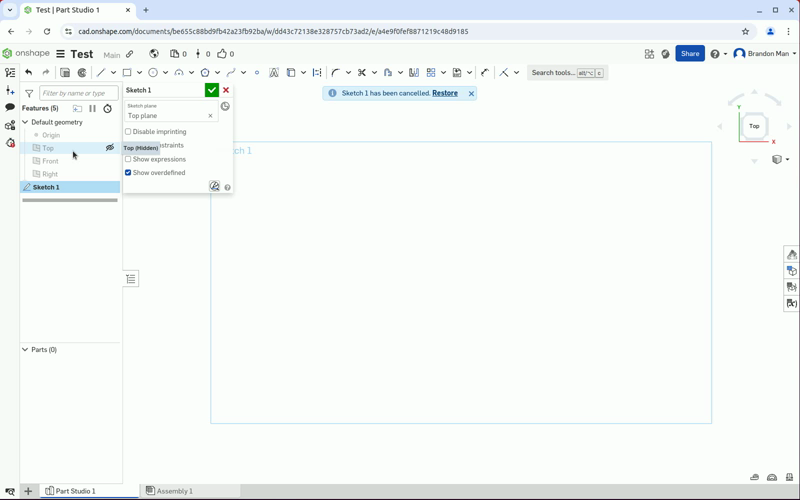
mouse_move(73, 352)
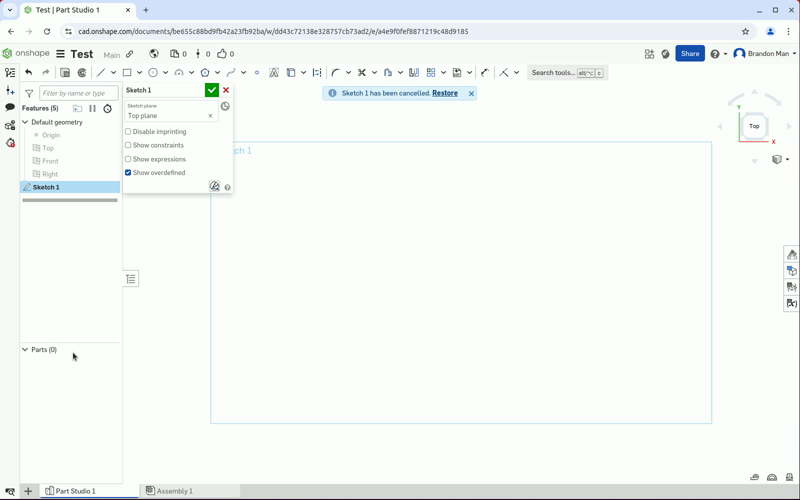
key(y)
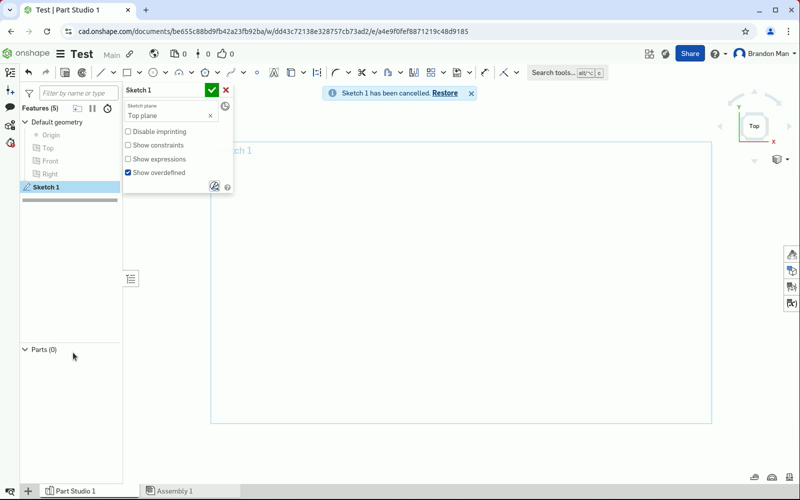
key(c)
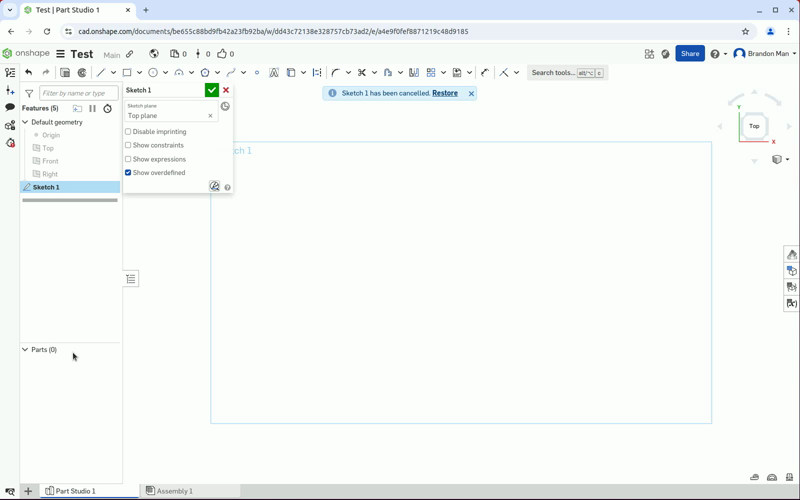
key_down(shift)
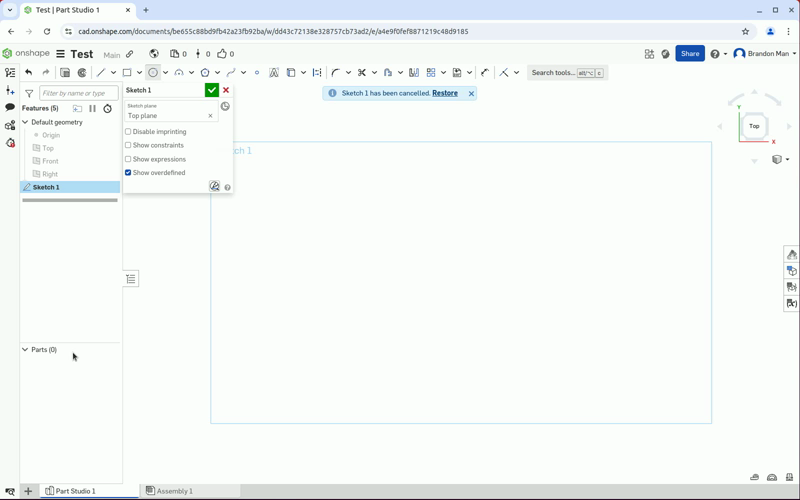
mouse_move(369, 255)
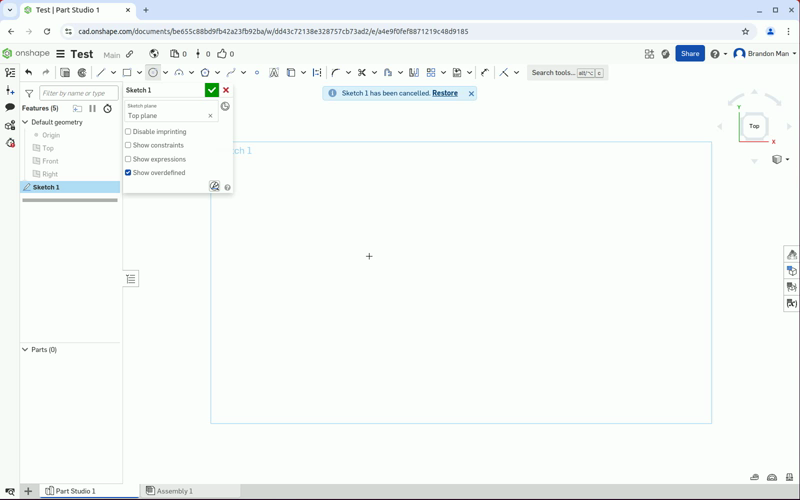
click(369, 255)
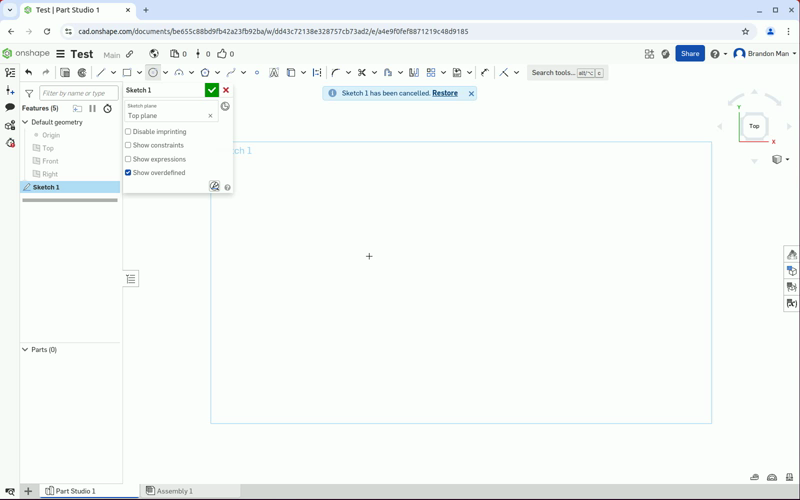
key_up(shift)
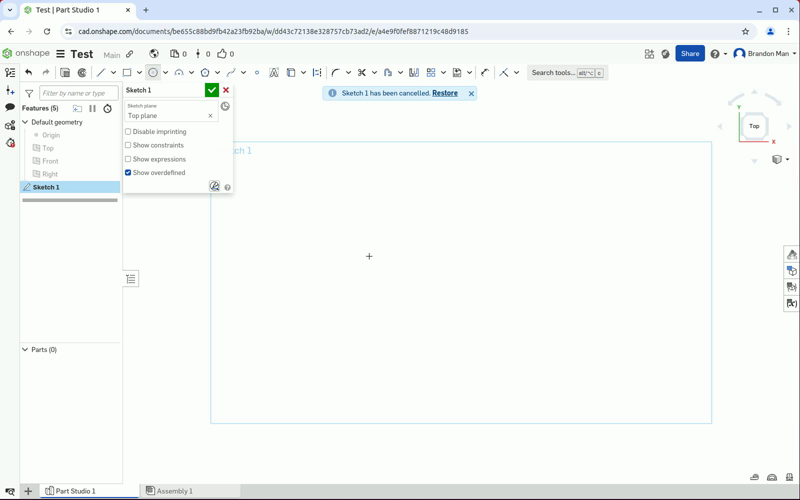
mouse_move(386, 255)
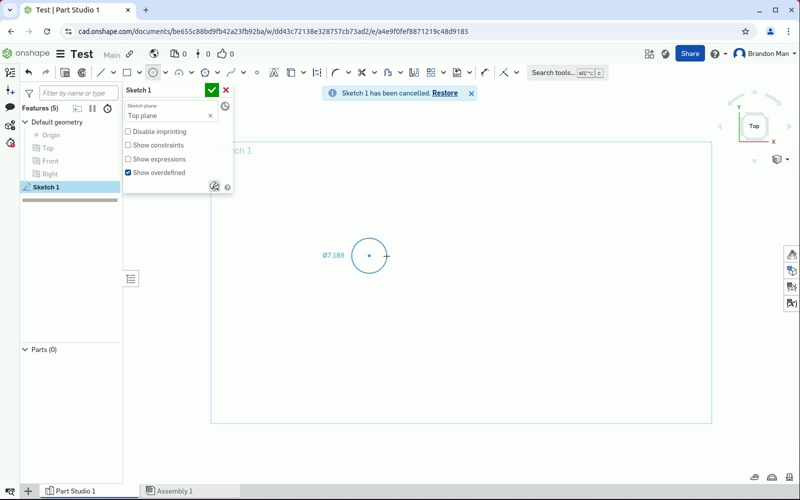
click(386, 255)
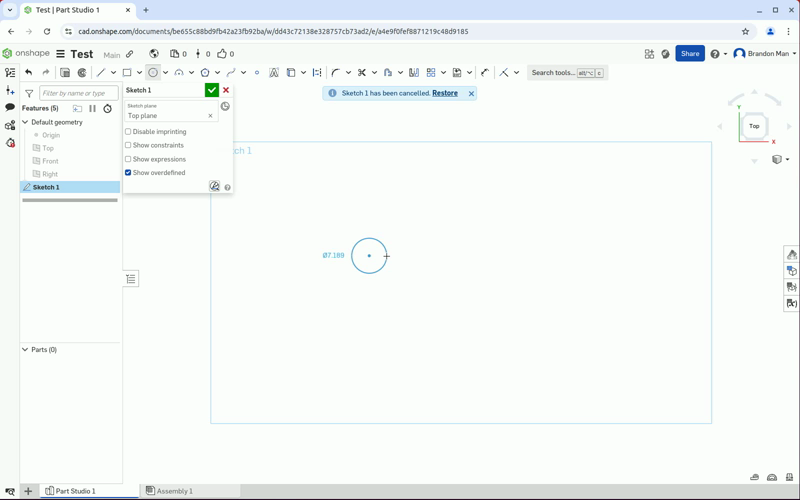
key(esc)
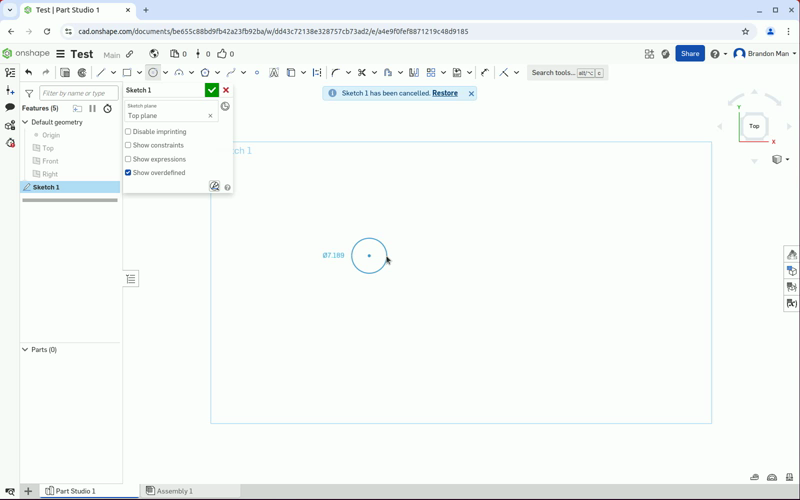
key(l)
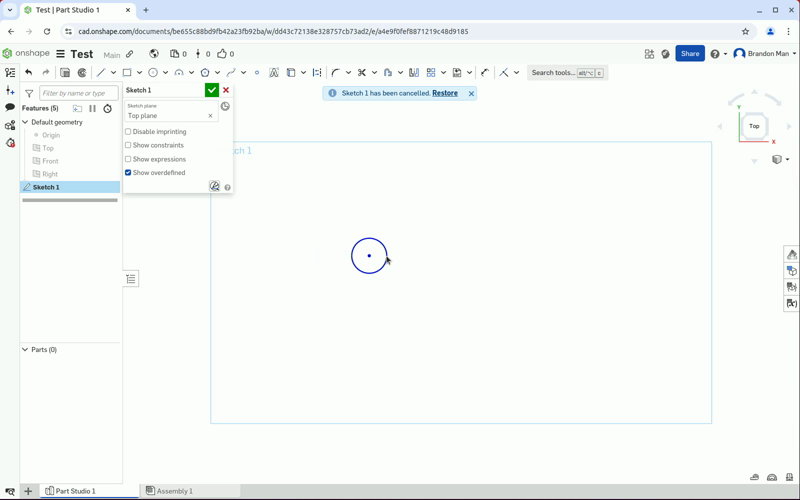
key_down(shift)
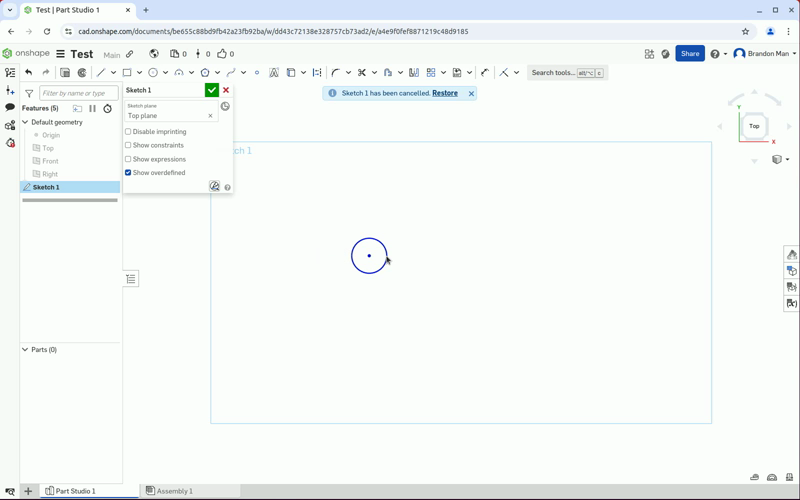
mouse_move(359, 246)
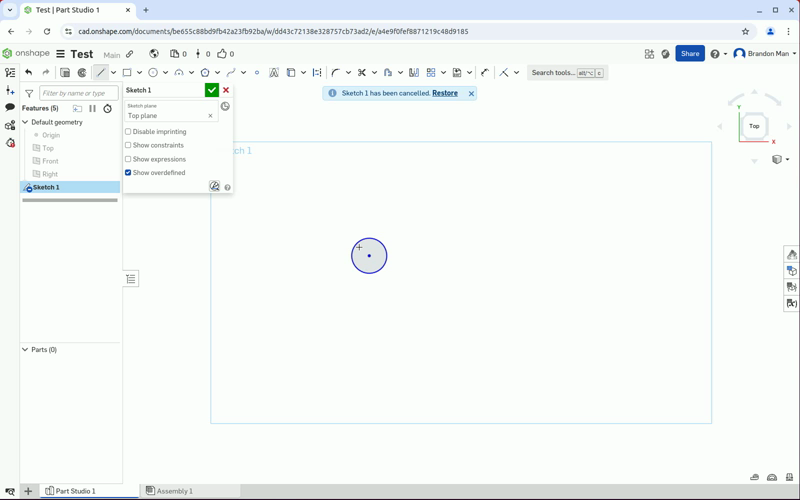
click(359, 246)
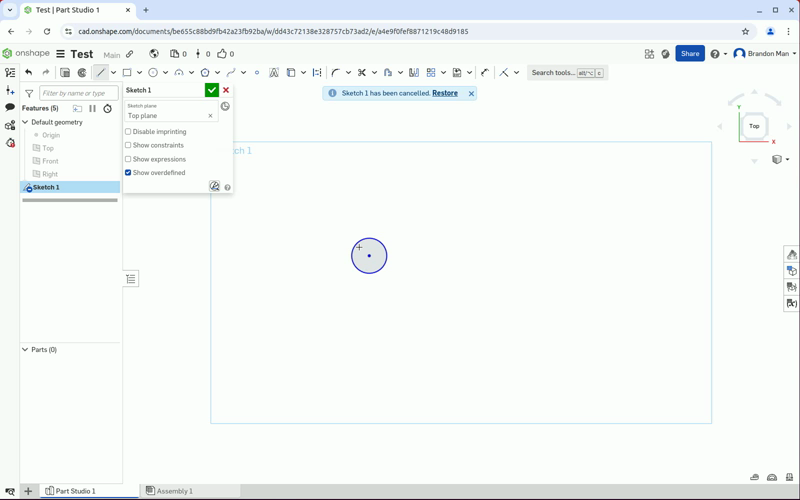
key_up(shift)
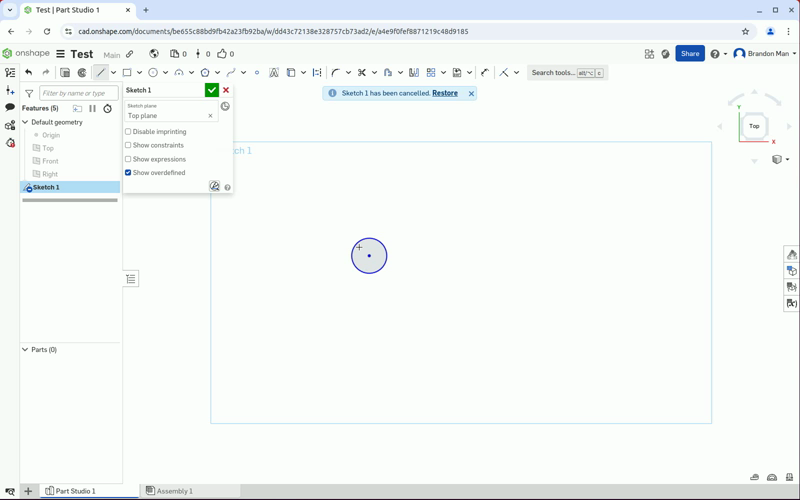
key_down(shift)
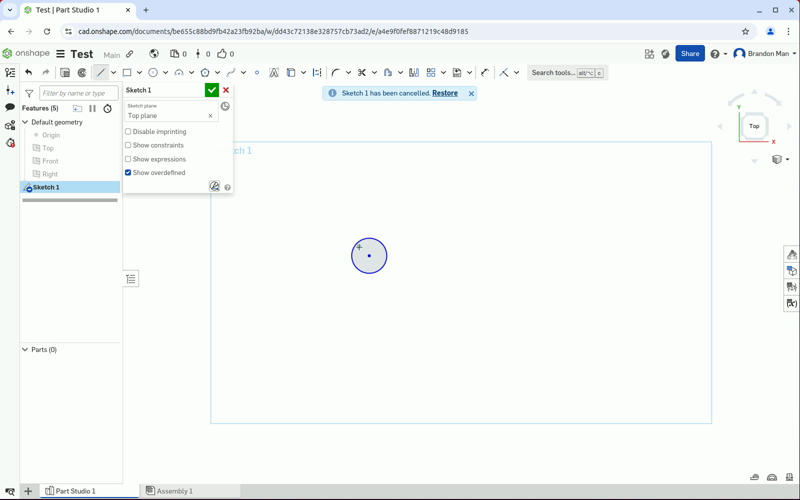
mouse_move(389, 246)
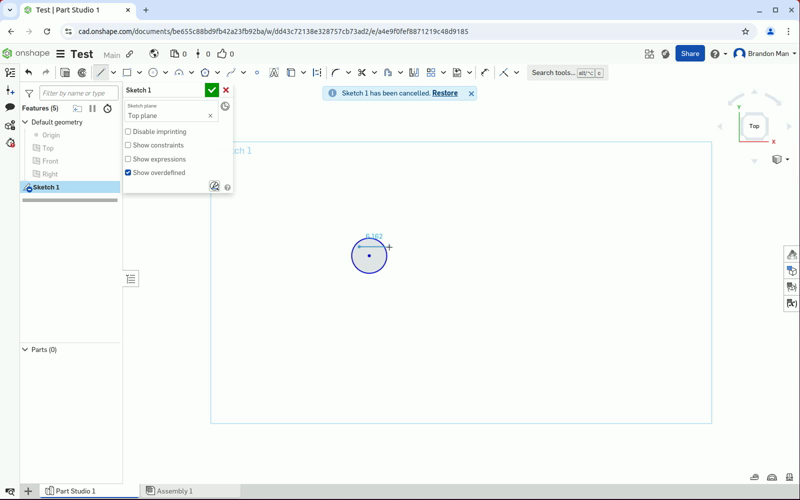
mouse_move(364, 250)
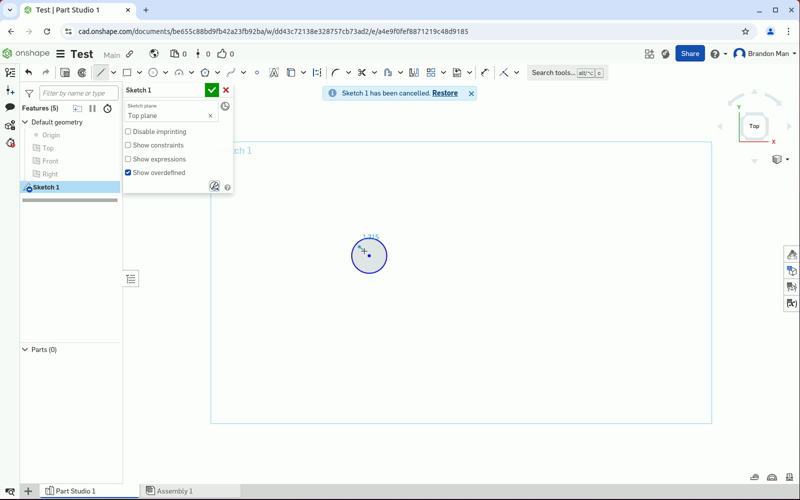
scroll(6)
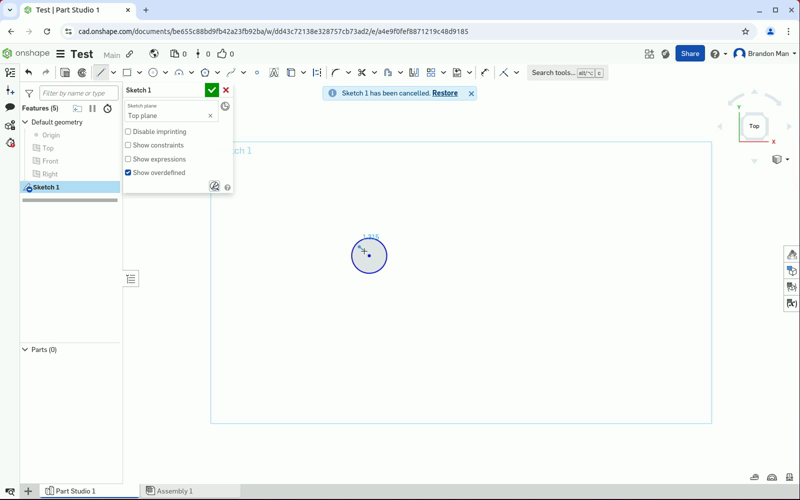
scroll(6)
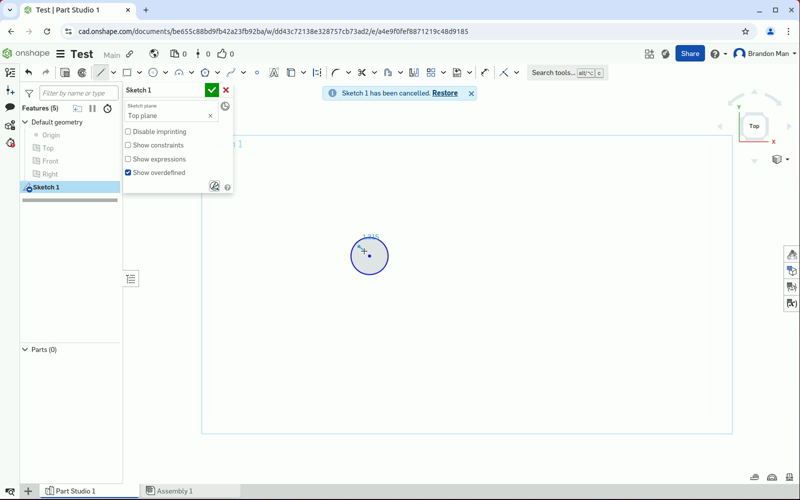
scroll(6)
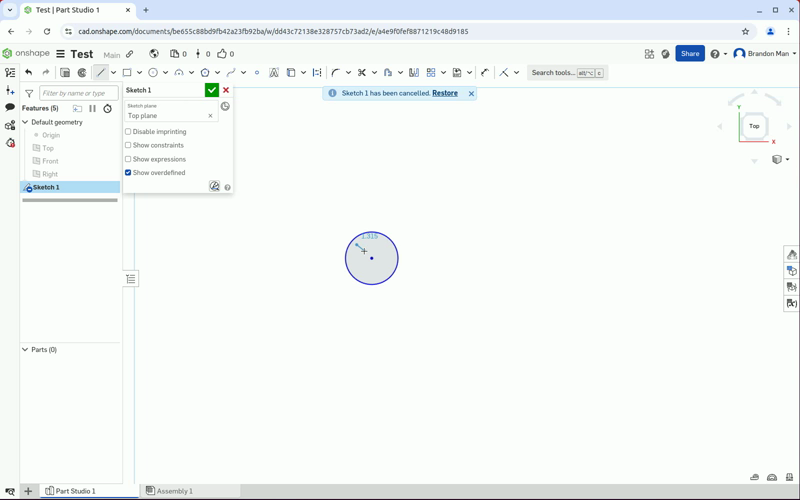
scroll(6)
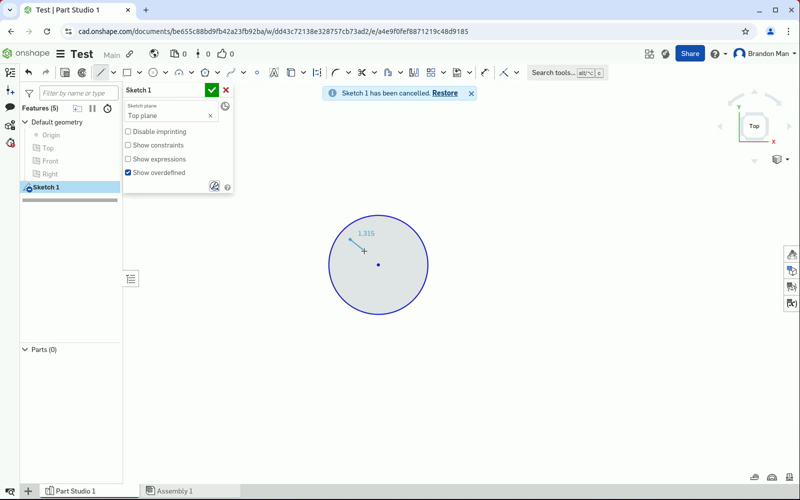
scroll(6)
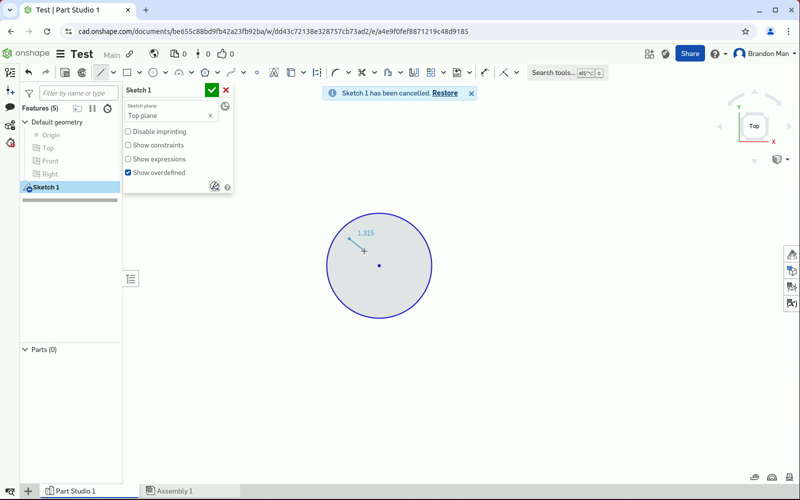
scroll(6)
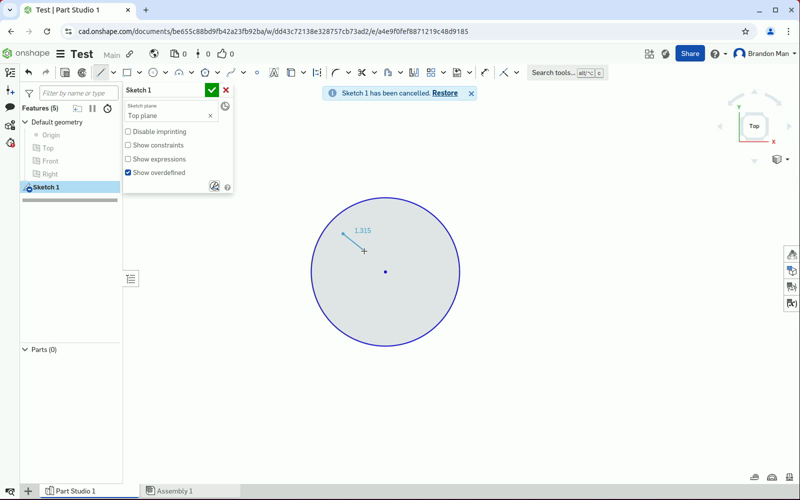
scroll(6)
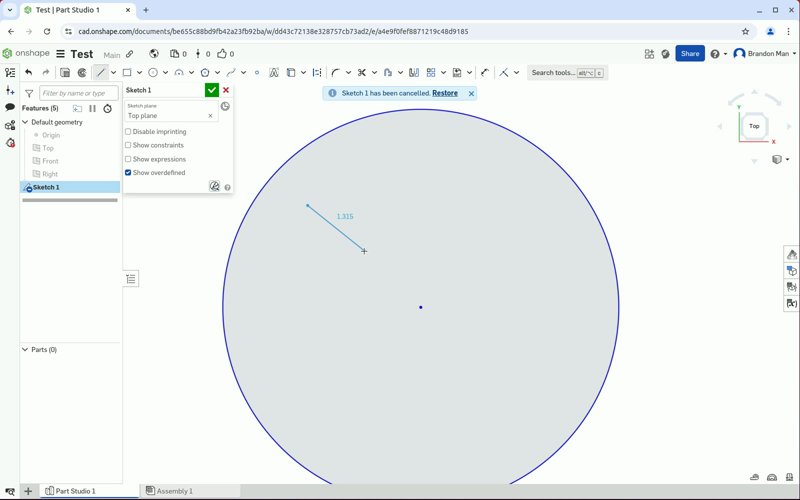
click(364, 250)
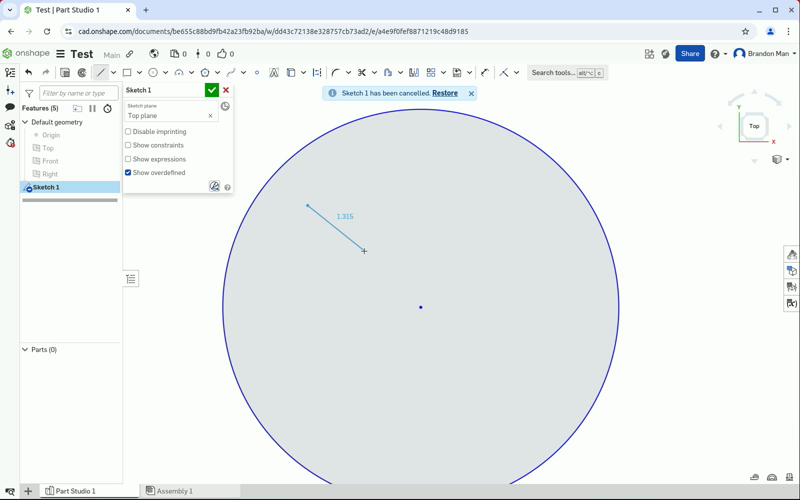
scroll(-6)
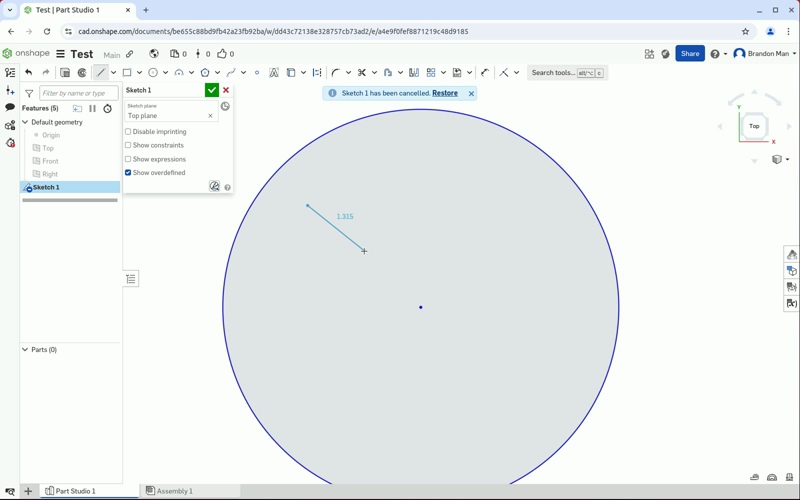
scroll(-6)
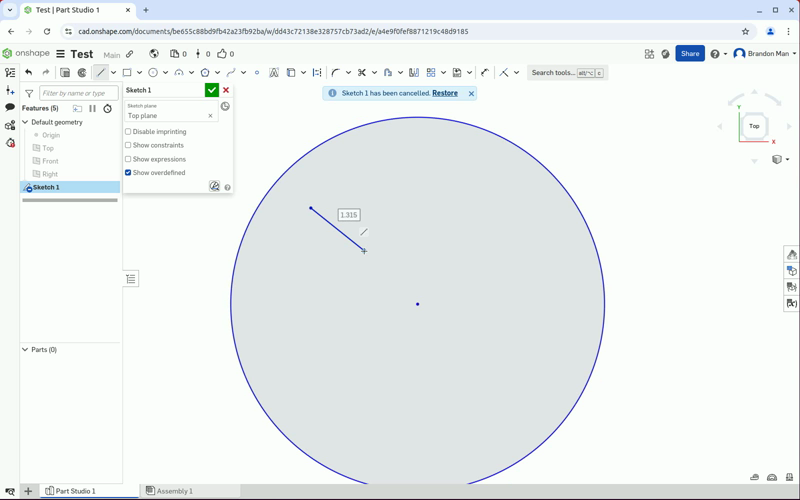
scroll(-6)
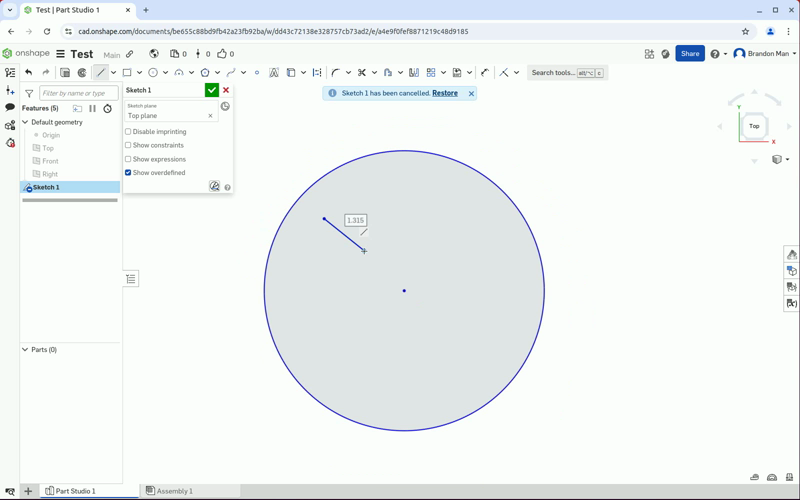
scroll(-6)
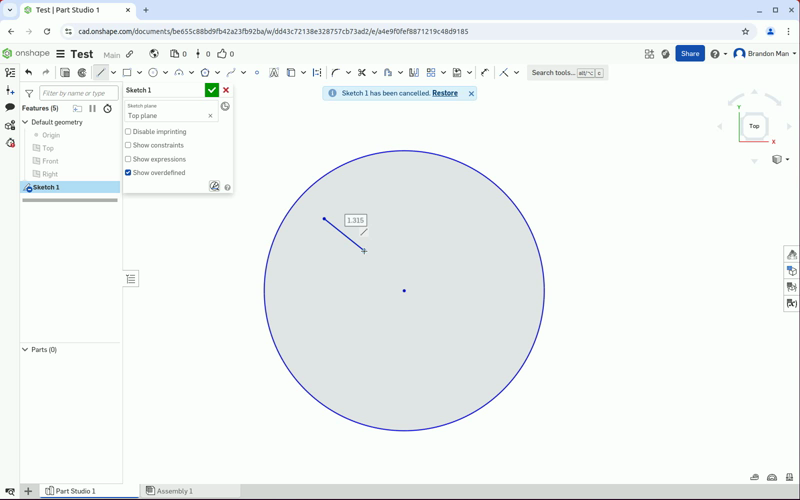
scroll(-6)
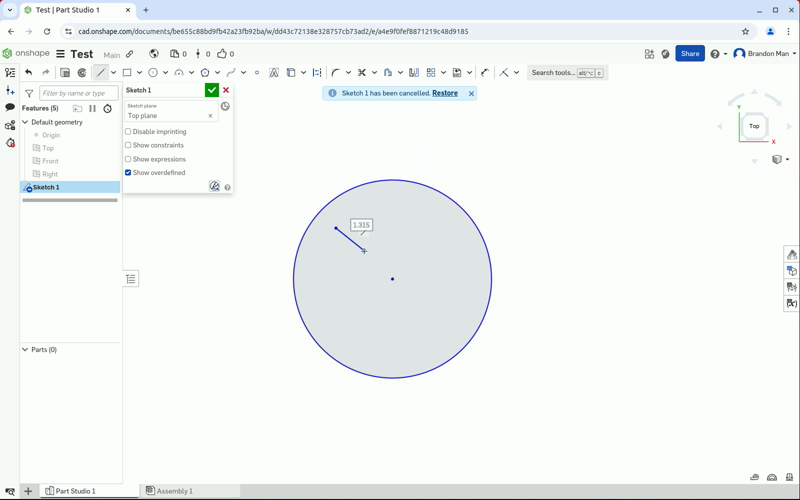
scroll(-6)
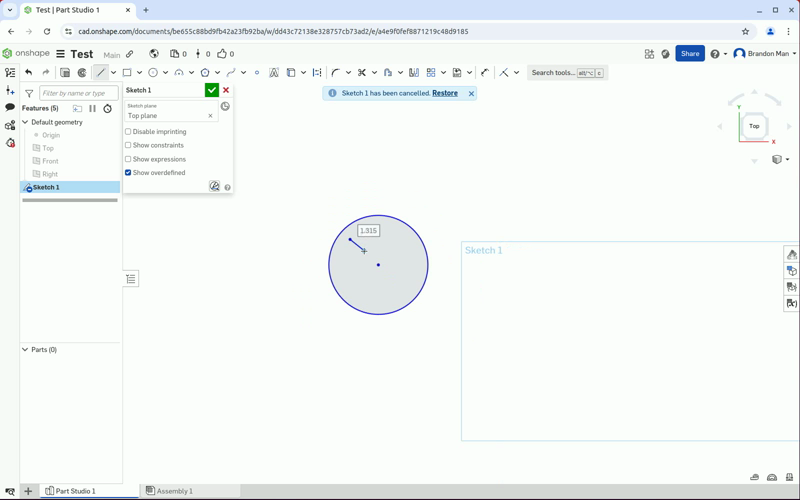
scroll(-6)
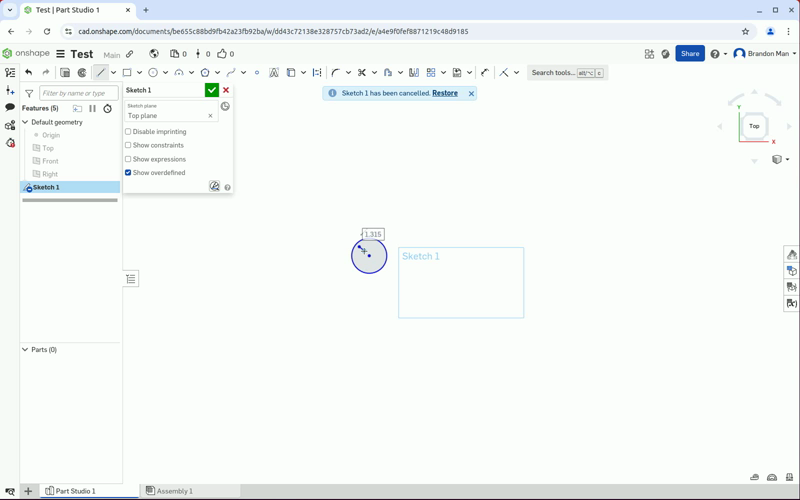
key_up(shift)
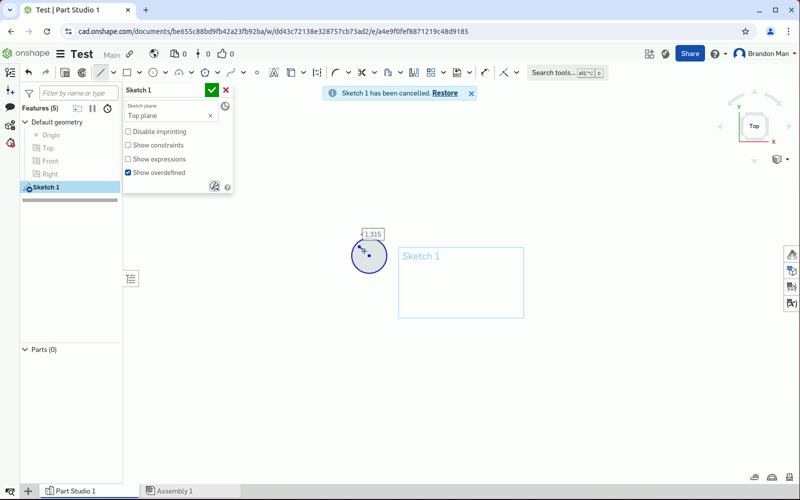
key(esc)
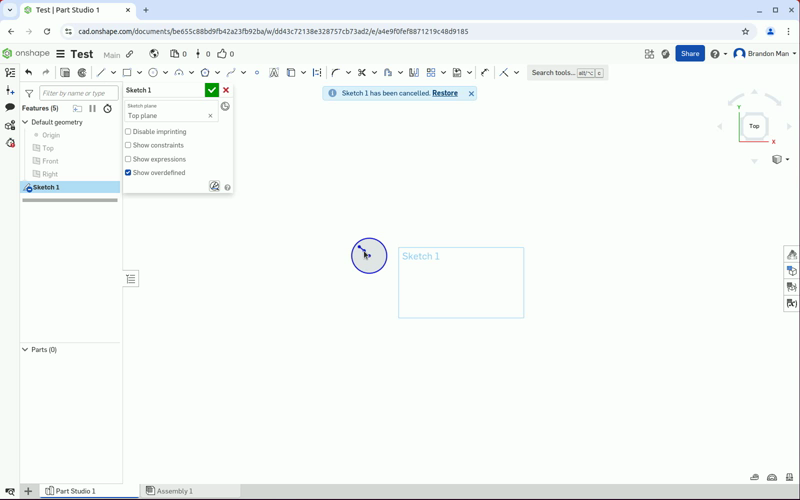
key(a)
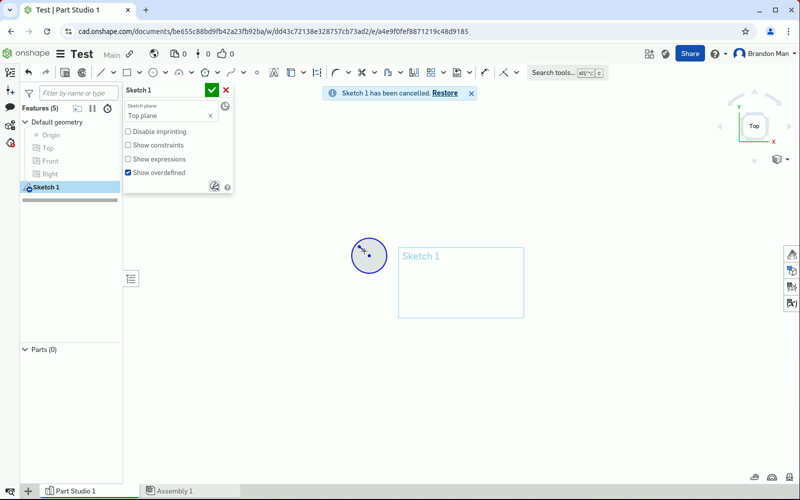
mouse_move(364, 250)
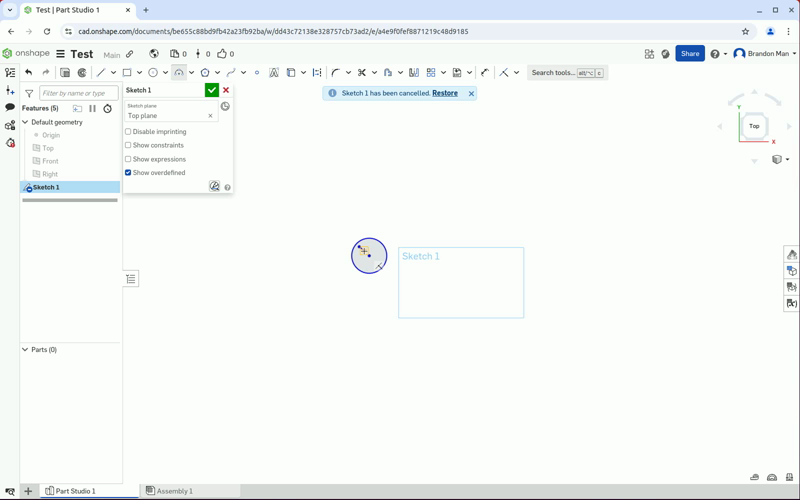
click(364, 250)
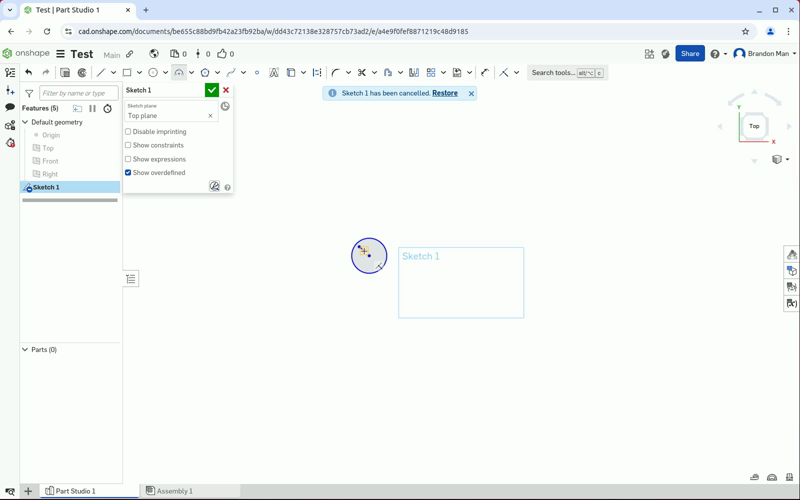
key_down(shift)
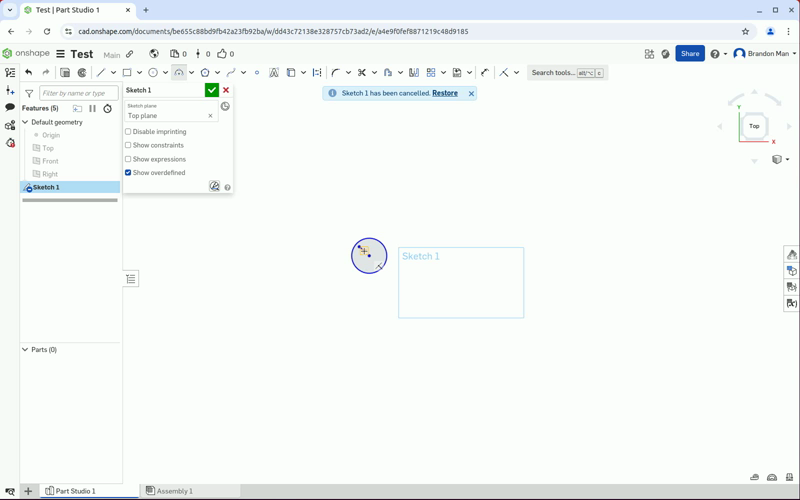
mouse_move(373, 249)
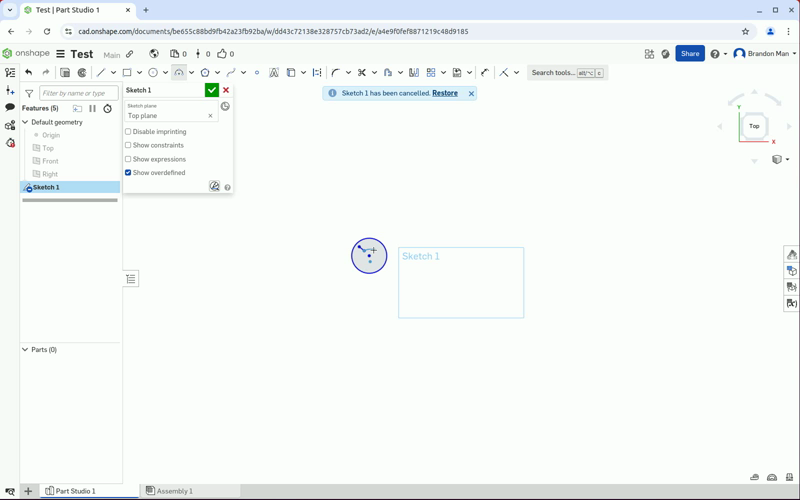
click(373, 249)
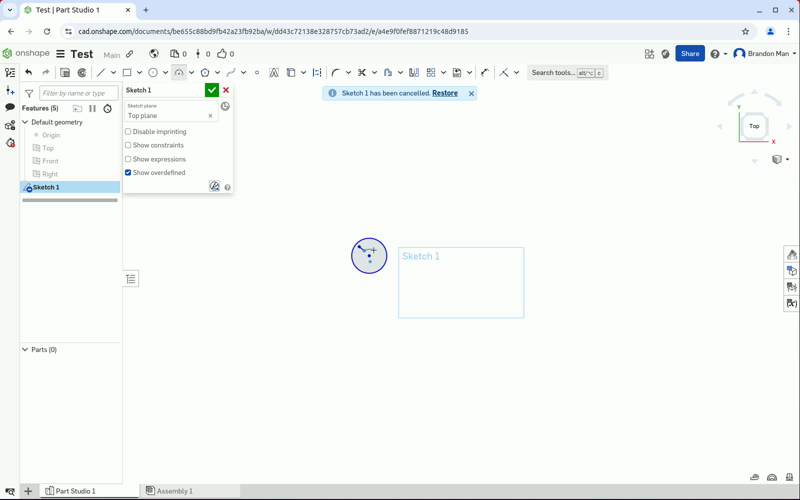
mouse_move(368, 248)
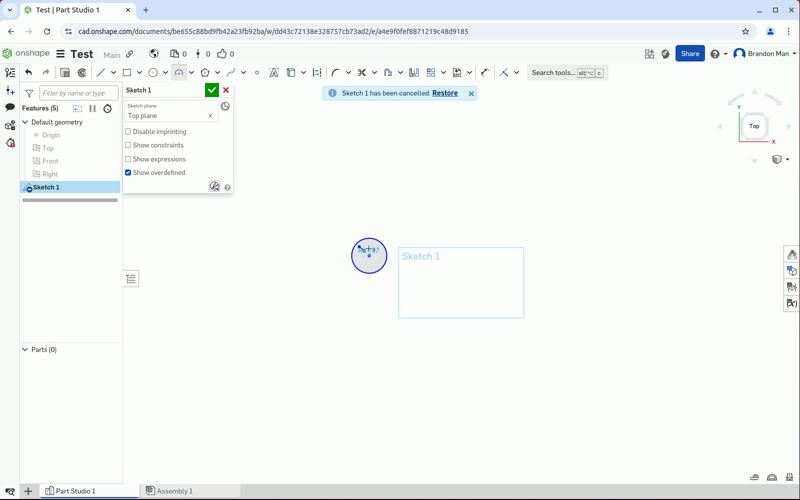
click(368, 248)
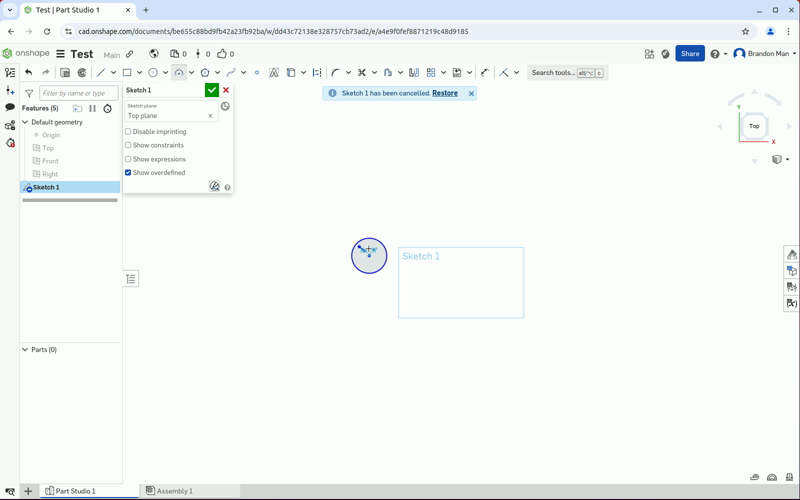
key_up(shift)
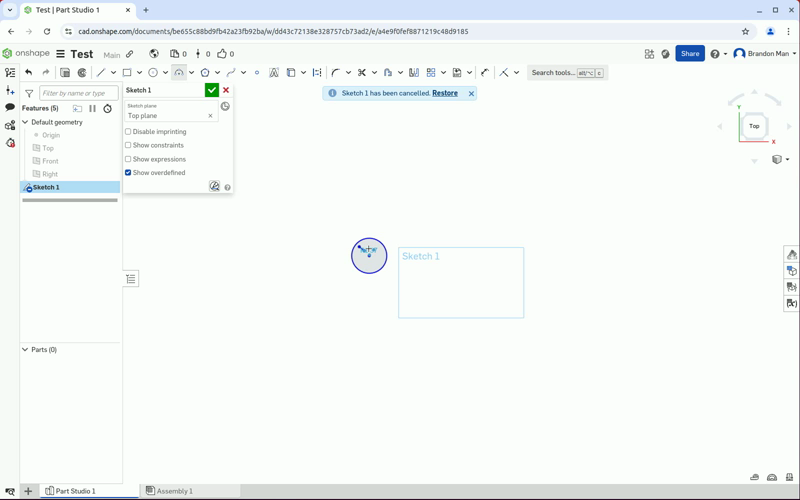
key(esc)
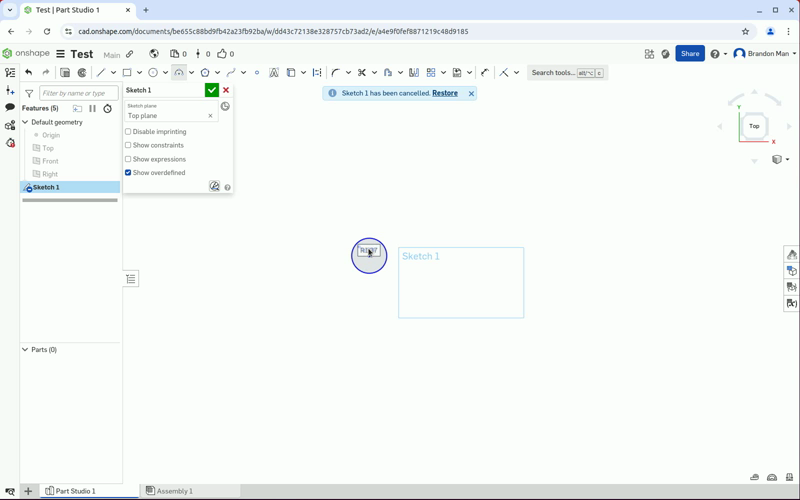
key(l)
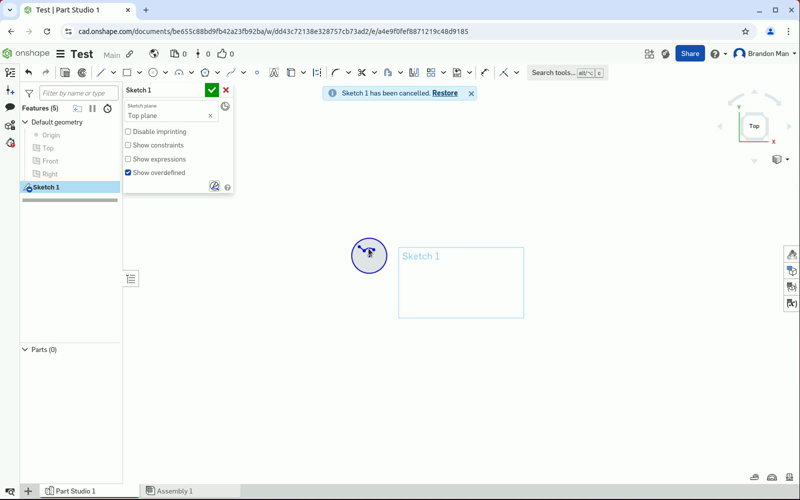
mouse_move(373, 249)
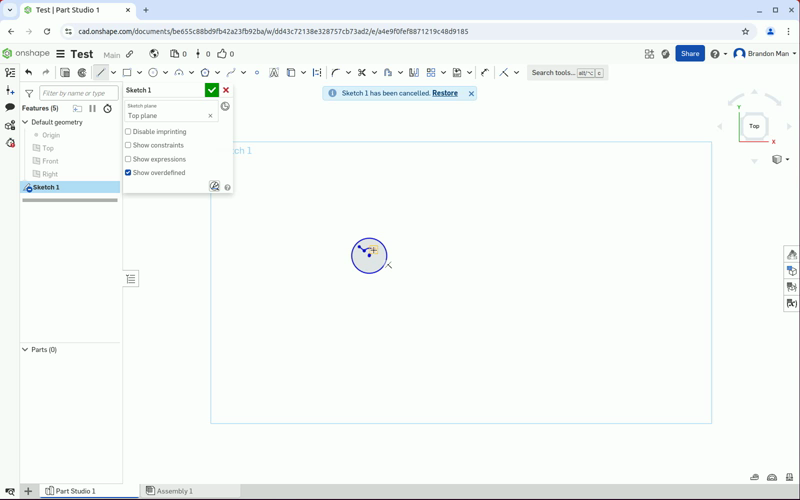
click(373, 249)
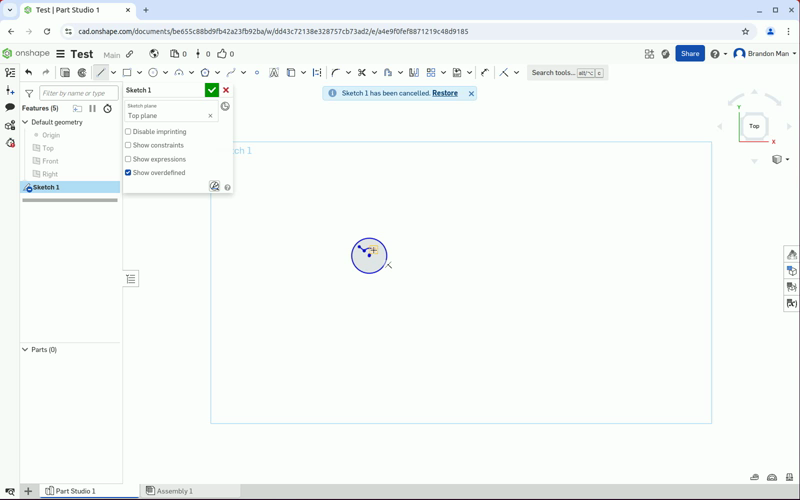
key_down(shift)
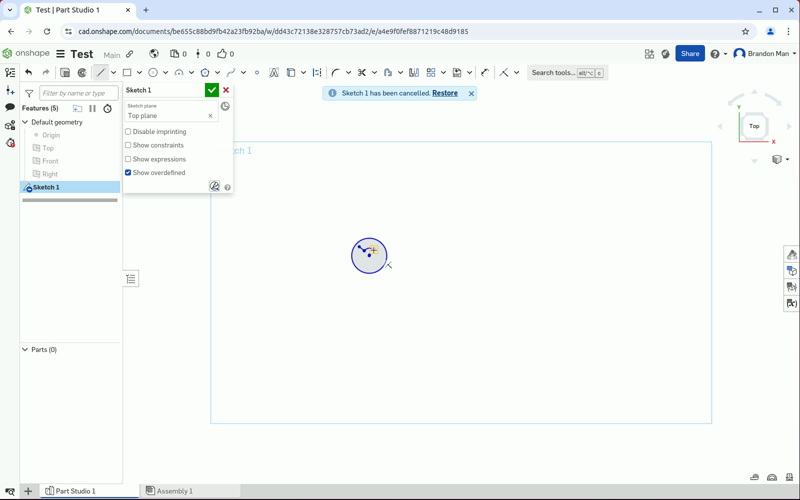
mouse_move(403, 249)
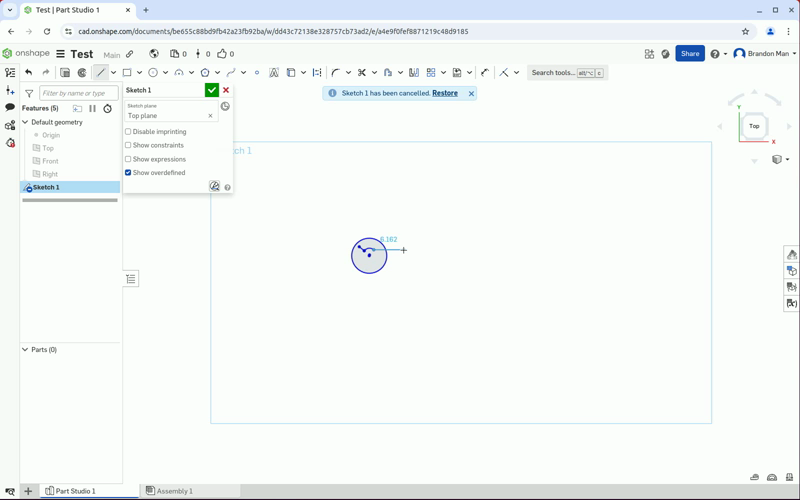
mouse_move(377, 244)
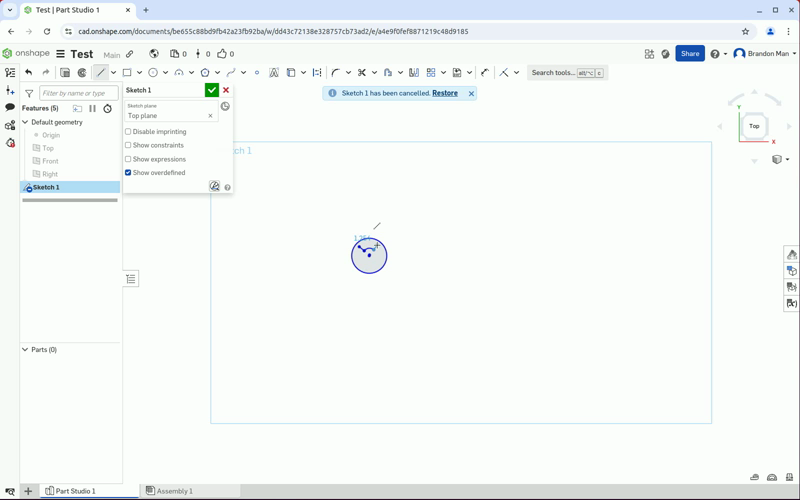
scroll(6)
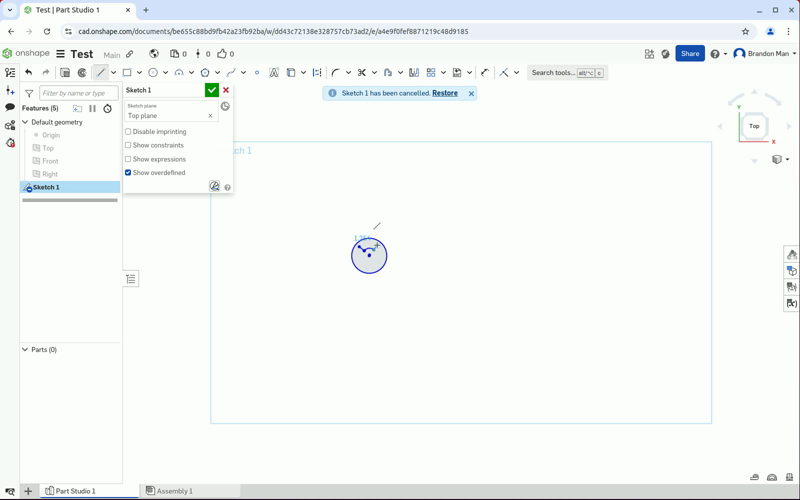
scroll(6)
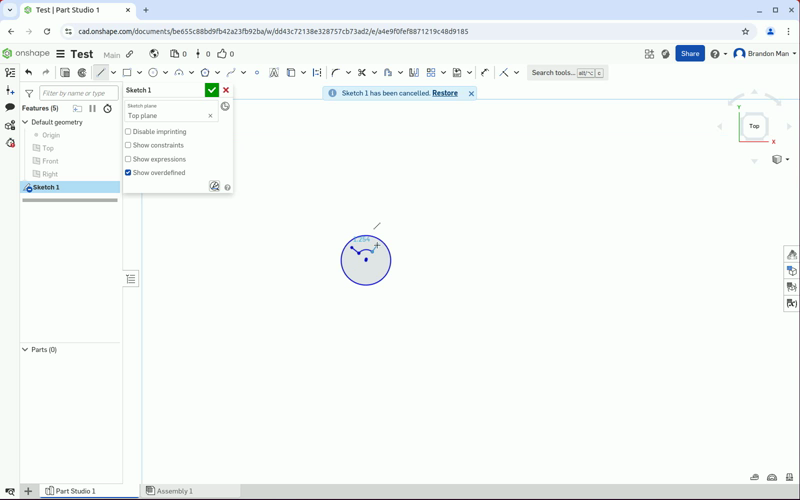
scroll(6)
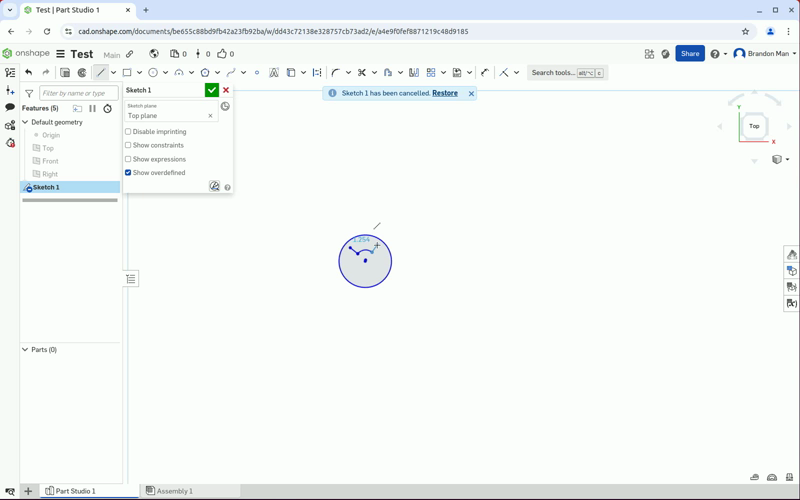
scroll(6)
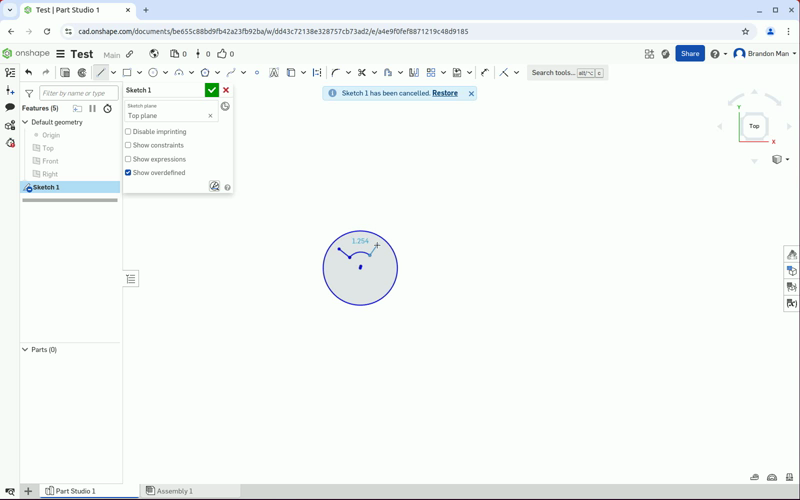
scroll(6)
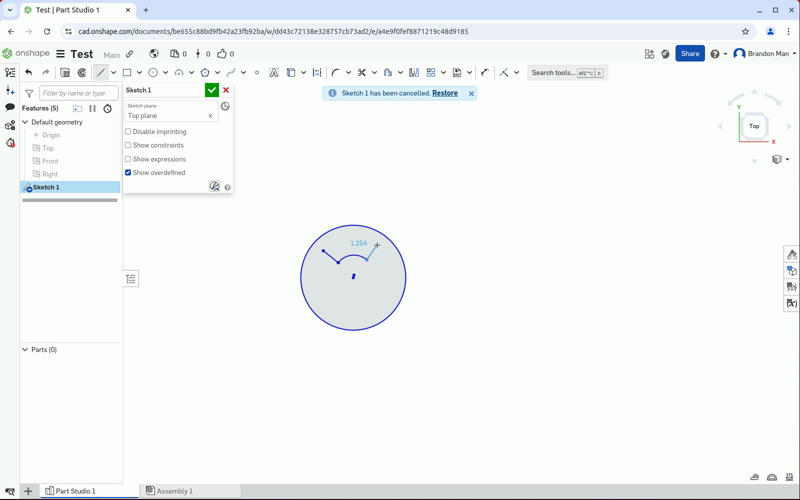
scroll(6)
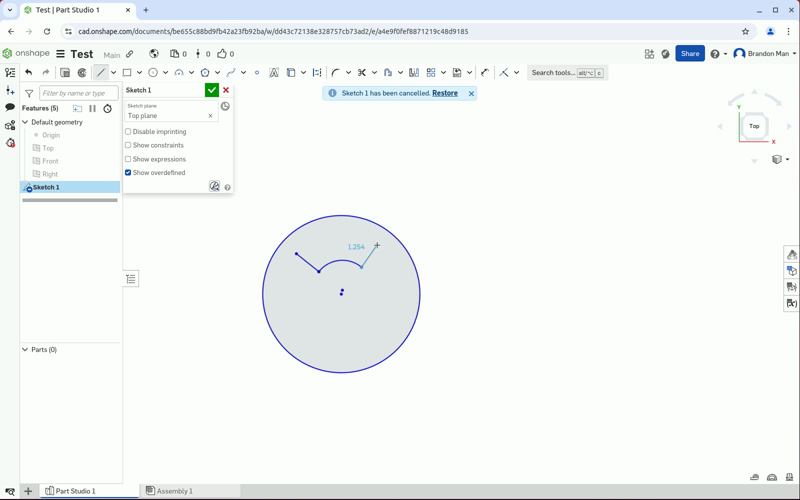
scroll(6)
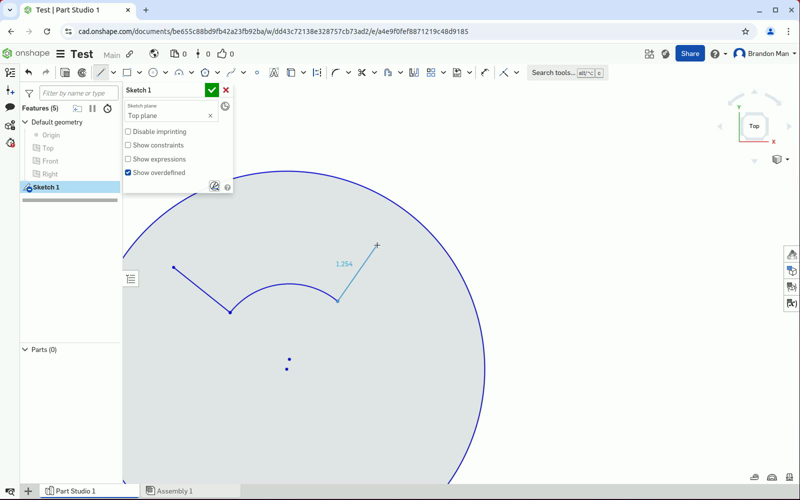
click(377, 244)
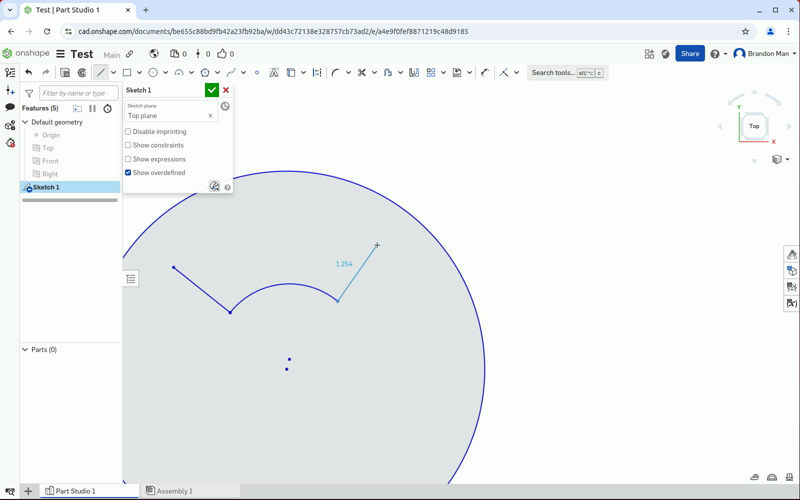
scroll(-6)
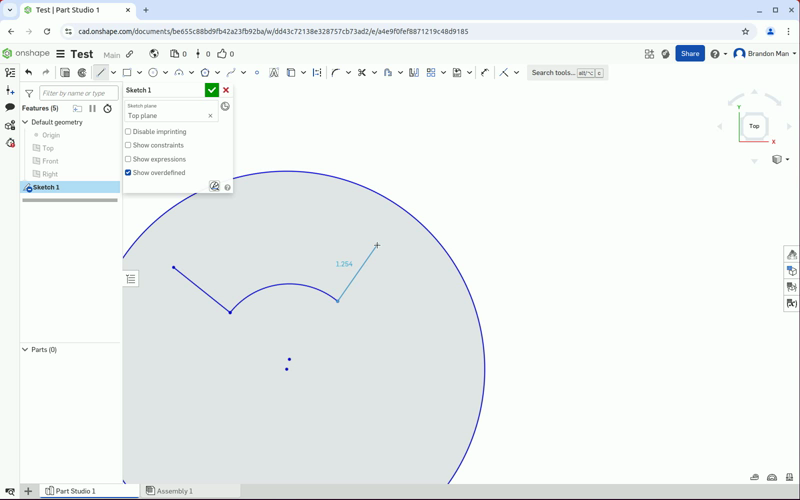
scroll(-6)
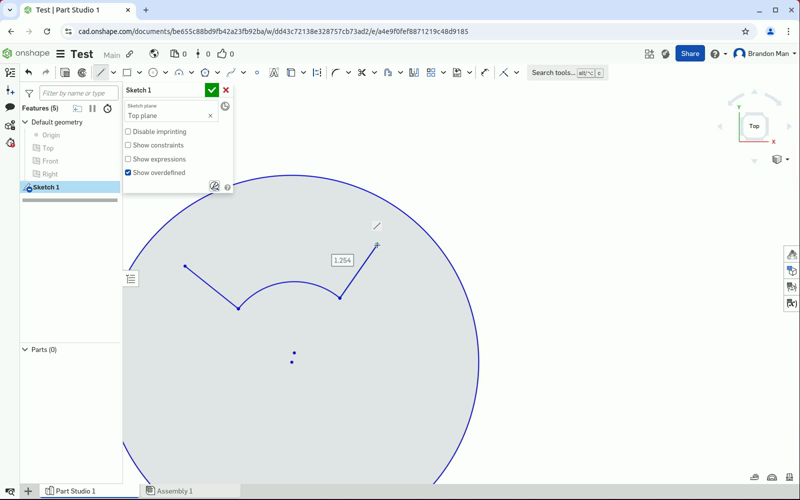
scroll(-6)
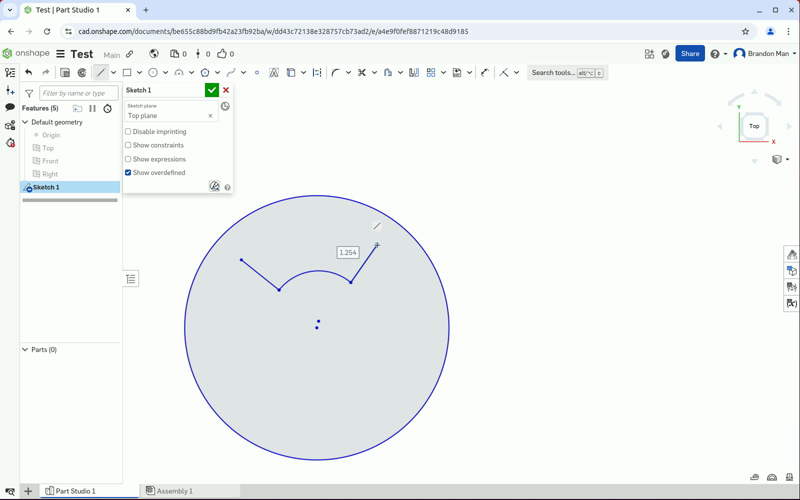
scroll(-6)
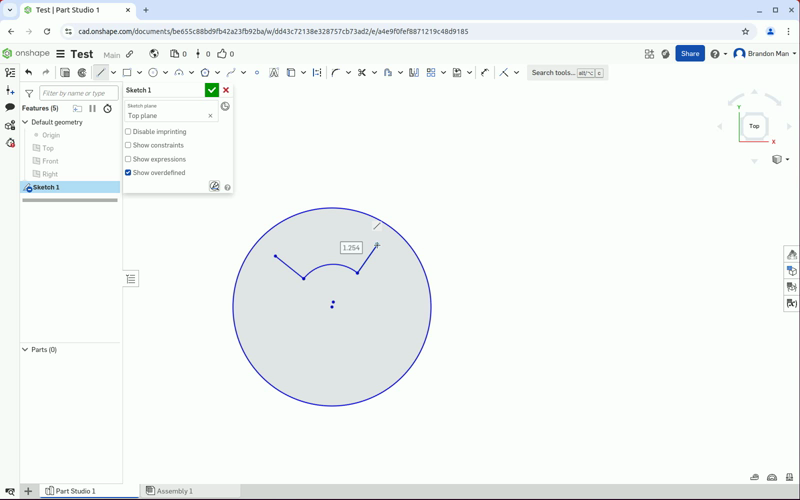
scroll(-6)
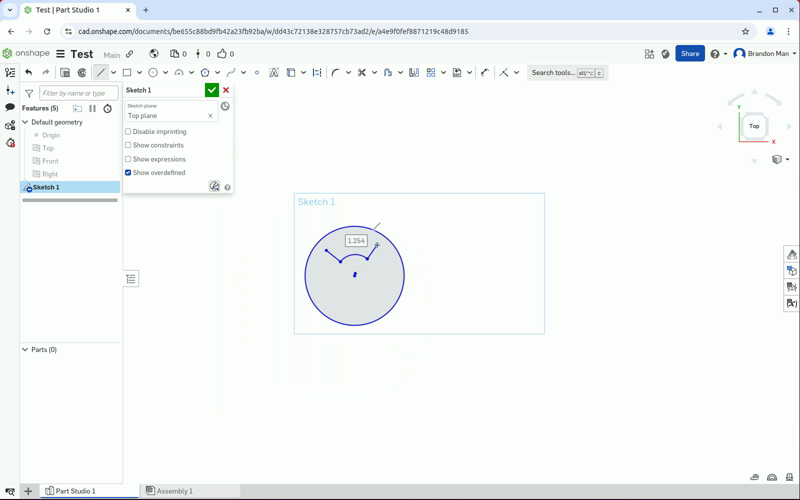
scroll(-6)
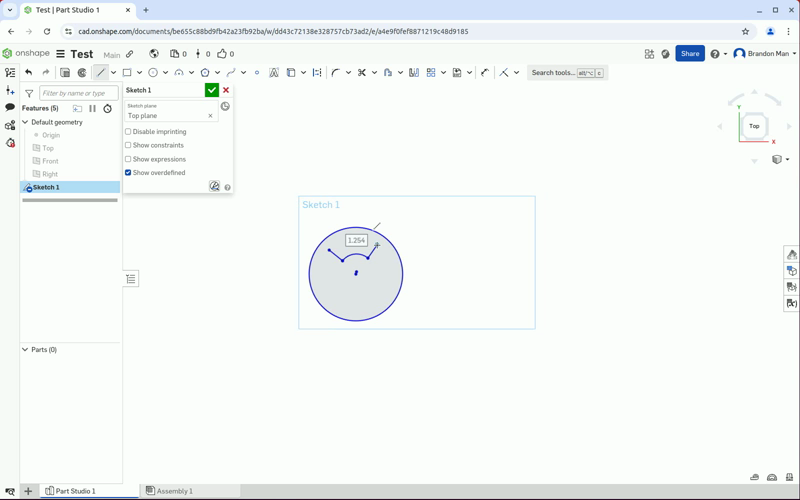
scroll(-6)
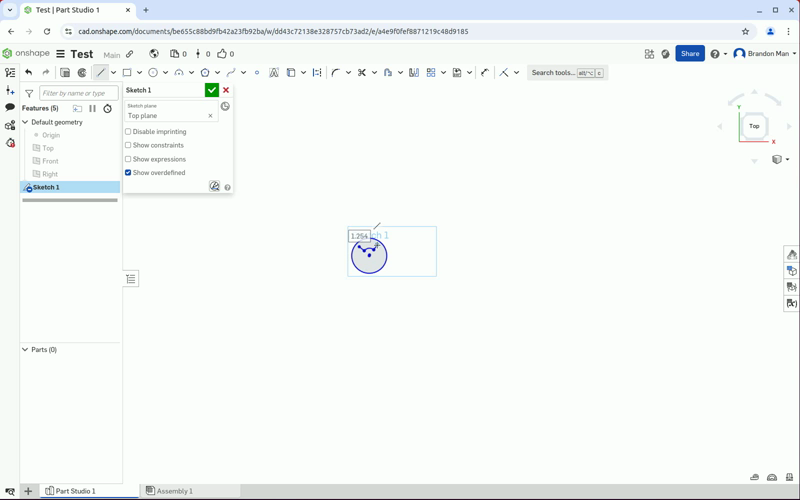
key_up(shift)
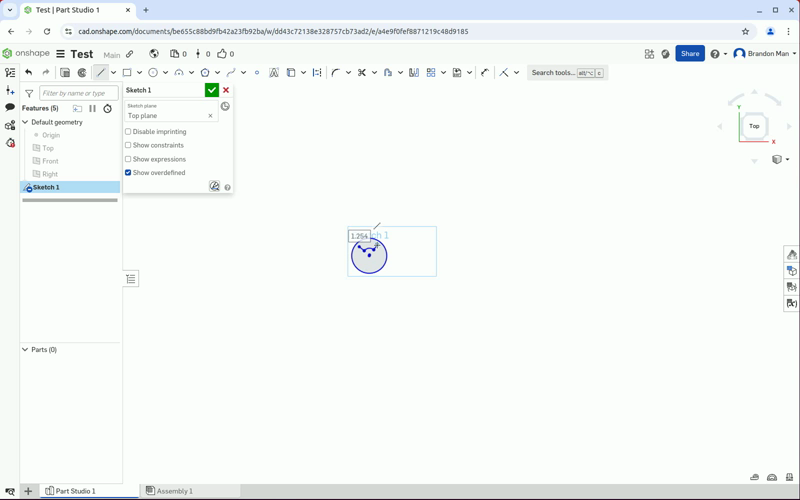
key(esc)
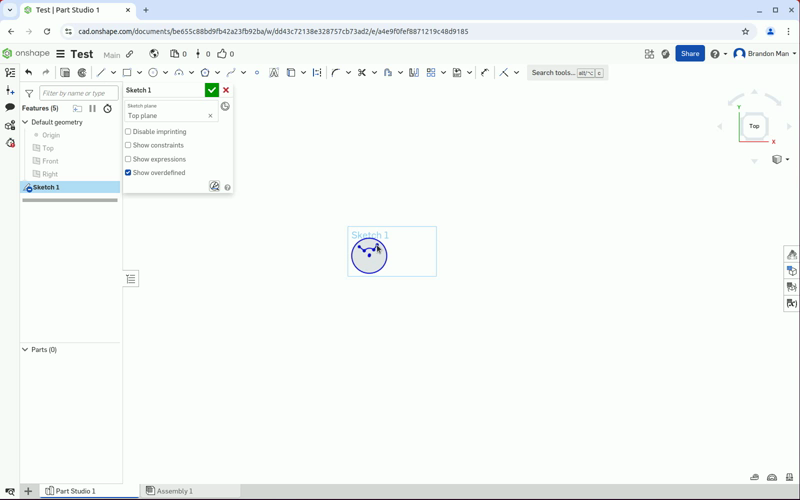
key(a)
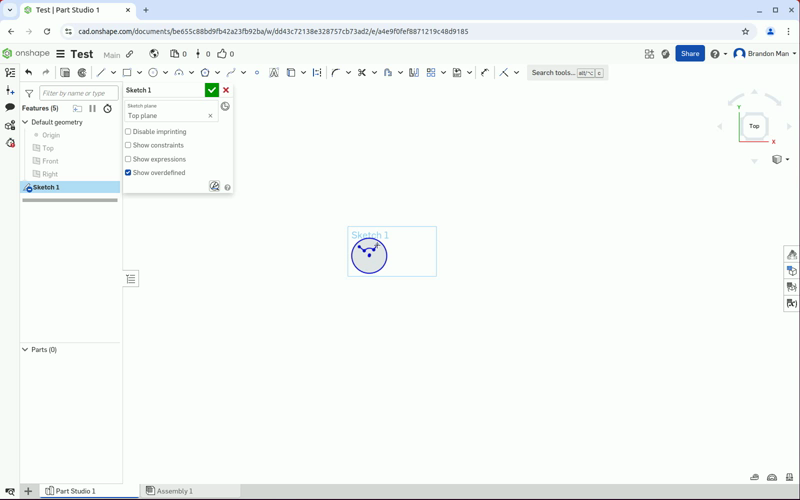
mouse_move(377, 244)
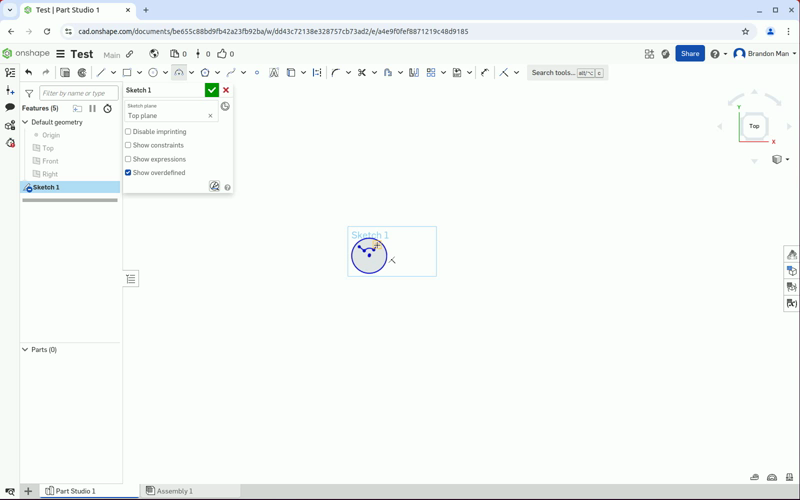
click(377, 244)
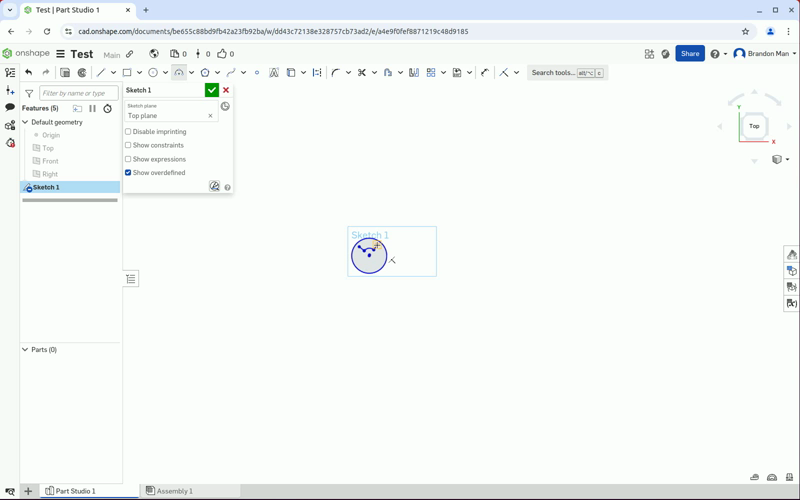
mouse_move(359, 246)
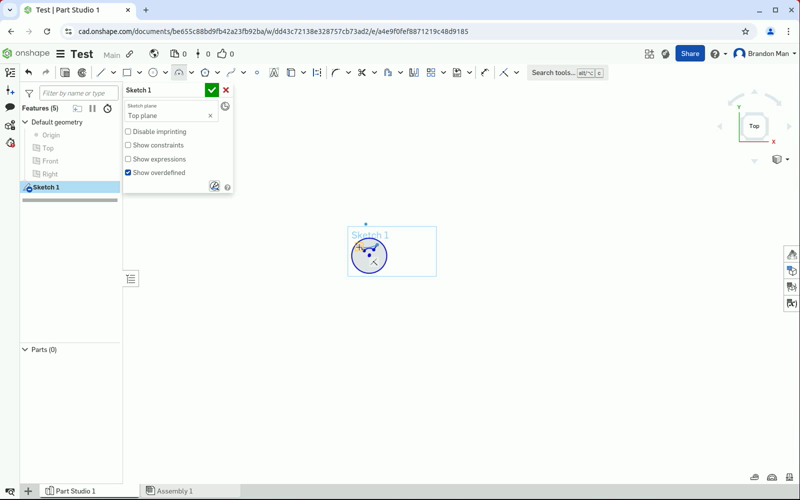
click(359, 246)
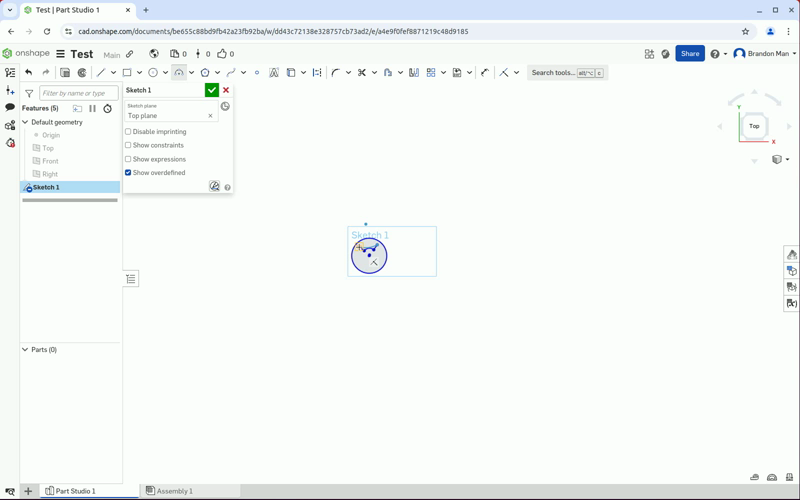
key_down(shift)
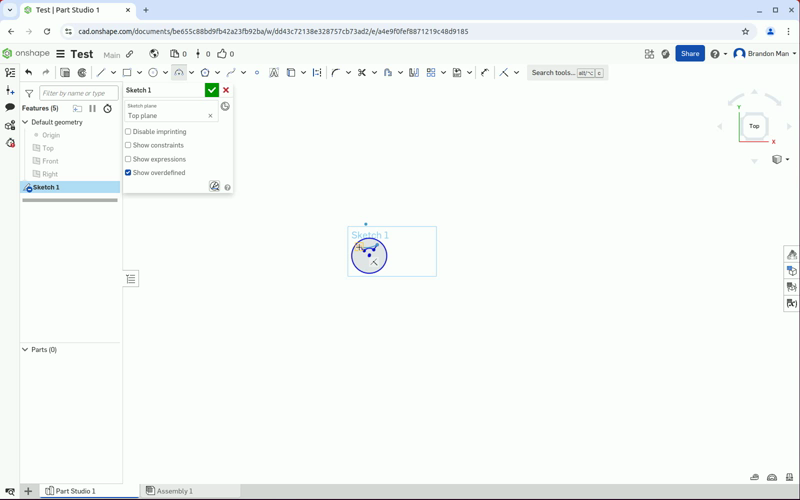
mouse_move(367, 242)
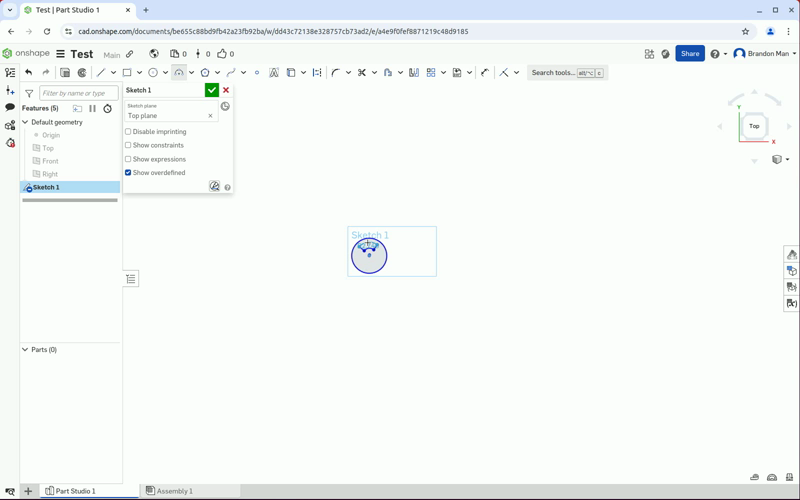
click(367, 242)
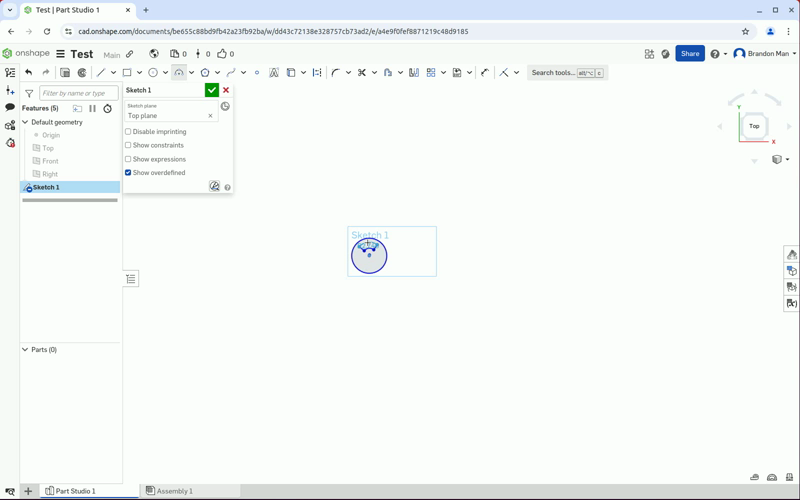
key_up(shift)
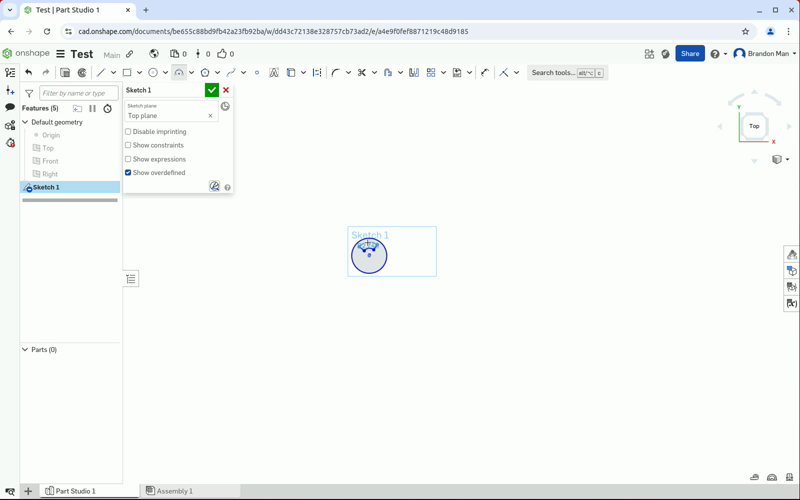
key(esc)
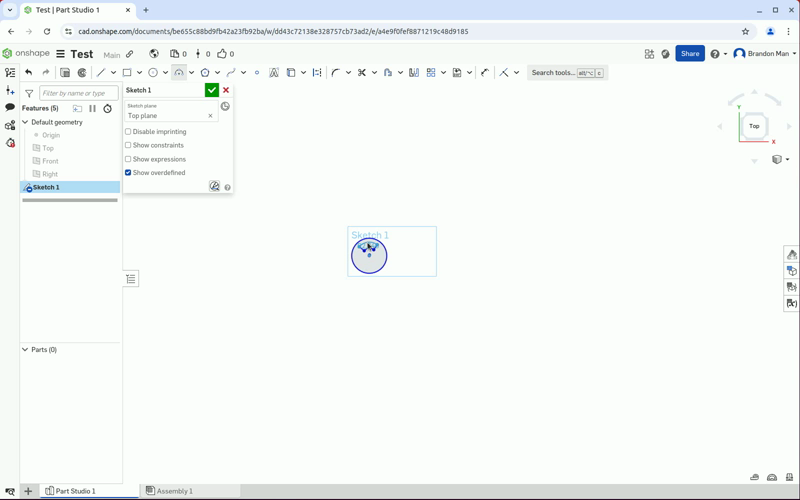
key(c)
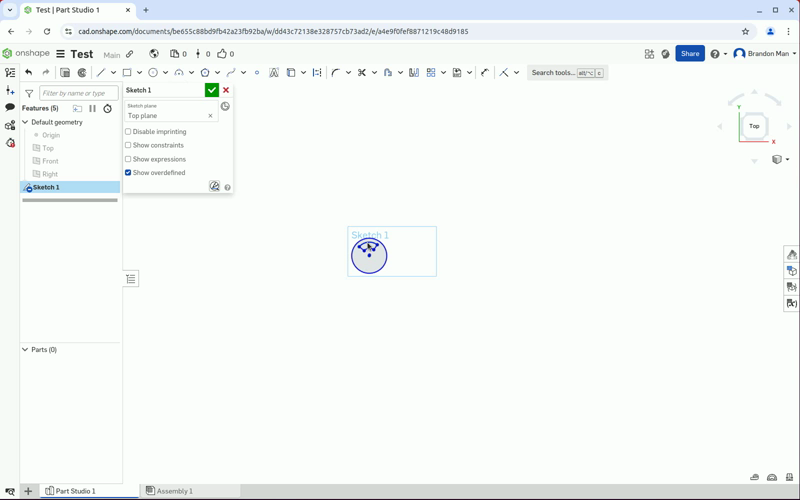
key_down(shift)
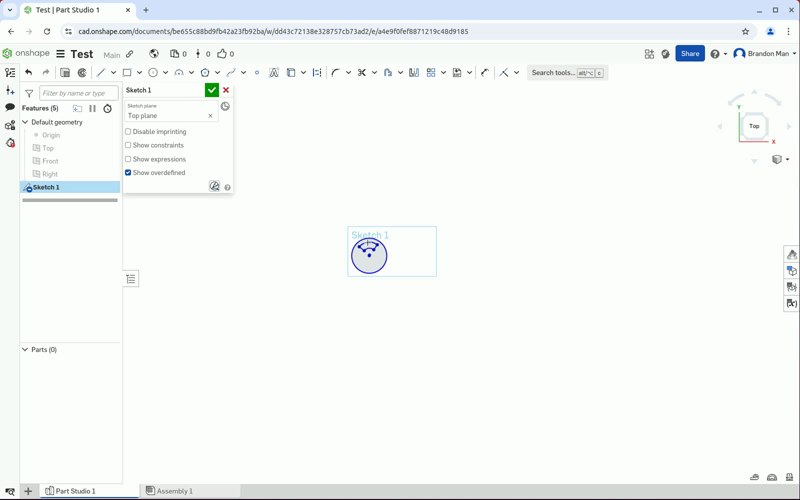
mouse_move(369, 255)
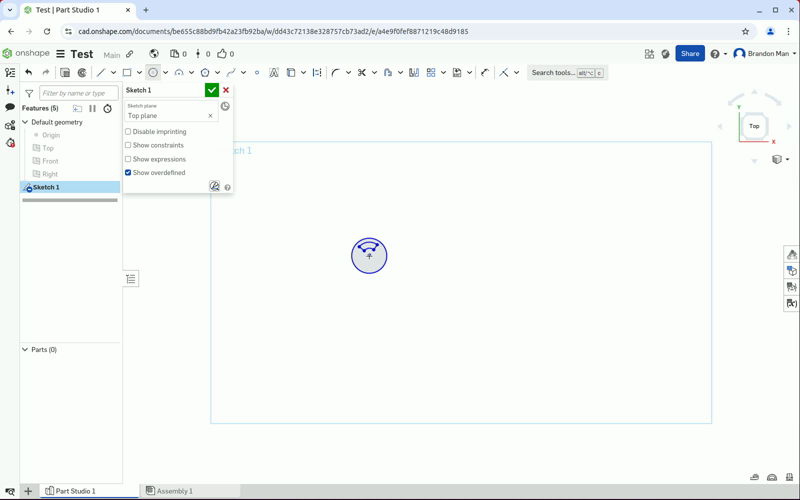
click(369, 255)
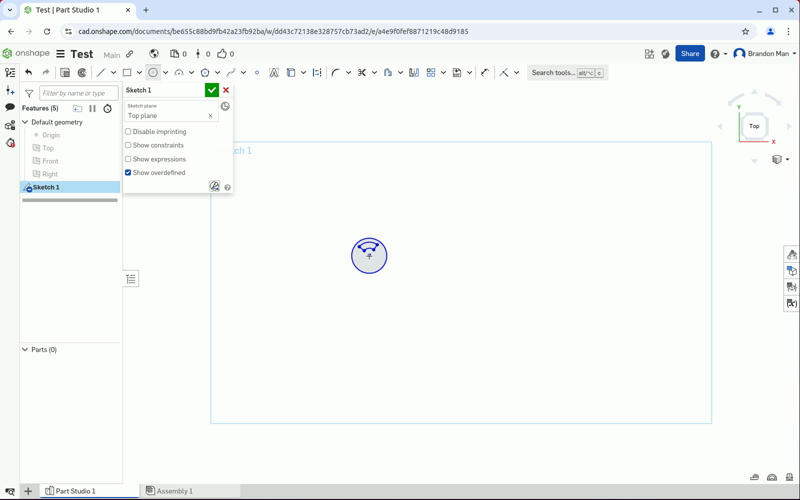
key_up(shift)
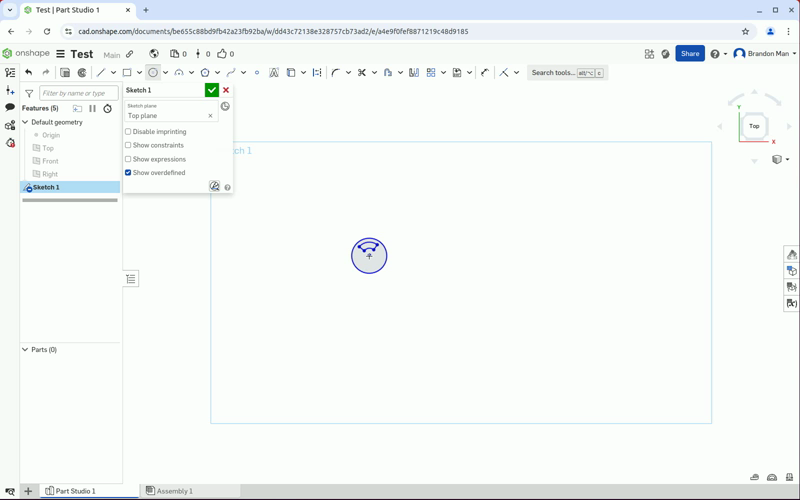
mouse_move(374, 255)
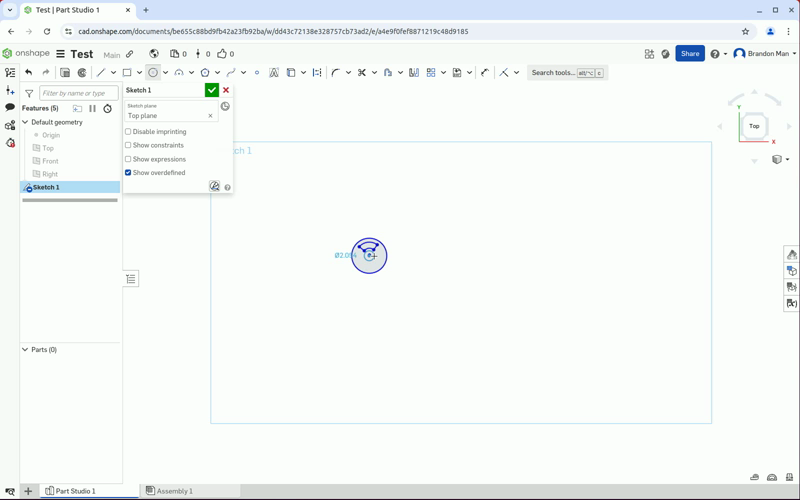
click(374, 255)
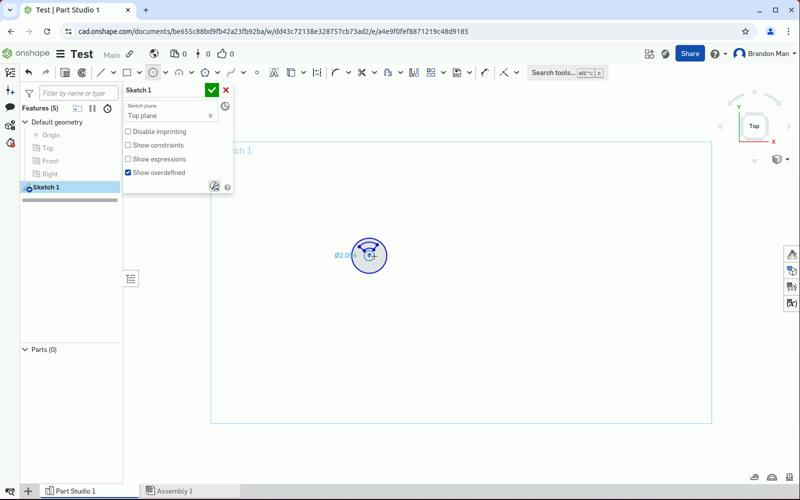
key(esc)
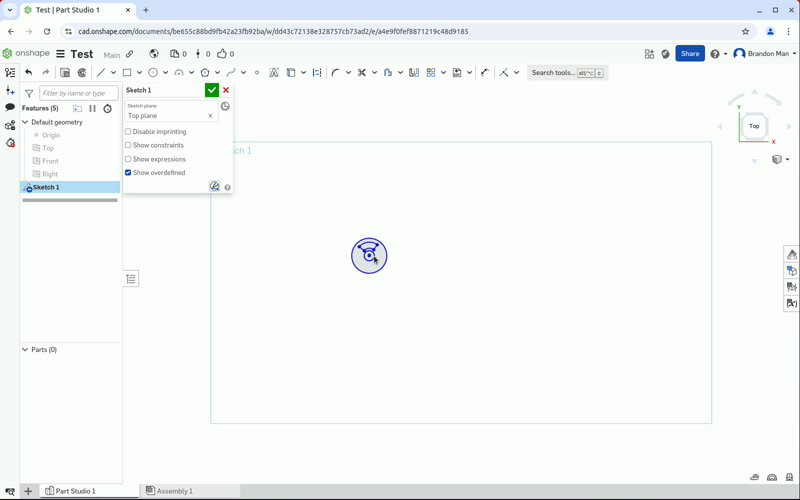
mouse_move(376, 252)
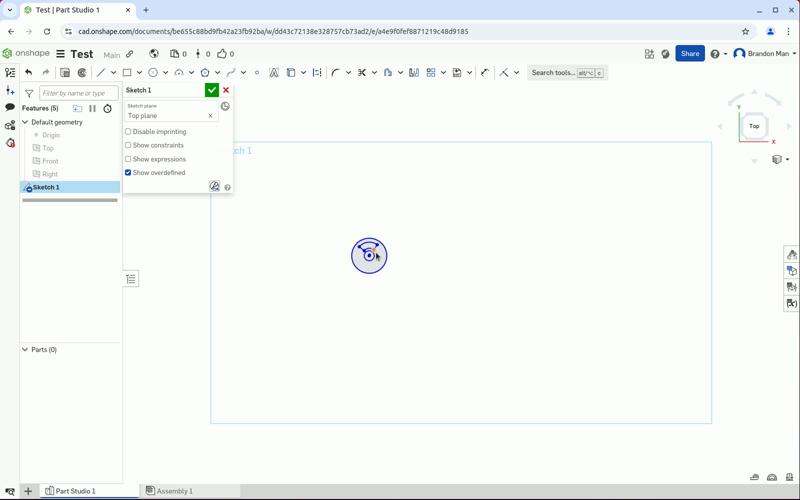
scroll(6)
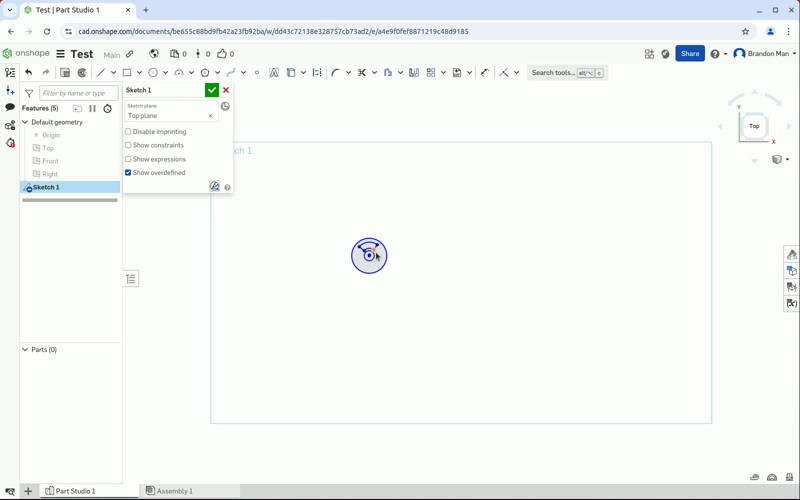
scroll(6)
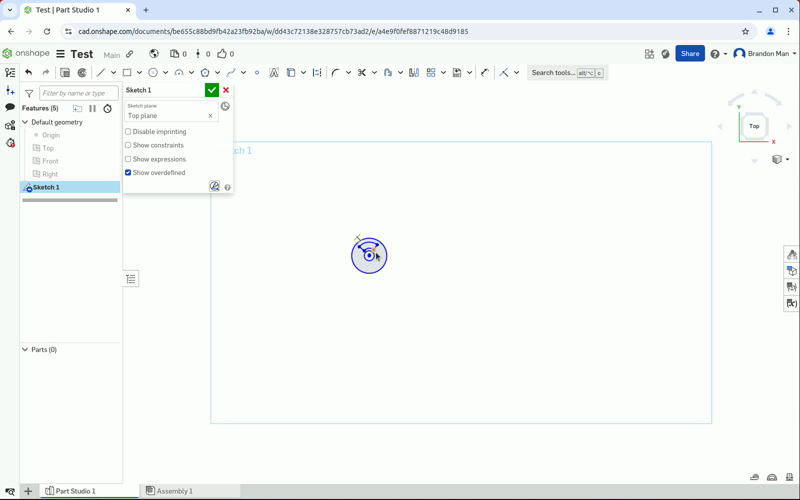
scroll(6)
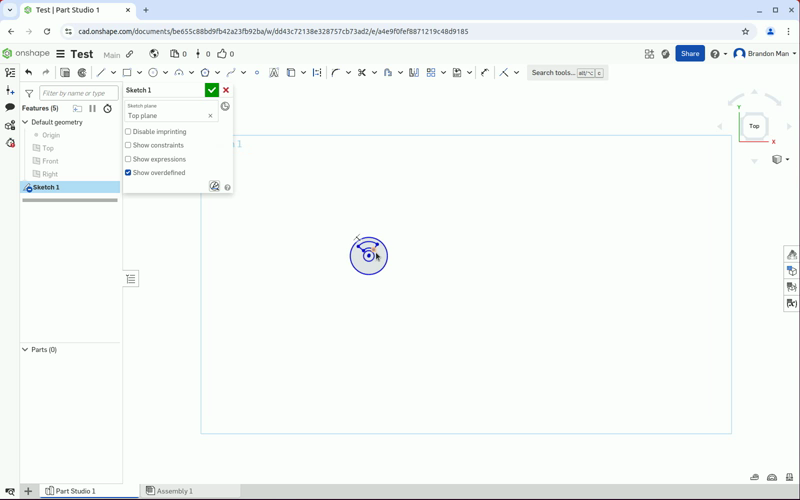
scroll(6)
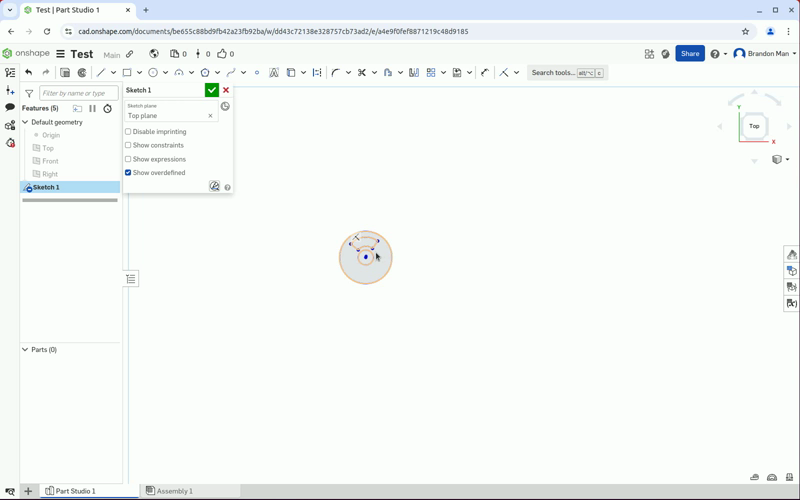
scroll(6)
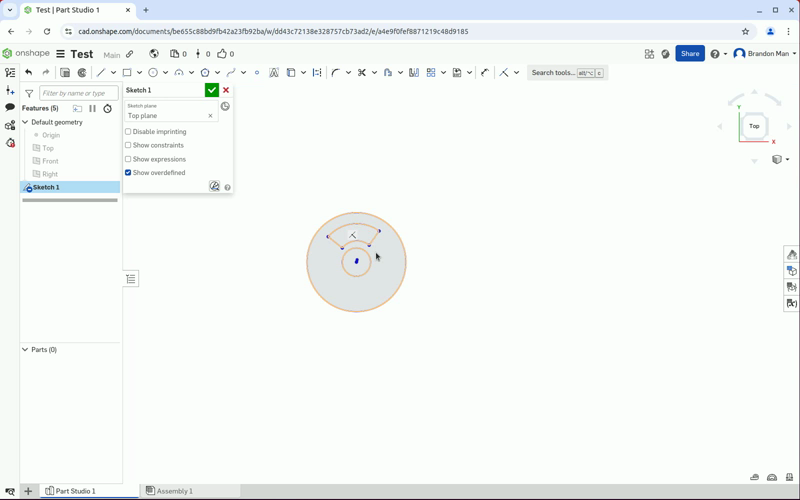
scroll(6)
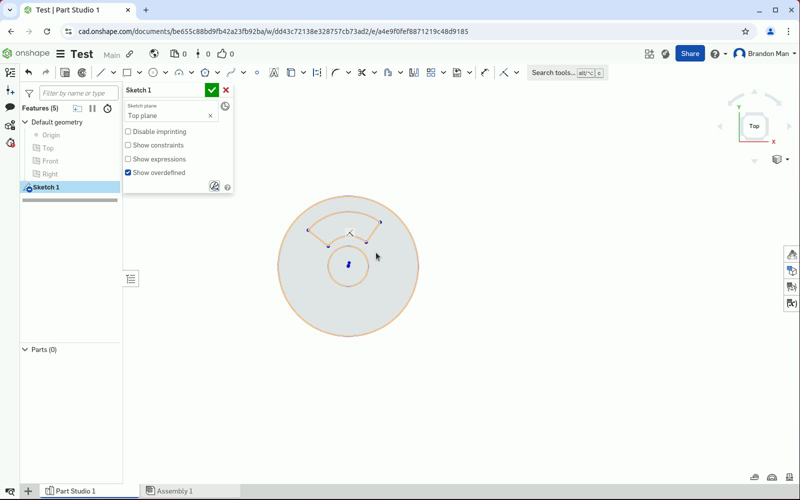
scroll(6)
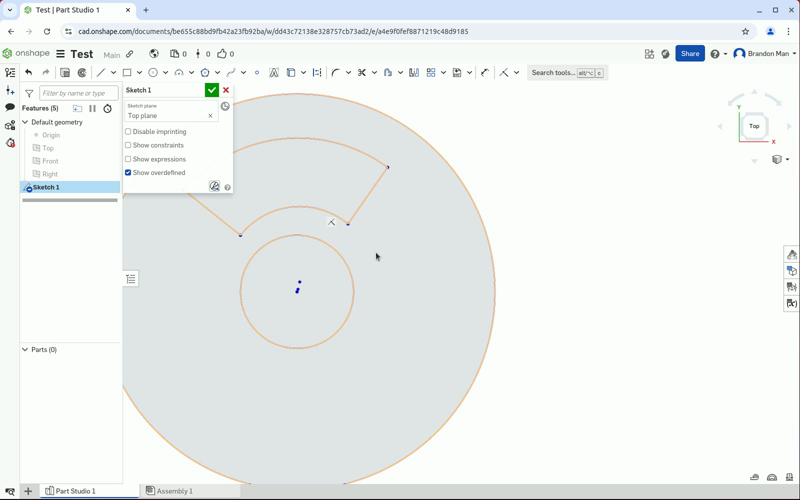
click(376, 252)
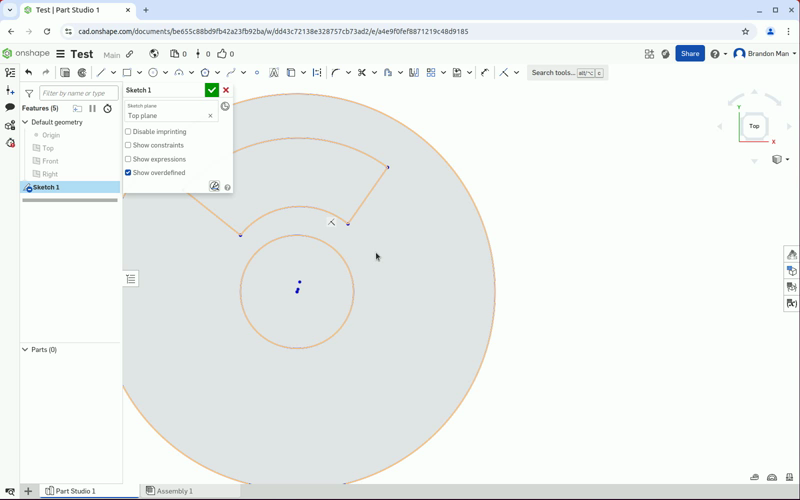
scroll(-6)
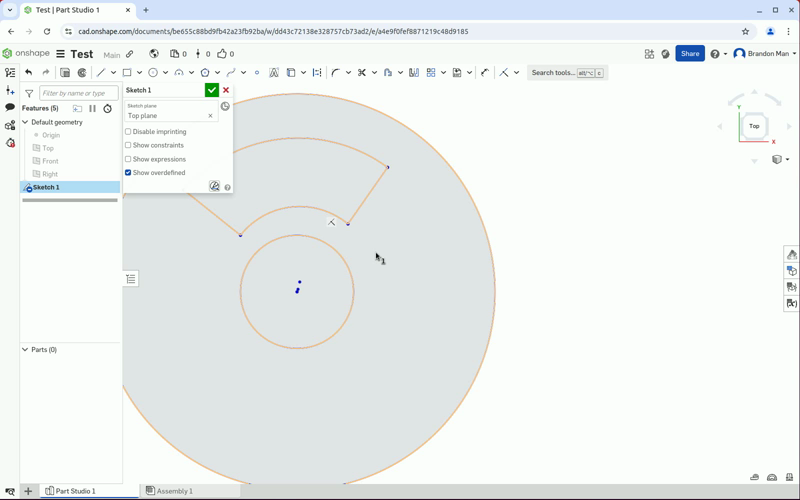
scroll(-6)
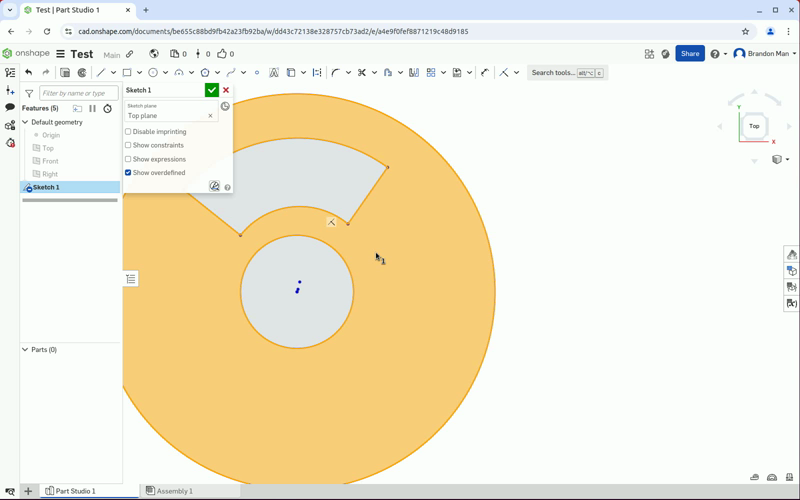
scroll(-6)
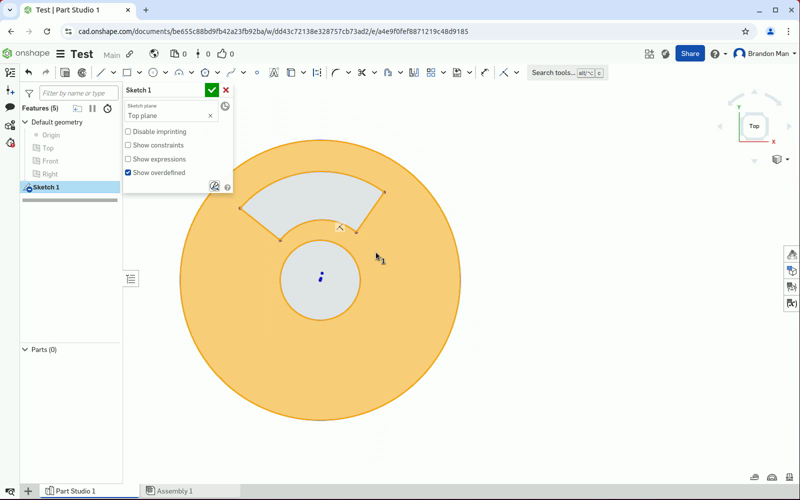
scroll(-6)
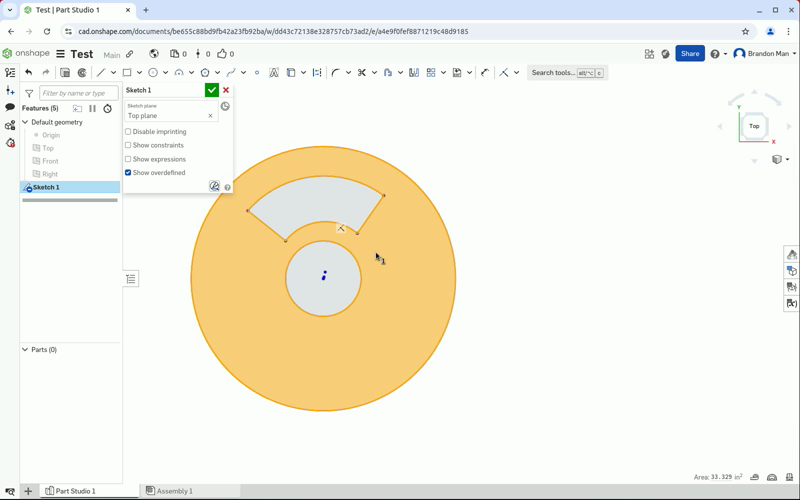
scroll(-6)
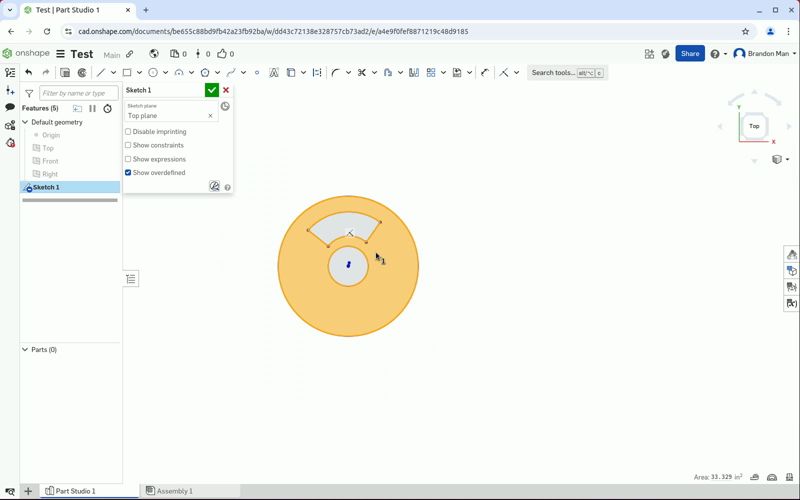
scroll(-6)
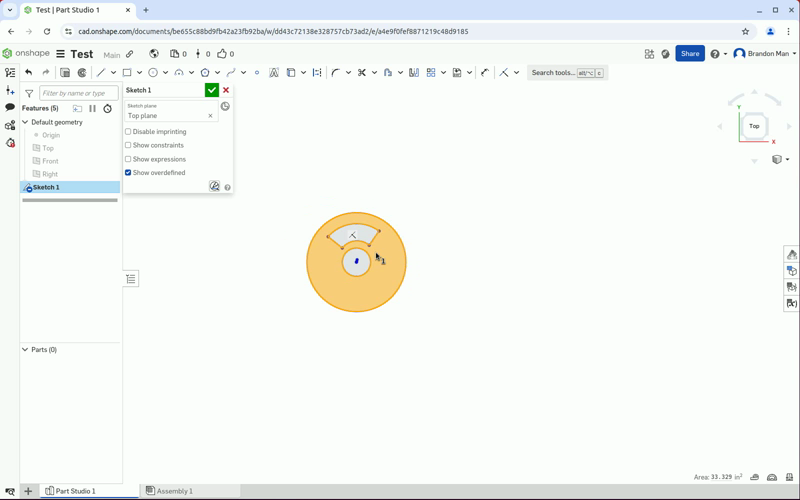
scroll(-6)
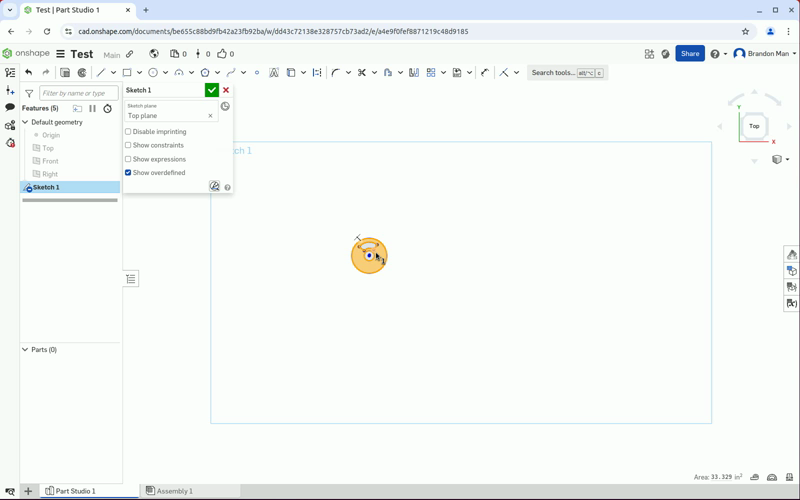
mouse_move(73, 352)
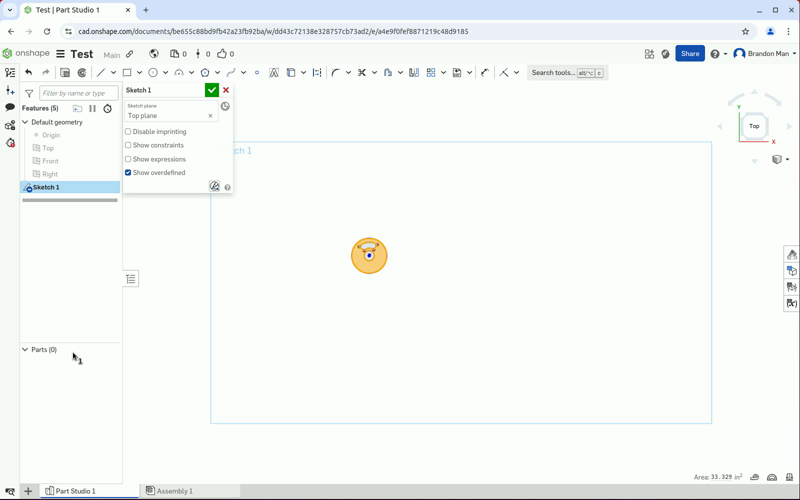
key(shift+y)
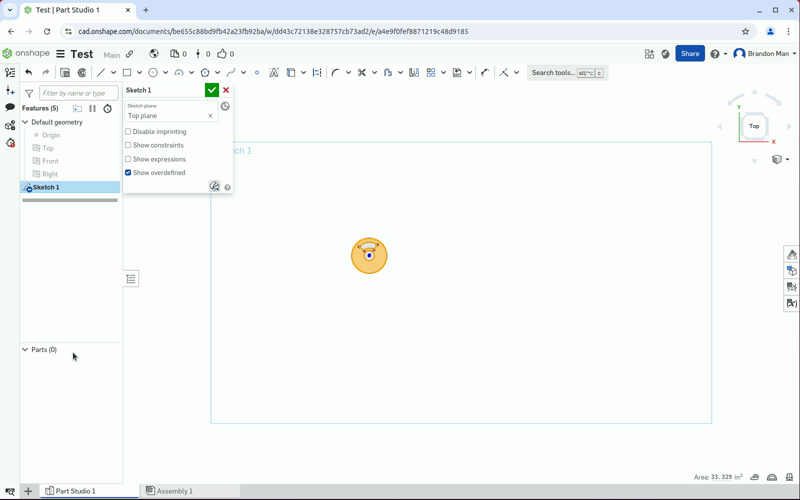
key(shift+e)
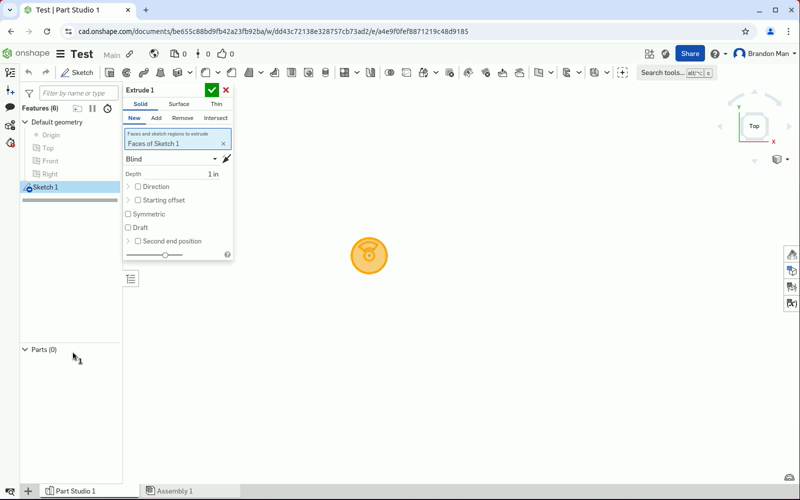
mouse_move(143, 106)
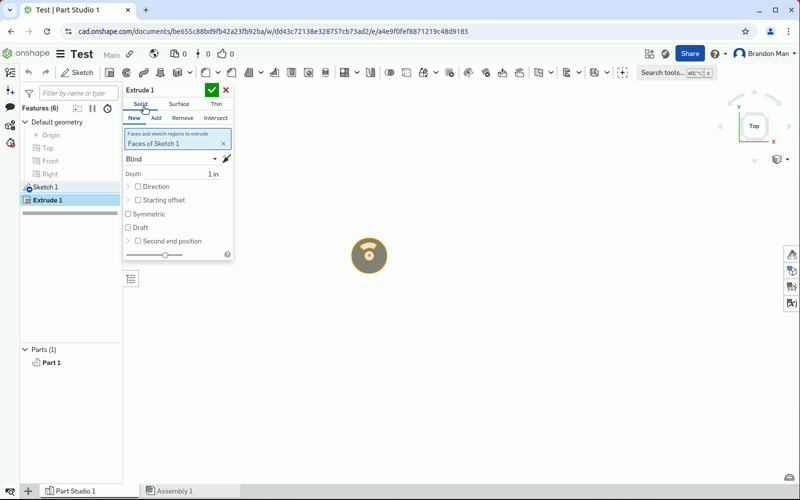
click(143, 106)
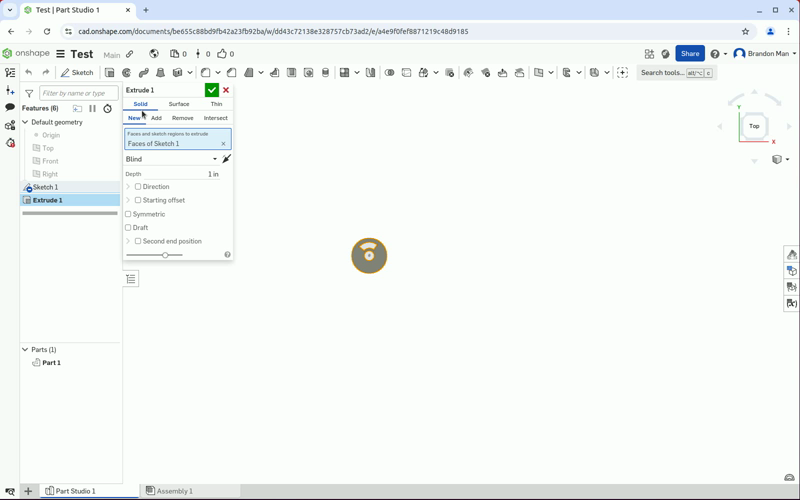
mouse_move(137, 120)
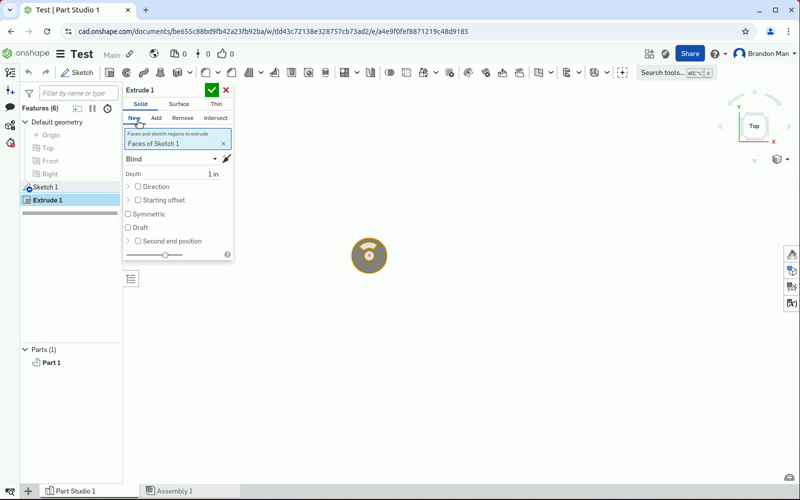
click(137, 120)
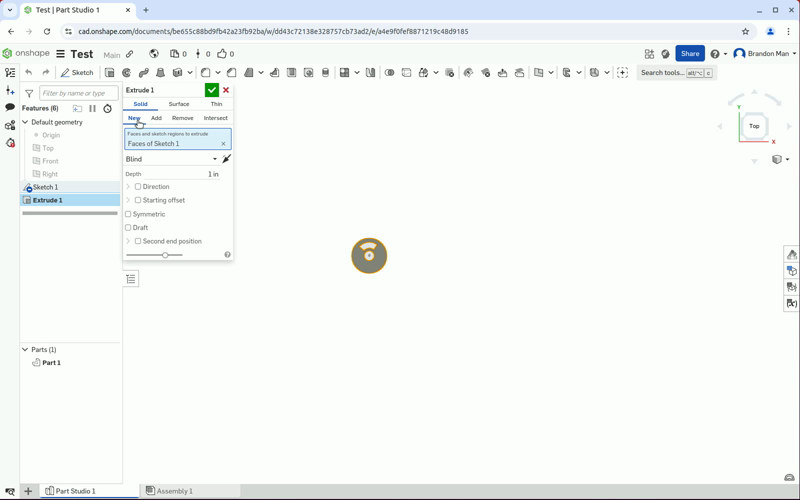
key(tab, 4)
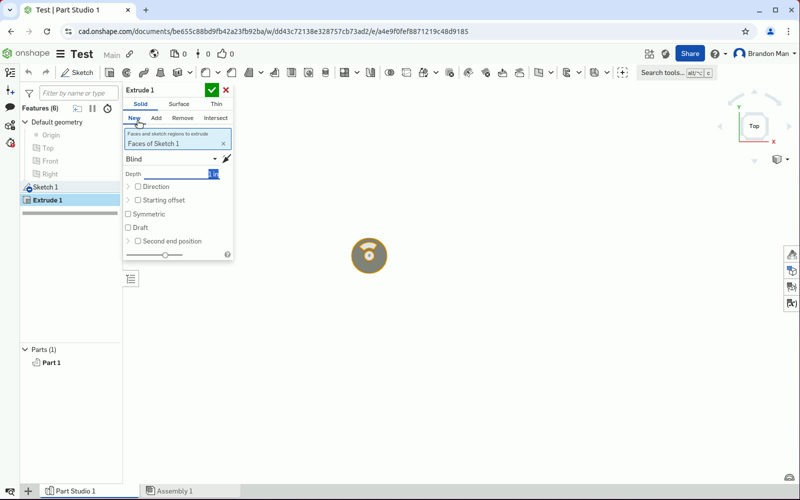
text(1.926)
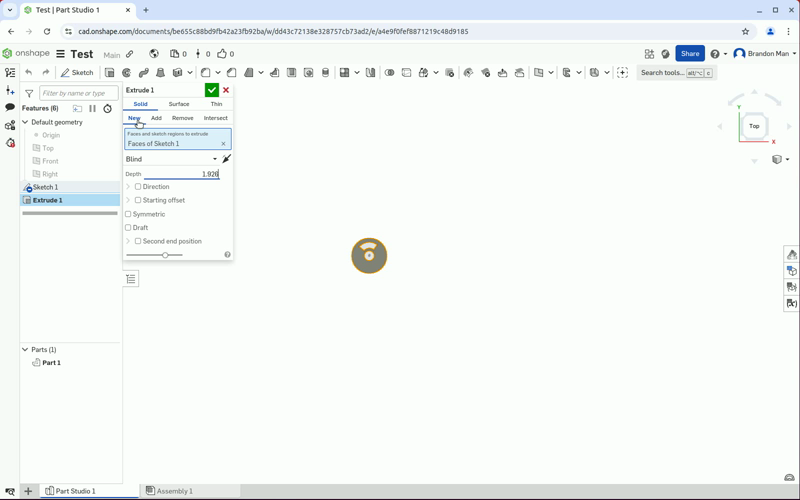
key(enter)
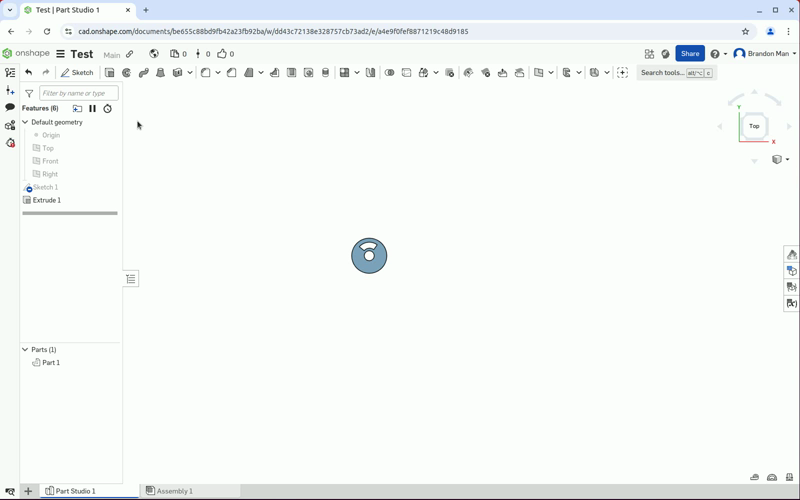
key(shift+h)
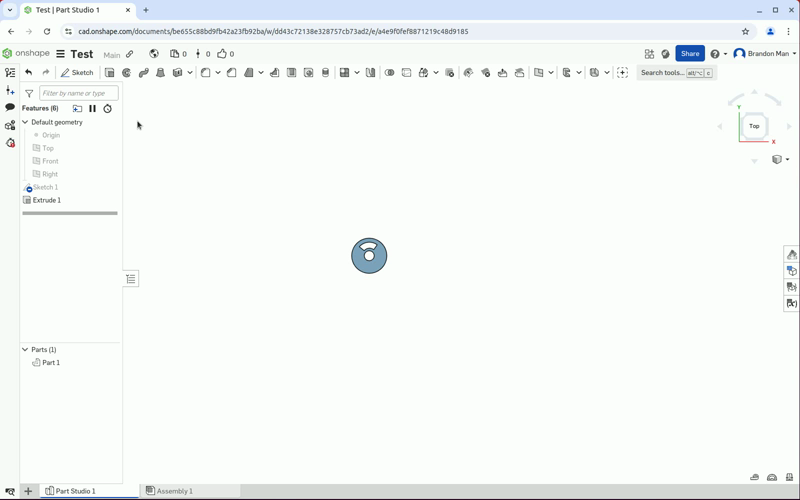
key(shift+h)
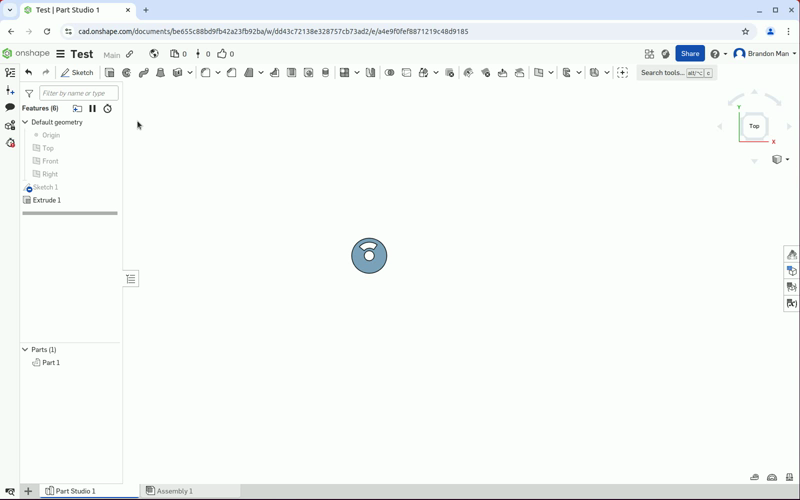
mouse_move(73, 189)
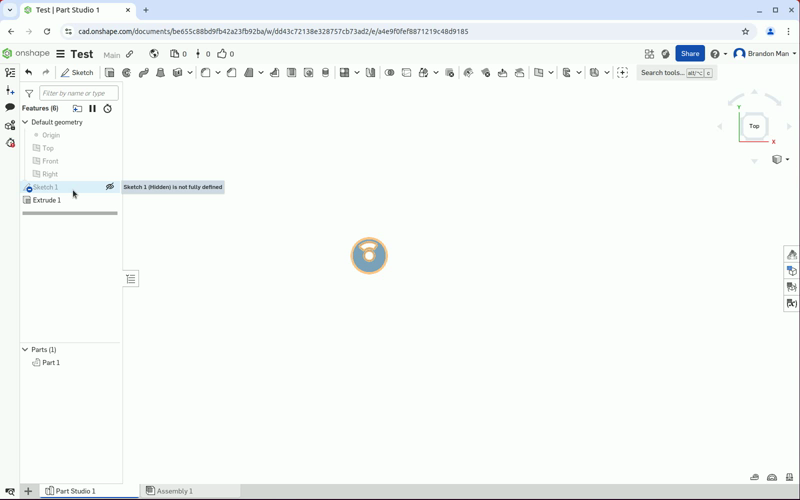
click(73, 189)
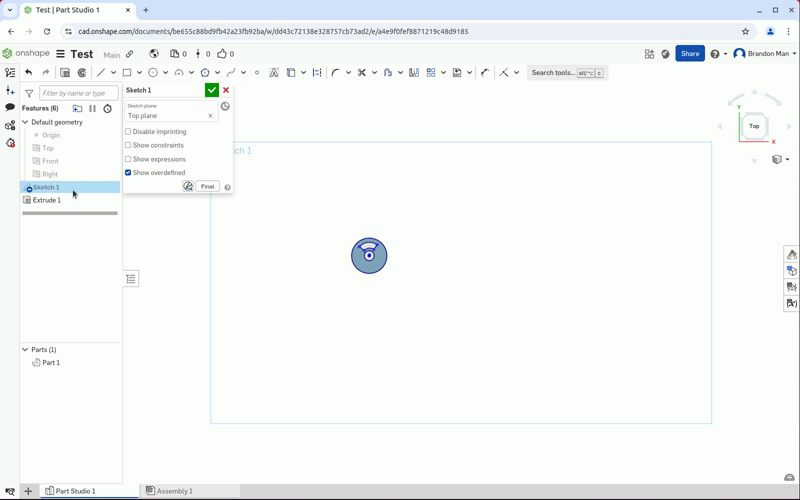
mouse_move(229, 92)
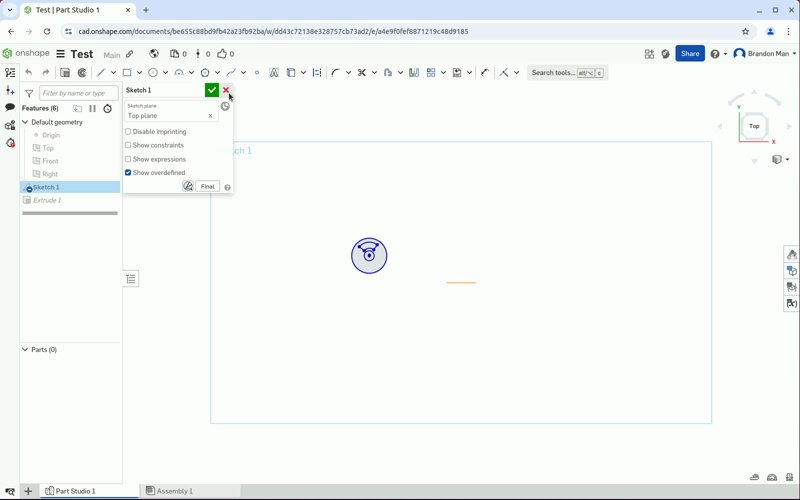
click(229, 92)
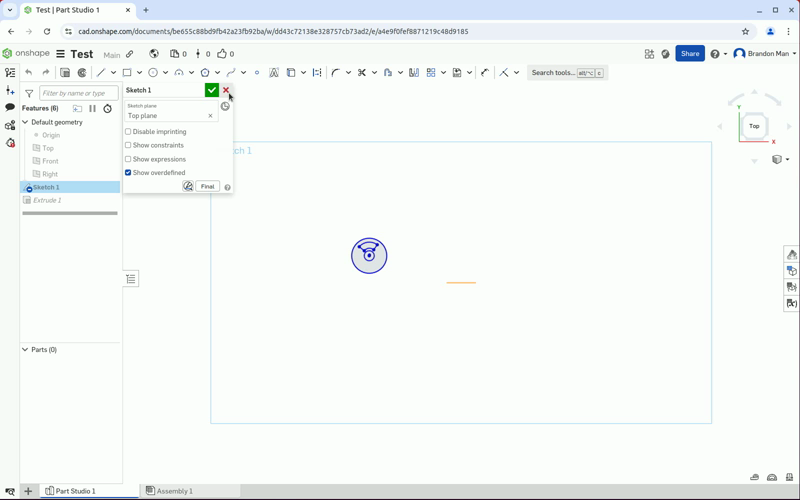
key(shift+s)
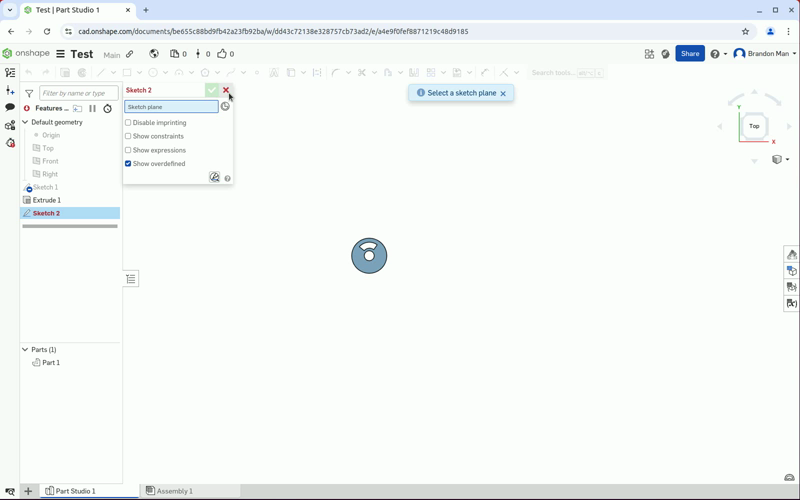
mouse_move(73, 150)
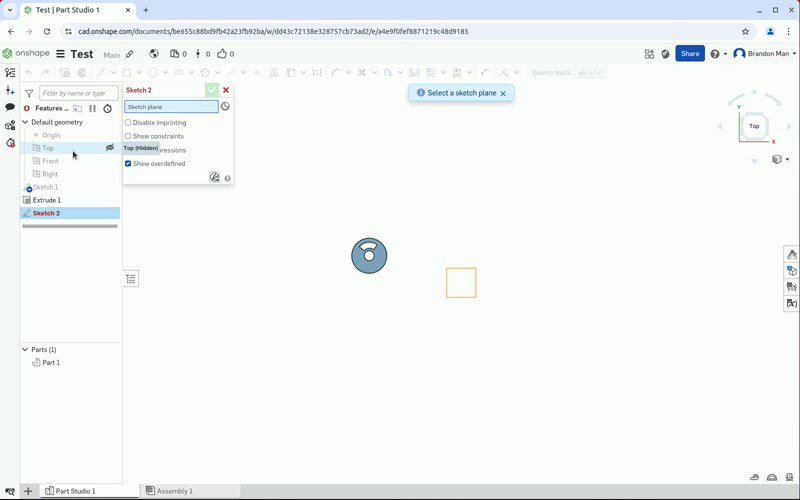
click(73, 150)
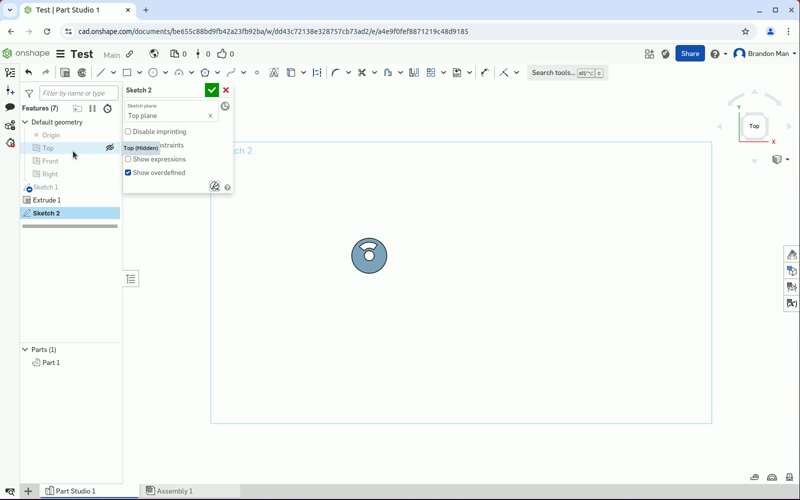
mouse_move(73, 352)
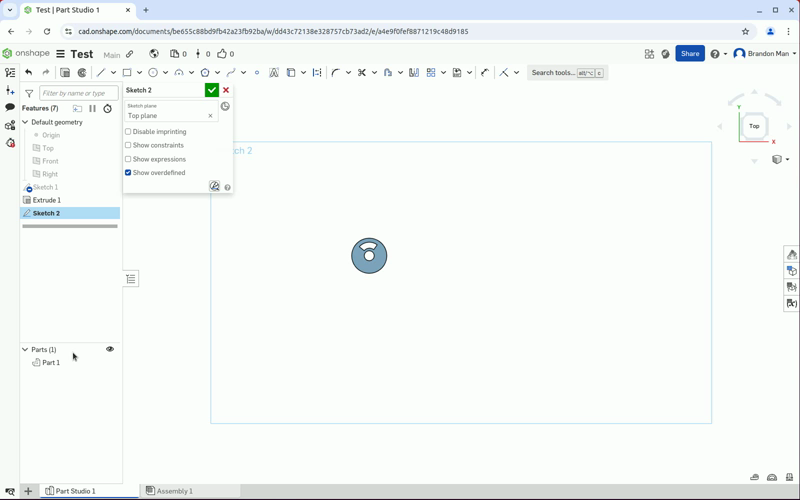
key(y)
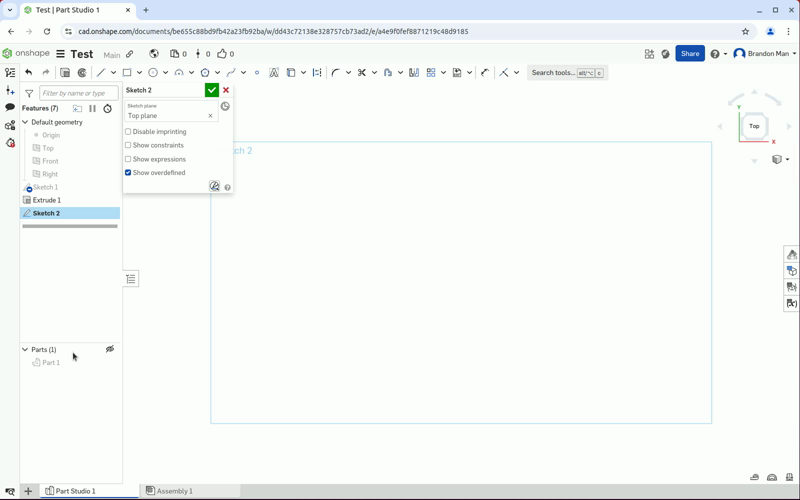
key(c)
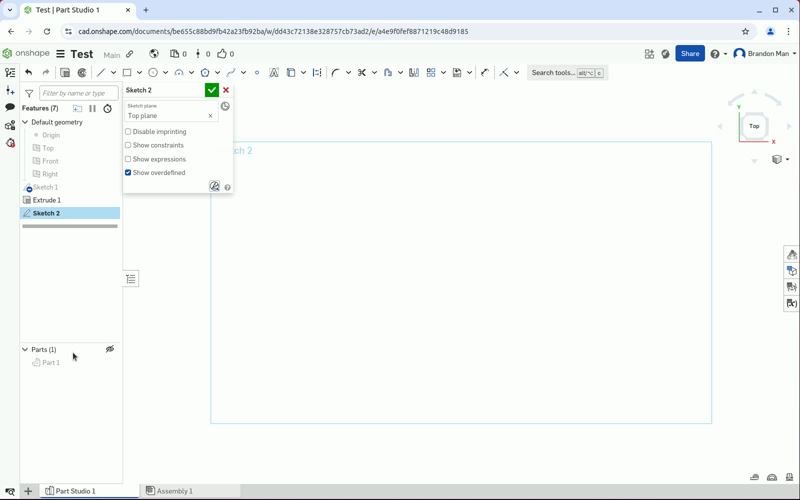
key_down(shift)
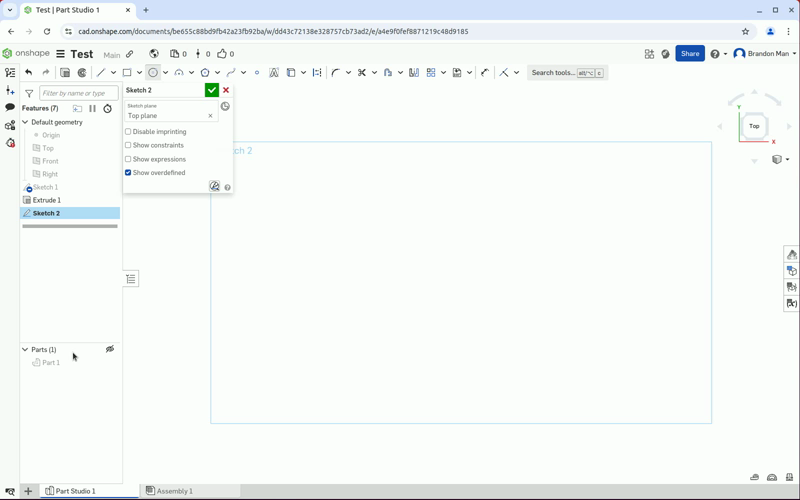
mouse_move(383, 305)
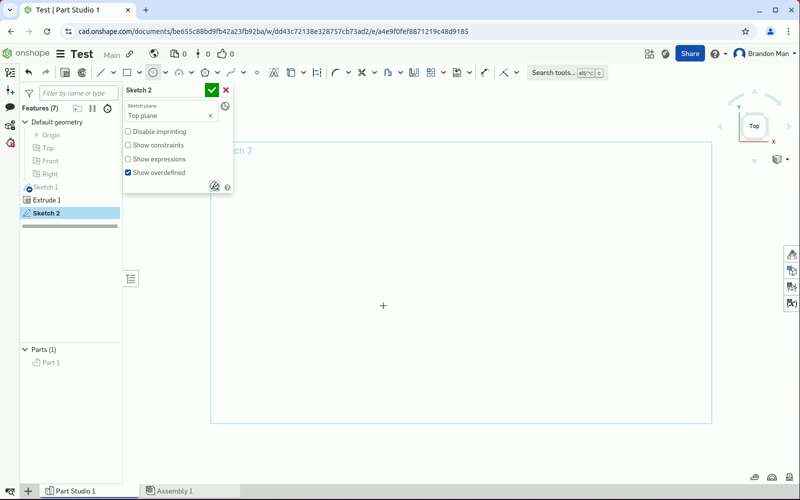
click(383, 305)
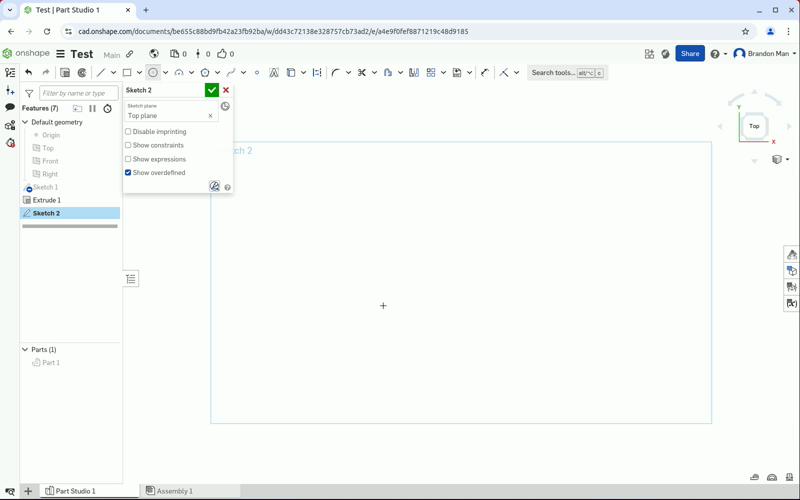
key_up(shift)
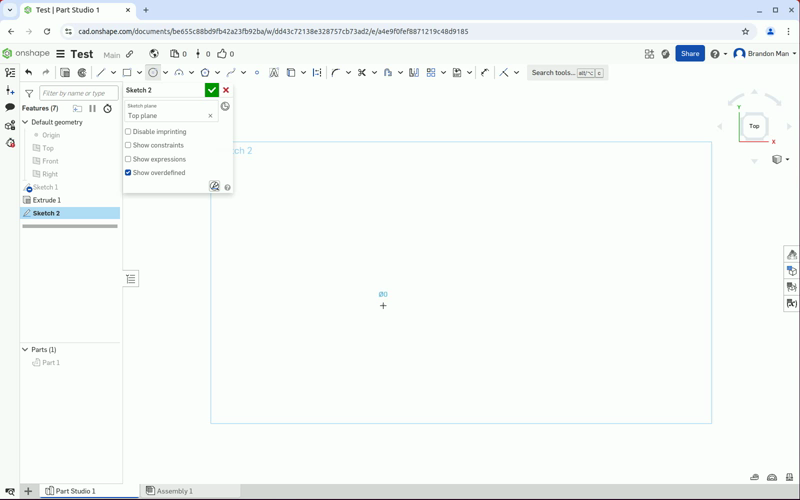
mouse_move(417, 305)
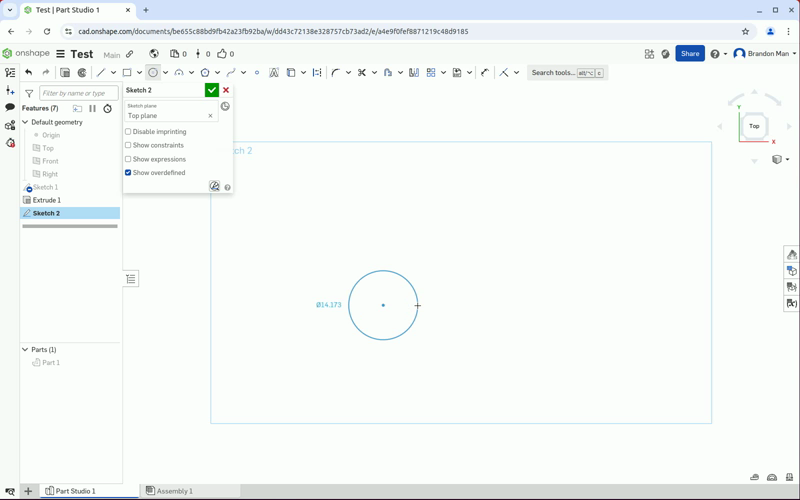
click(417, 305)
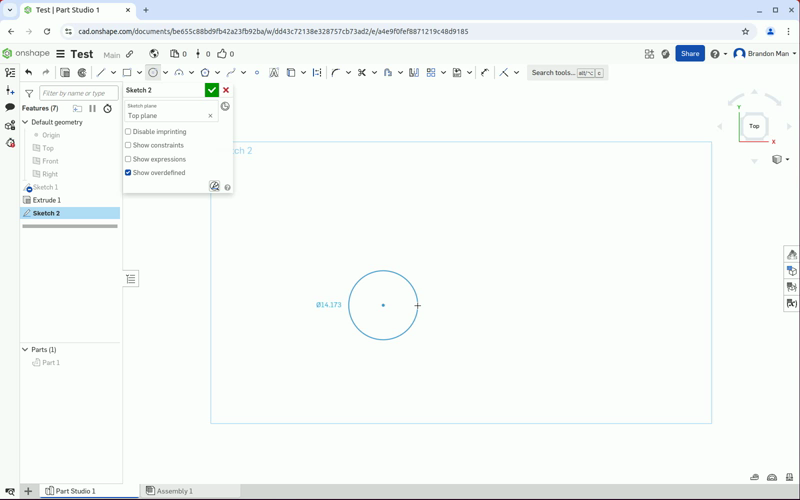
key(esc)
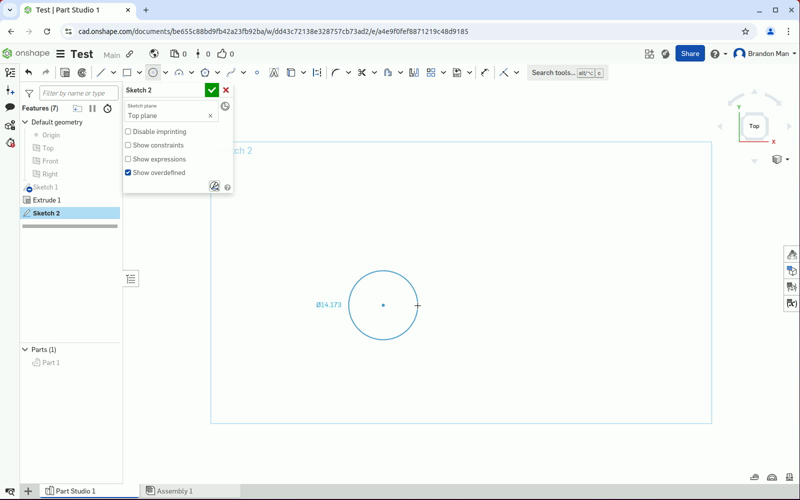
key(l)
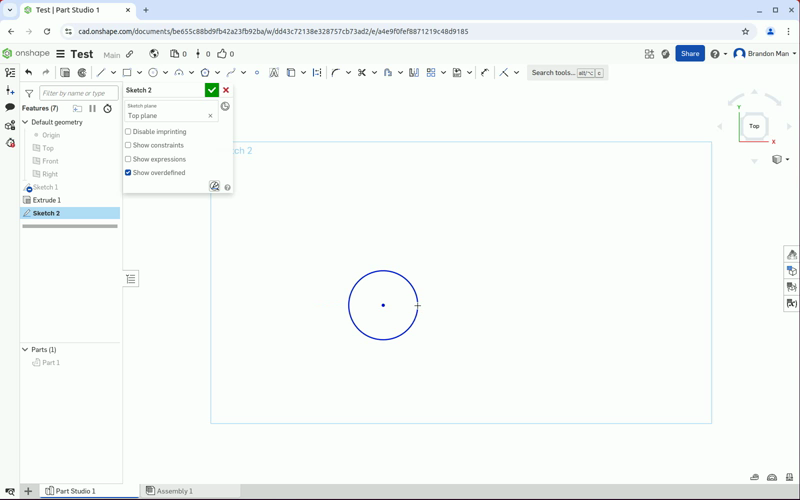
key_down(shift)
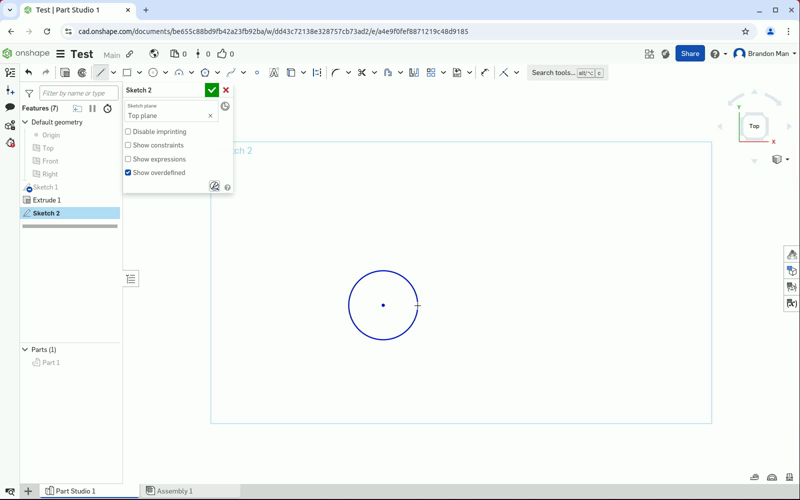
mouse_move(368, 283)
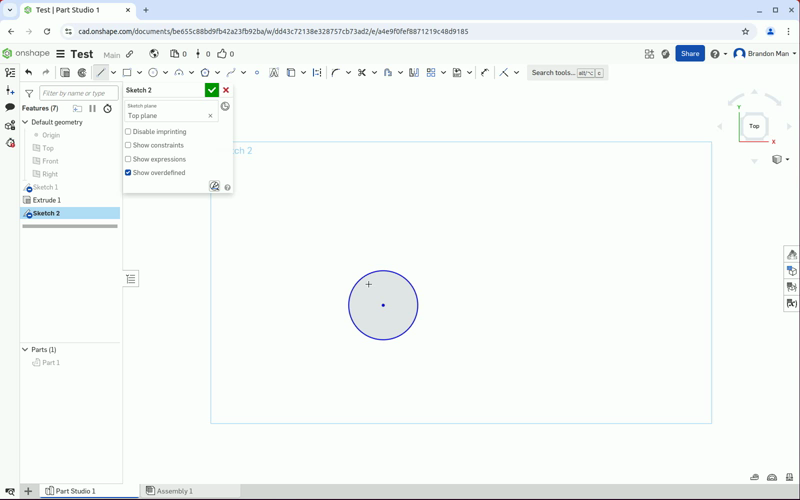
click(368, 283)
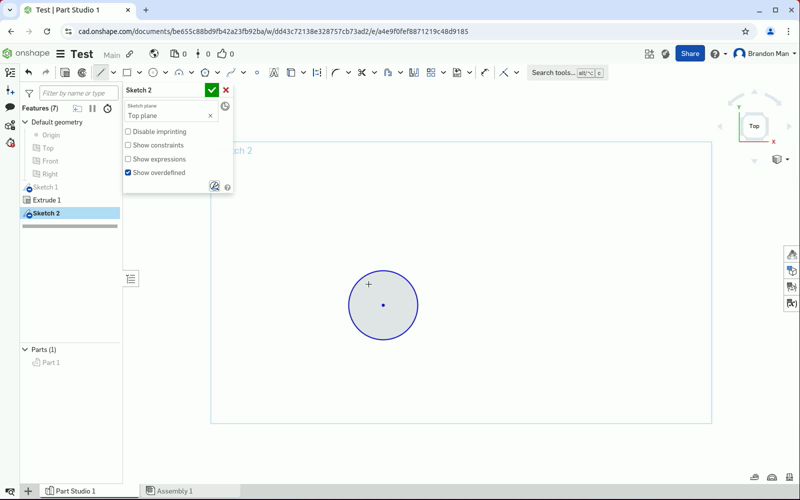
key_up(shift)
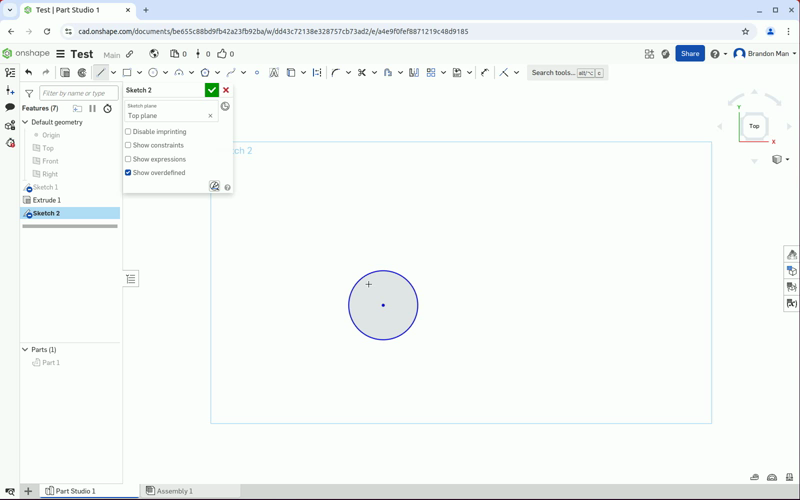
key_down(shift)
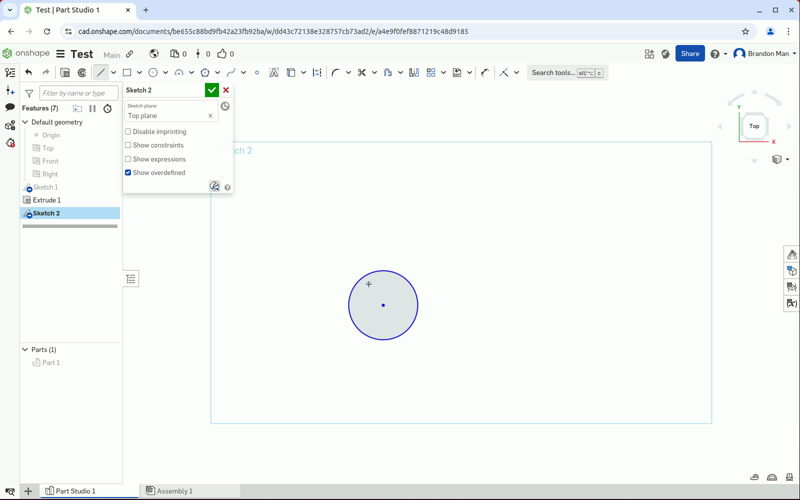
mouse_move(398, 283)
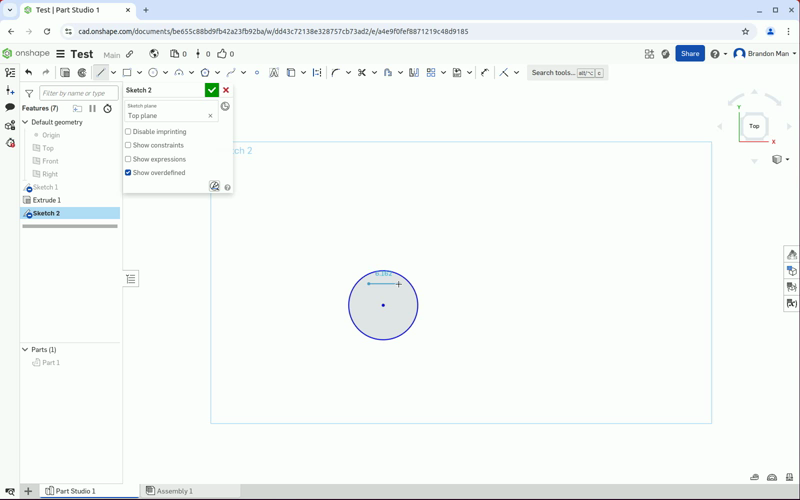
mouse_move(378, 297)
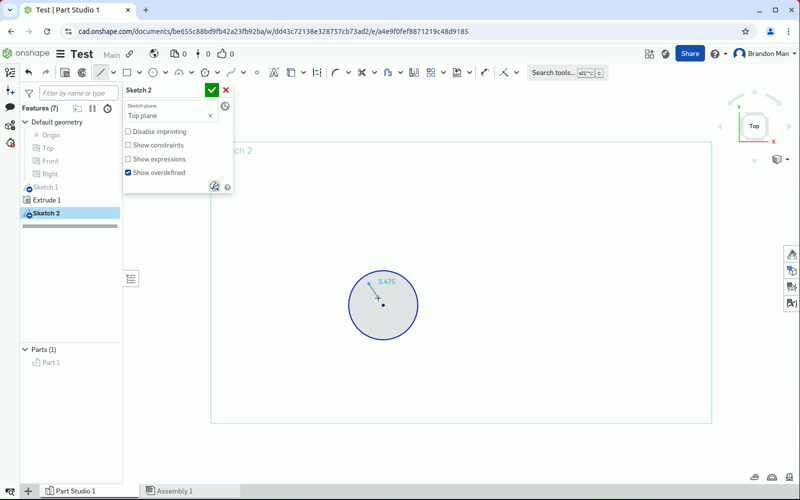
click(378, 297)
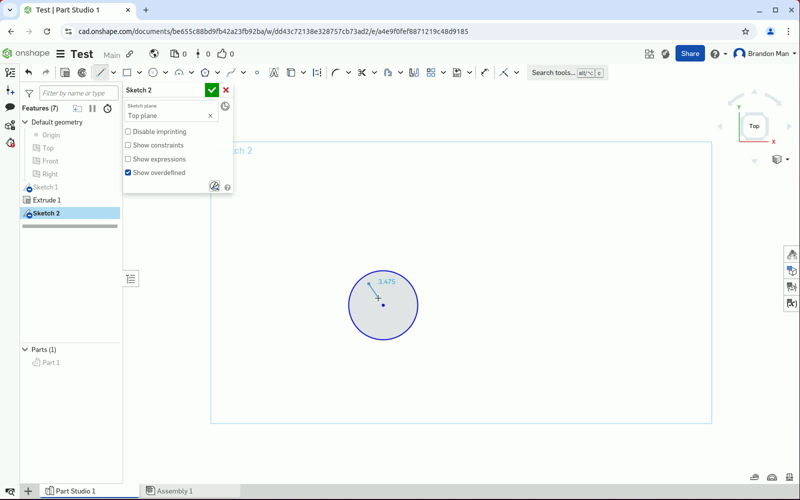
key_up(shift)
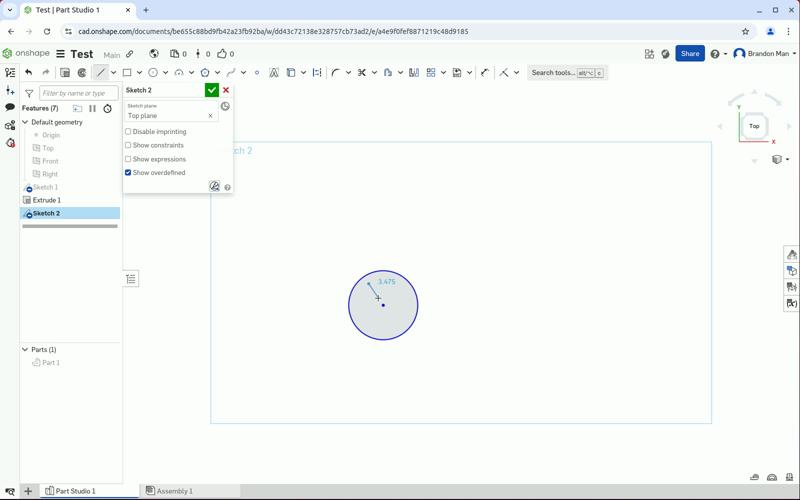
key(esc)
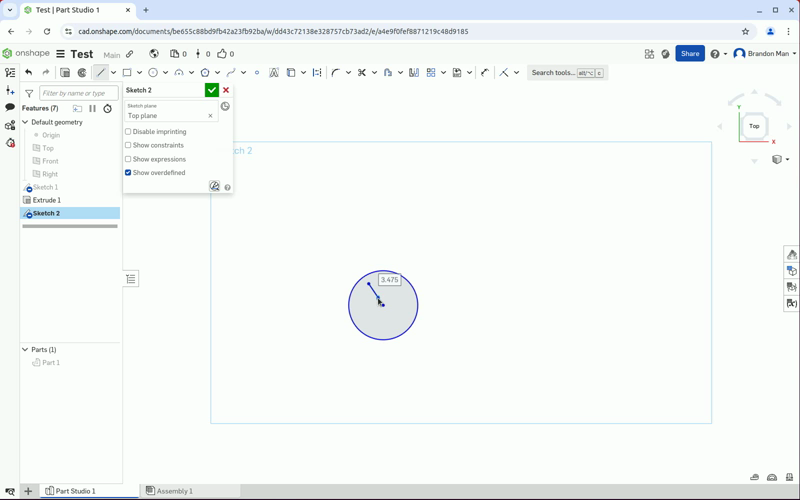
key(a)
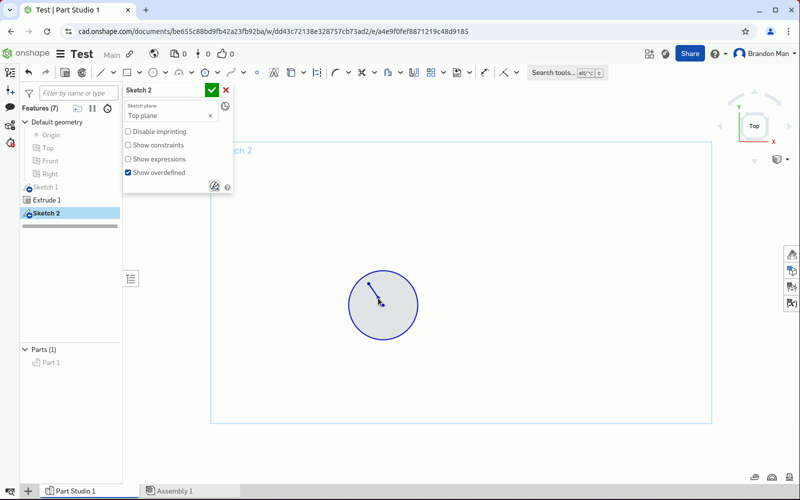
mouse_move(378, 297)
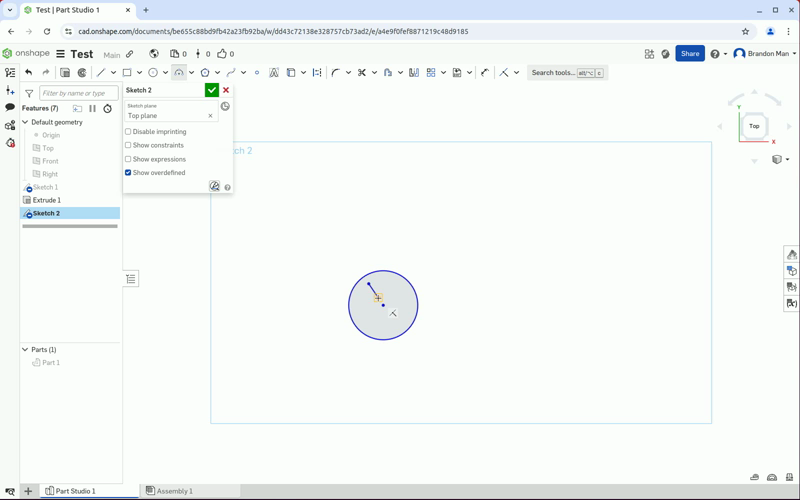
click(378, 297)
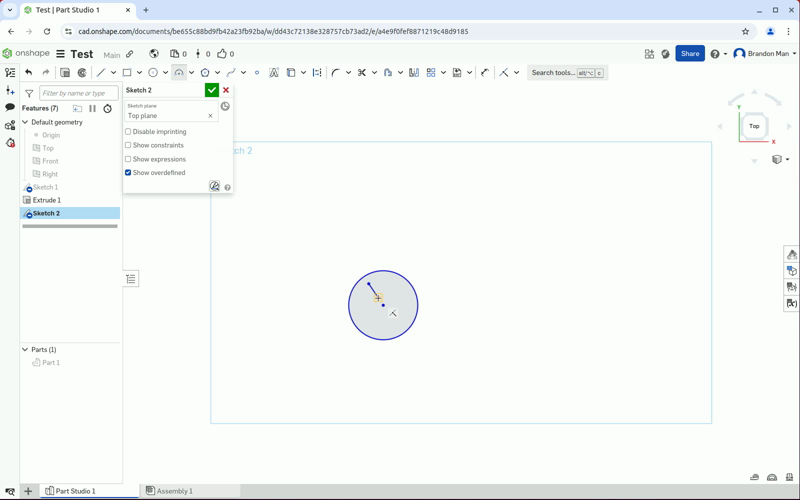
key_down(shift)
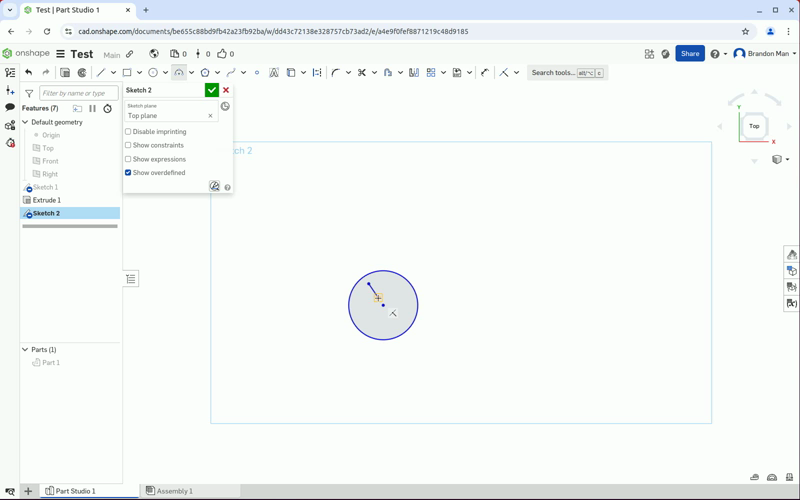
mouse_move(389, 299)
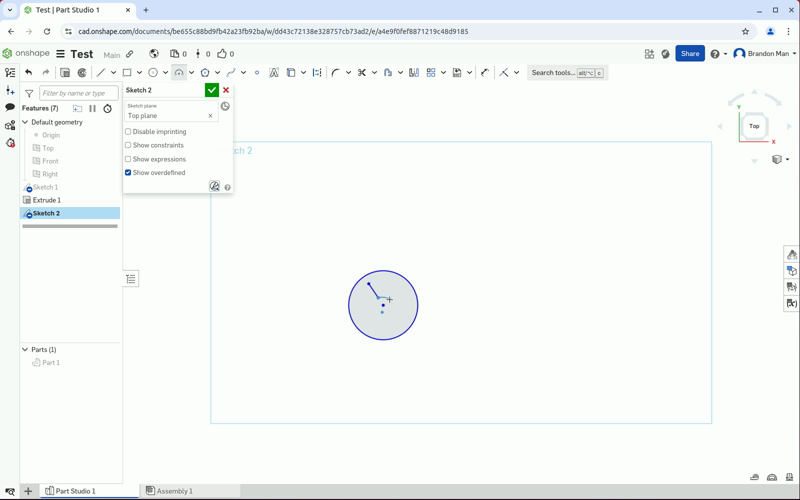
click(389, 299)
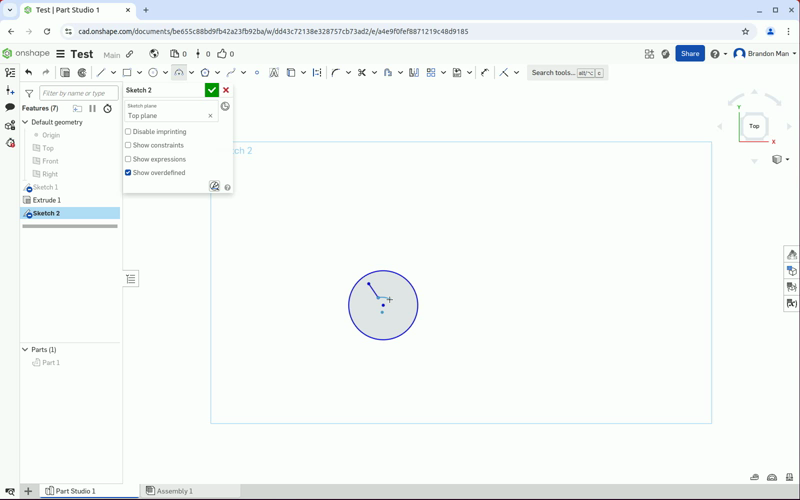
mouse_move(384, 296)
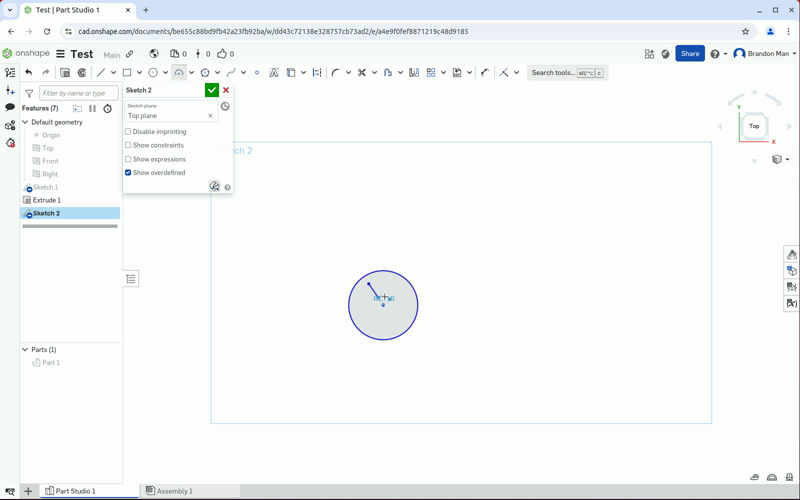
click(384, 296)
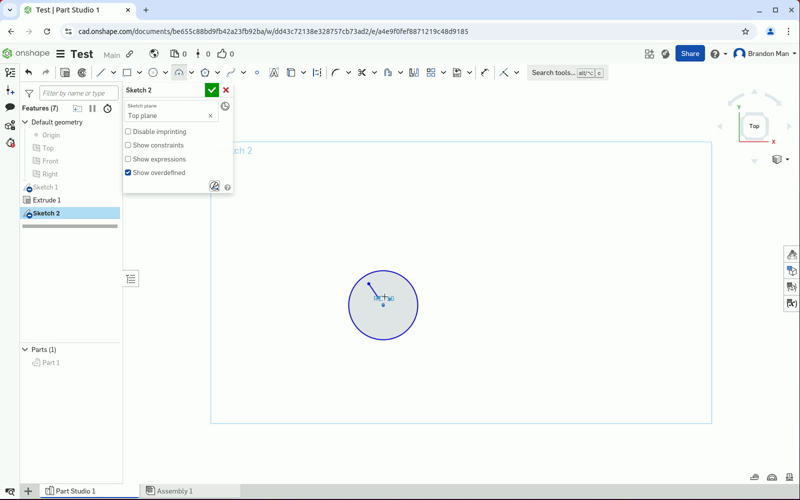
key_up(shift)
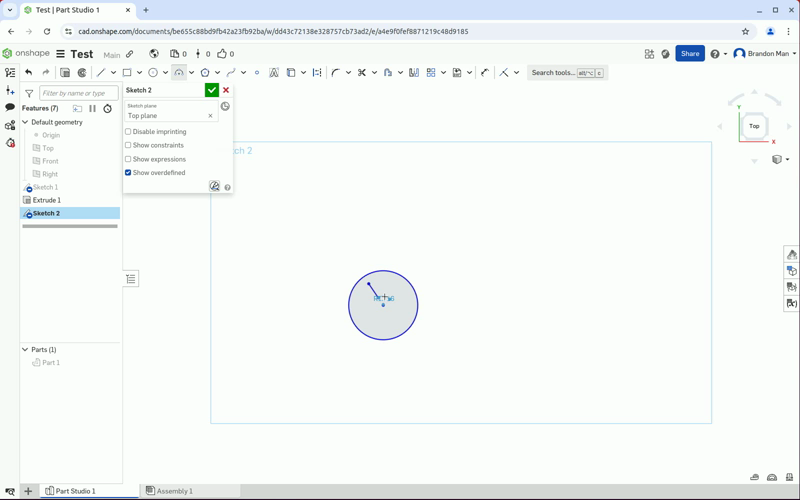
key(esc)
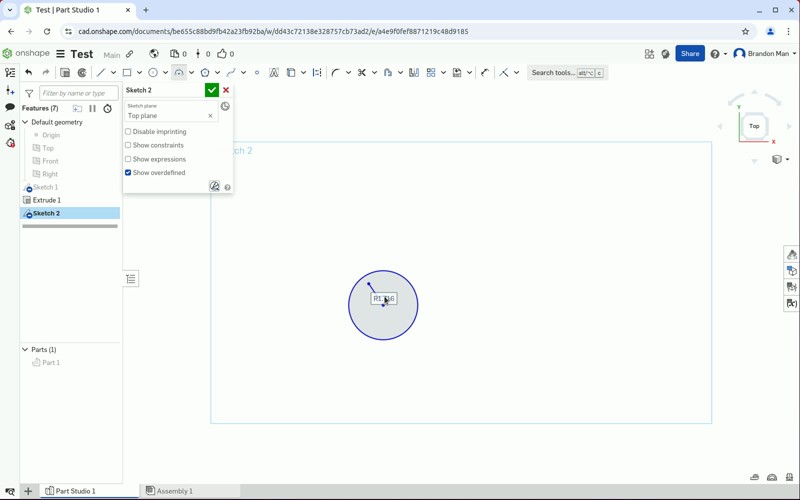
key(l)
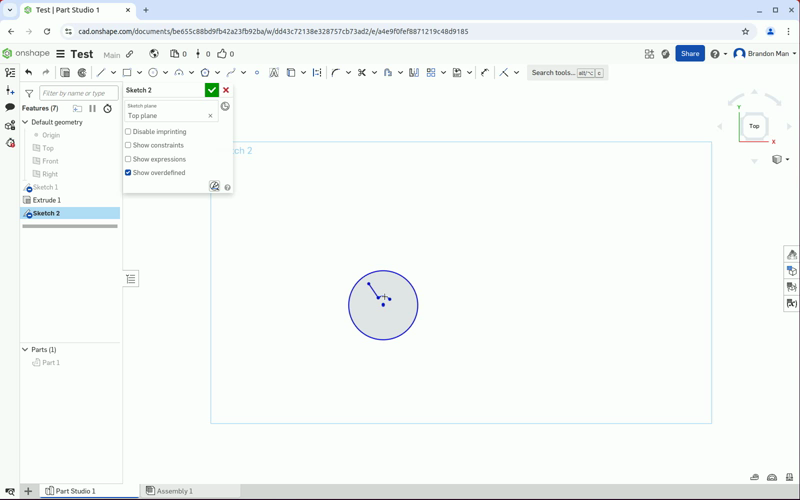
mouse_move(389, 299)
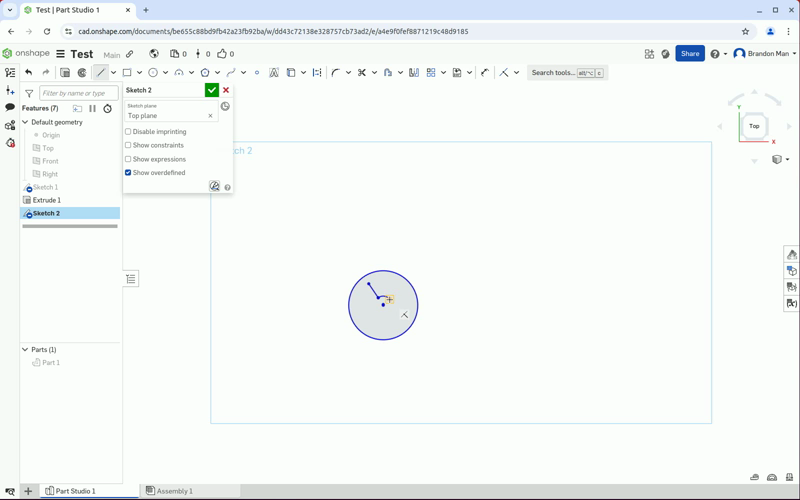
click(389, 299)
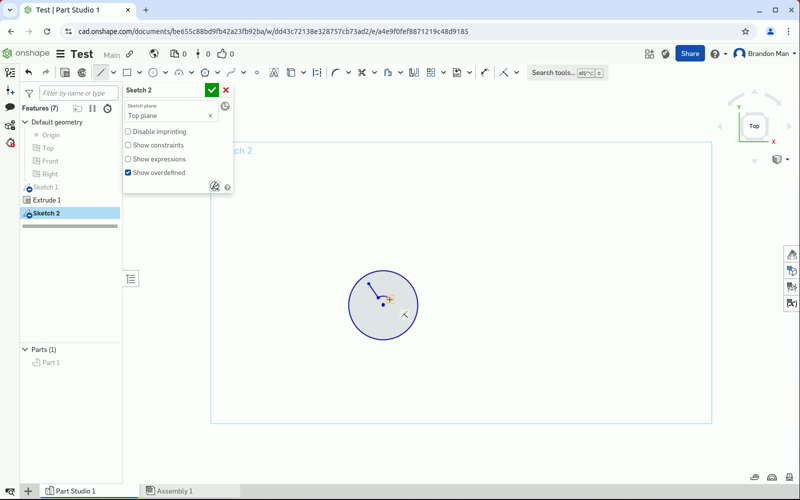
key_down(shift)
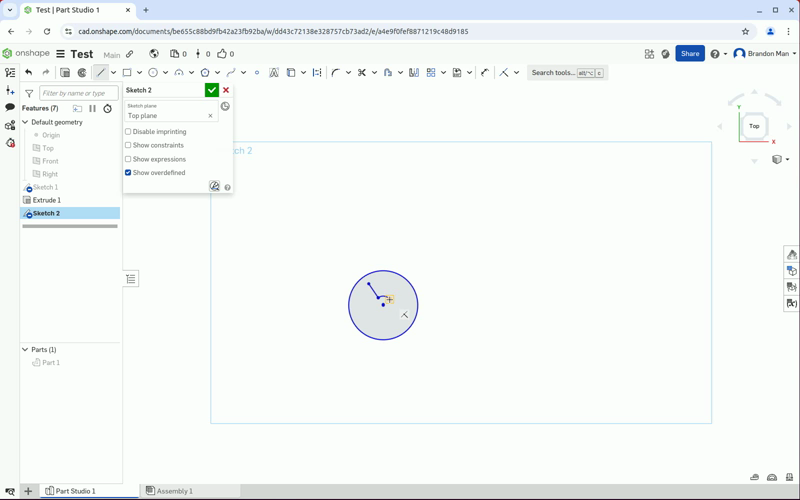
mouse_move(420, 299)
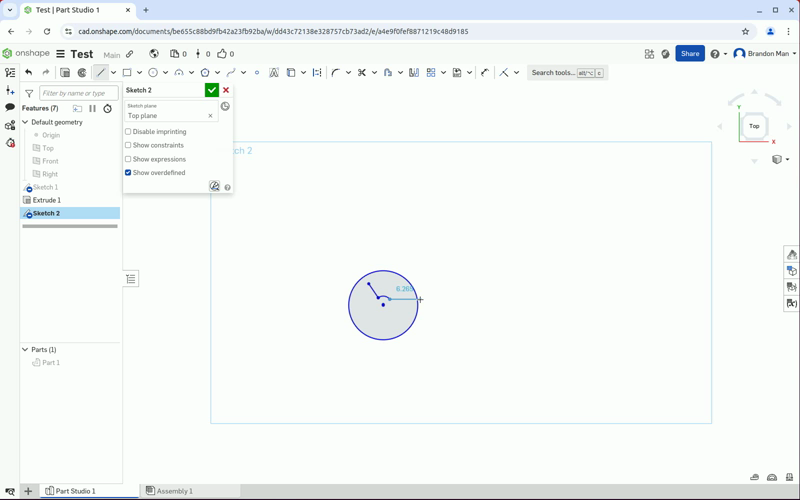
mouse_move(403, 289)
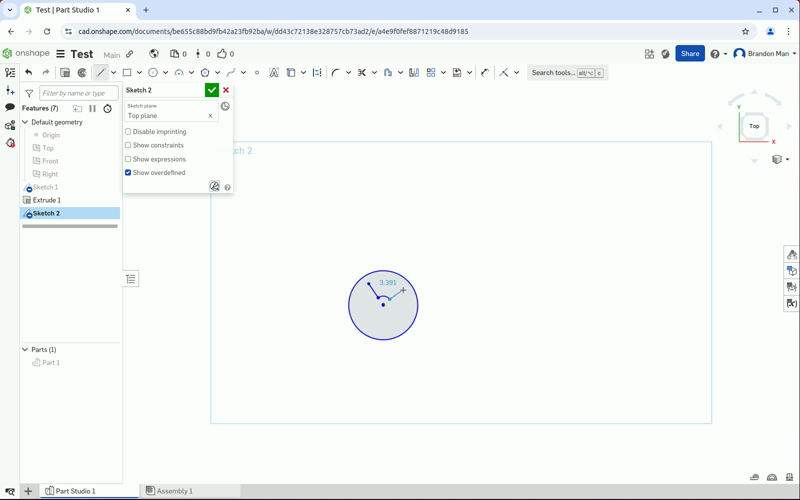
click(403, 289)
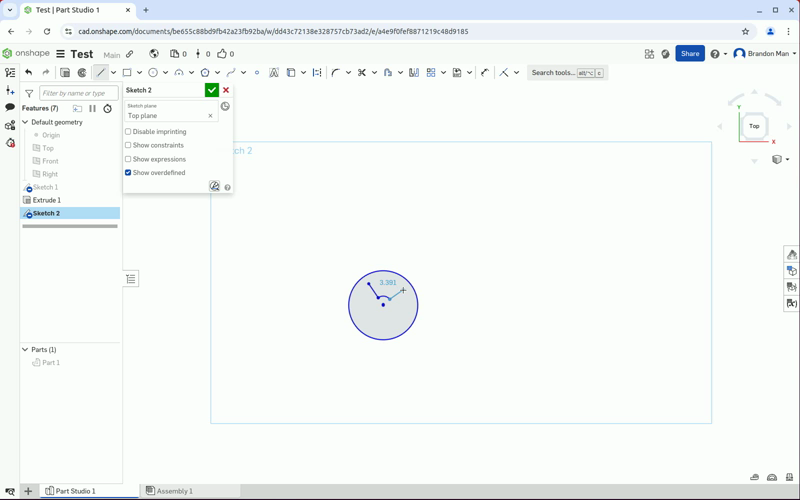
key_up(shift)
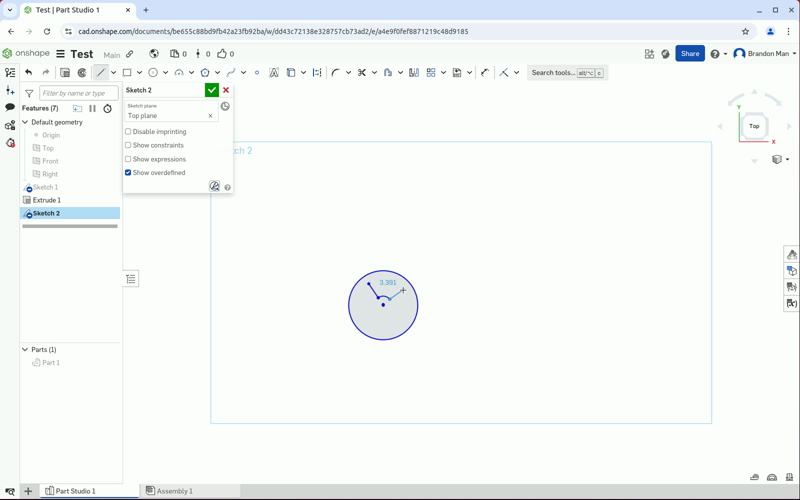
key(esc)
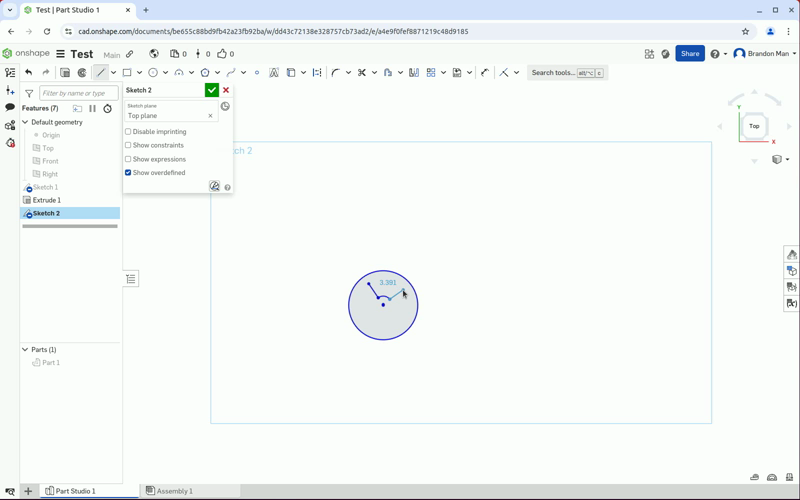
key(a)
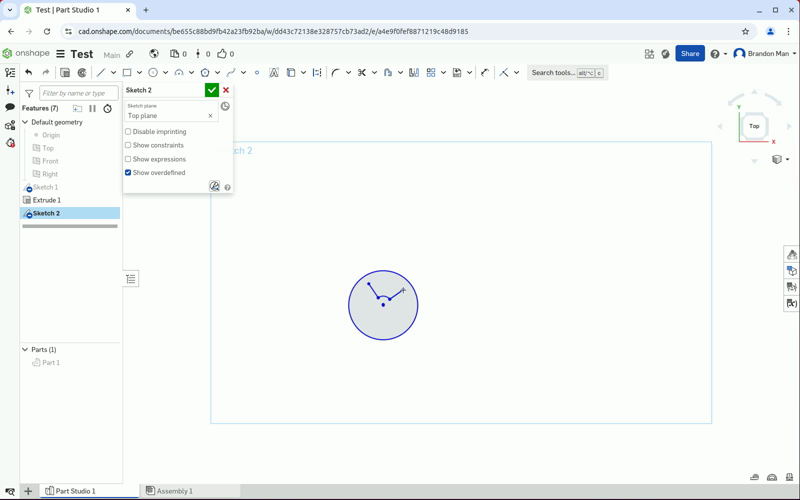
mouse_move(403, 289)
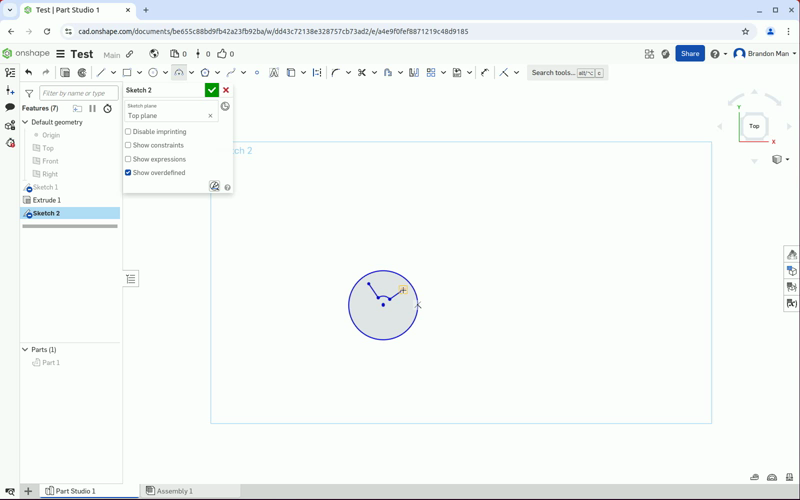
click(403, 289)
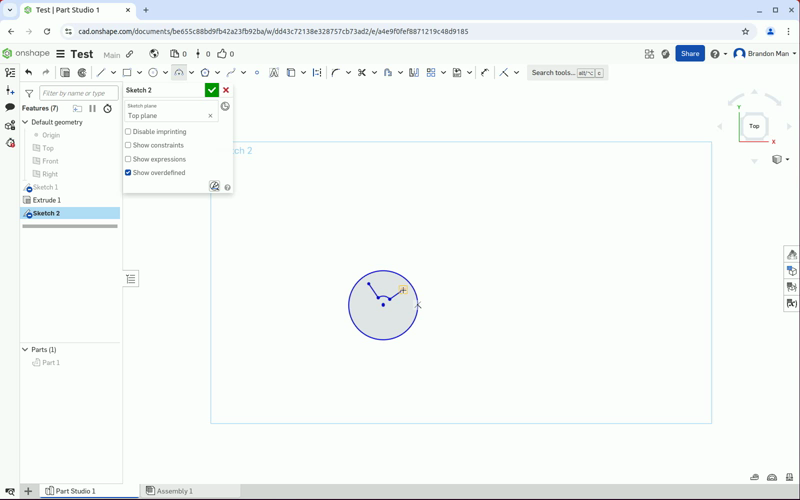
mouse_move(368, 283)
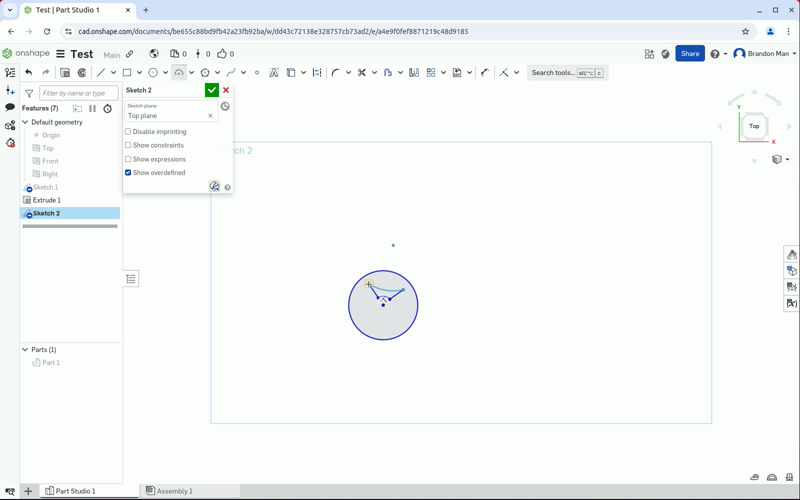
click(368, 283)
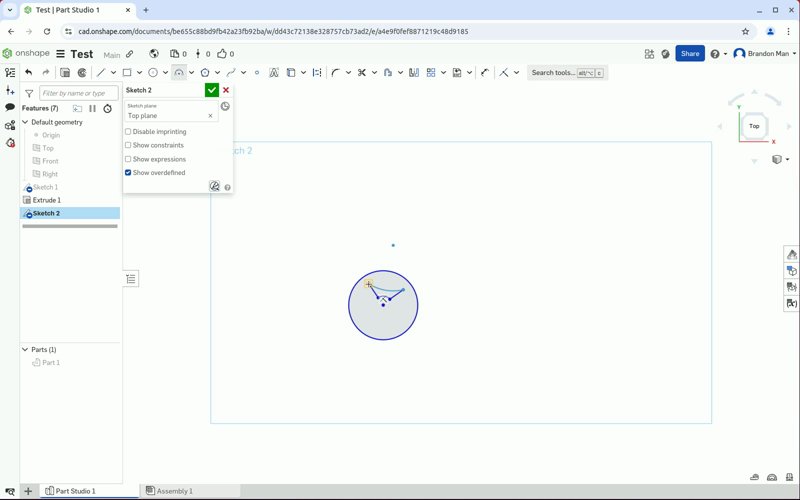
key_down(shift)
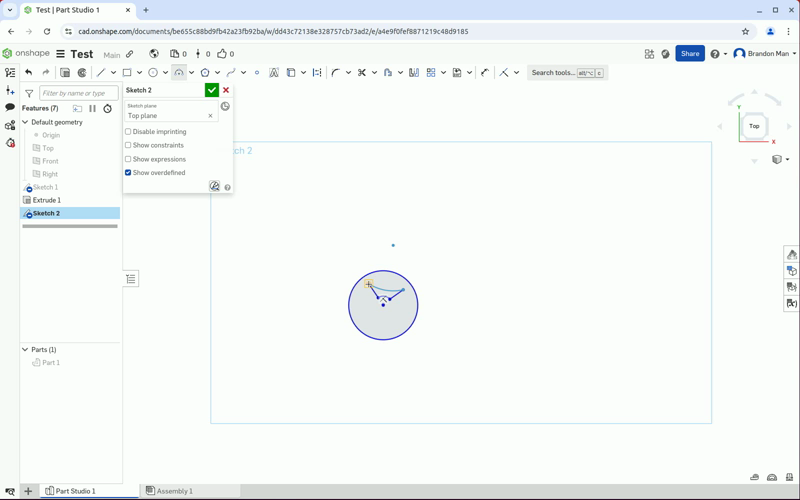
mouse_move(387, 279)
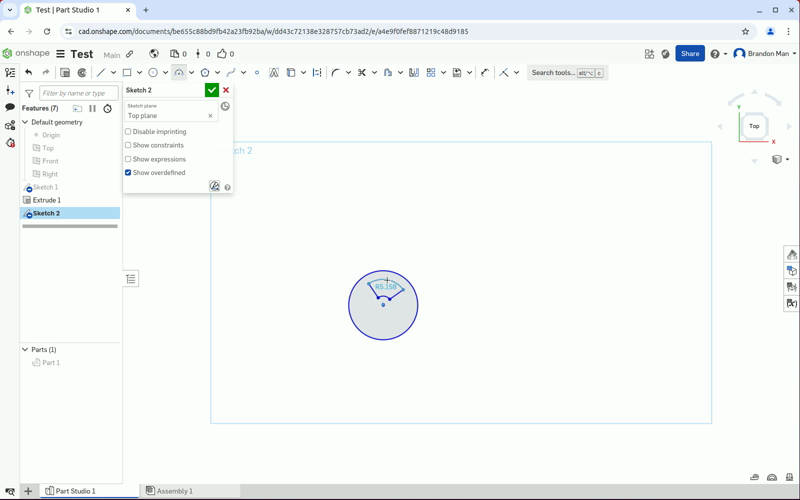
click(387, 279)
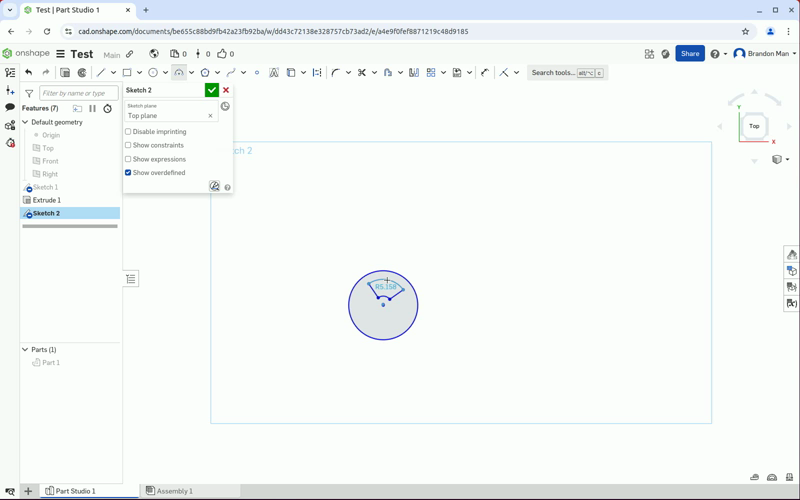
key_up(shift)
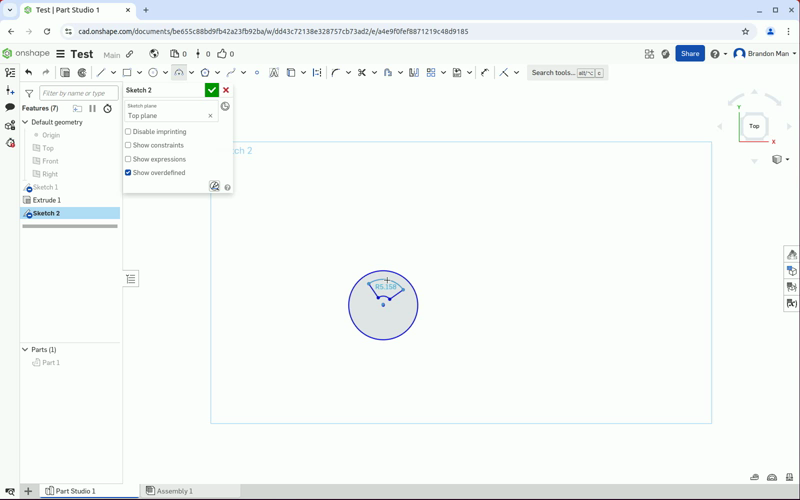
key(esc)
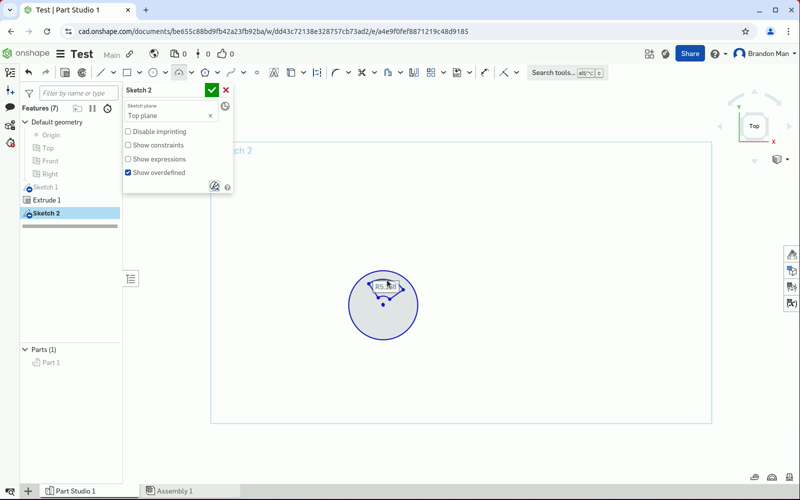
key(c)
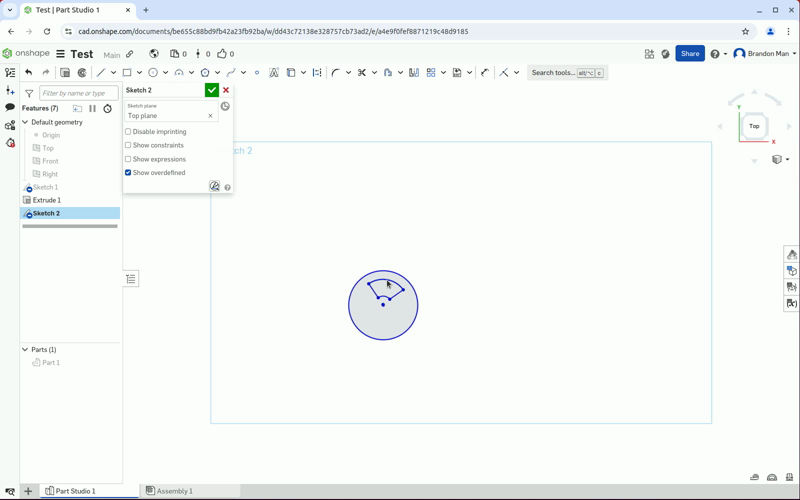
key_down(shift)
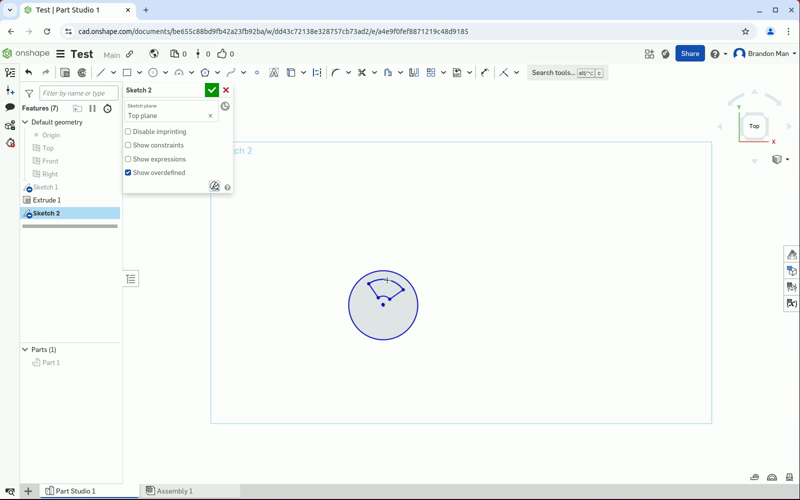
mouse_move(383, 305)
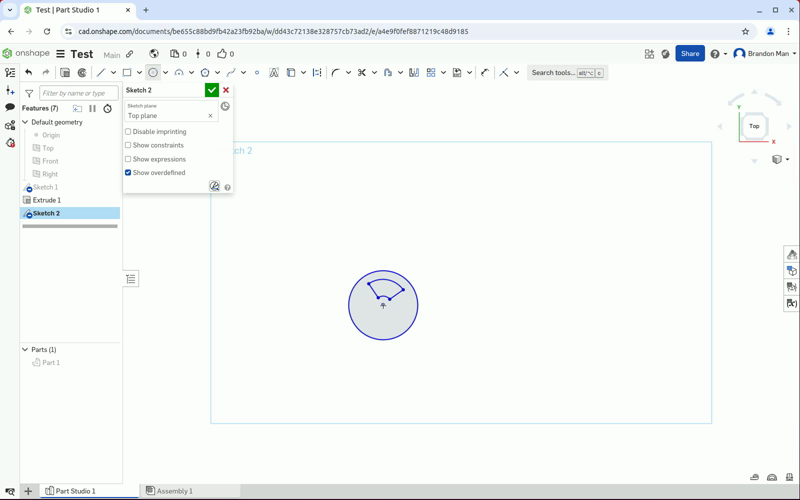
scroll(6)
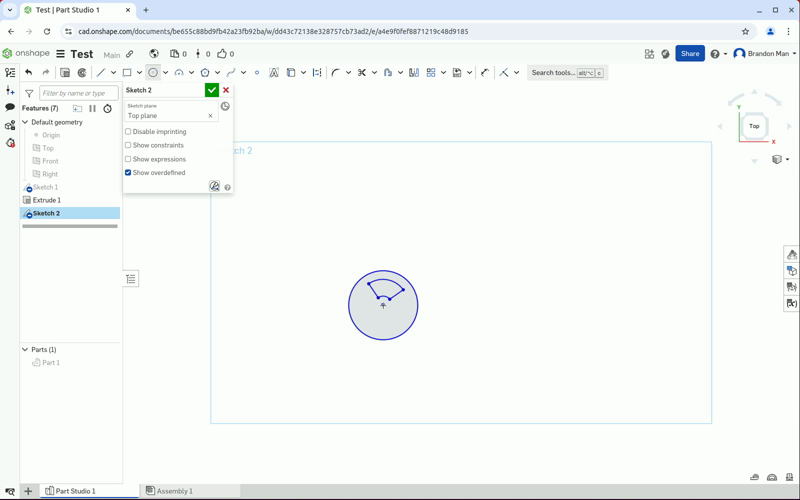
scroll(6)
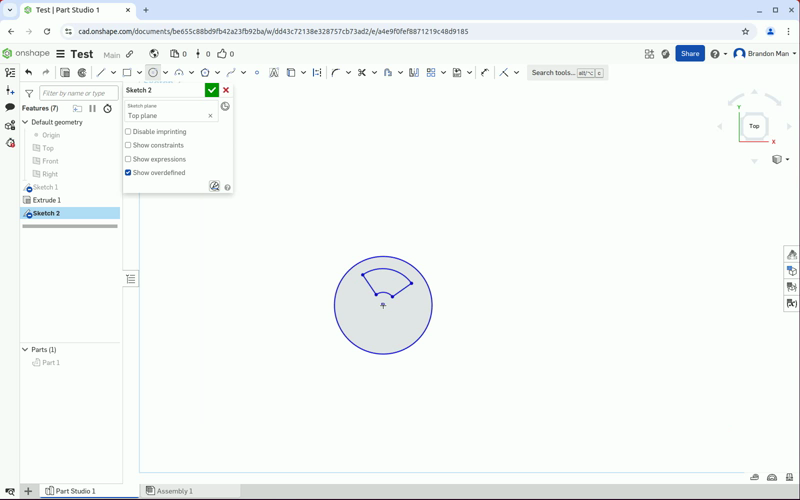
scroll(6)
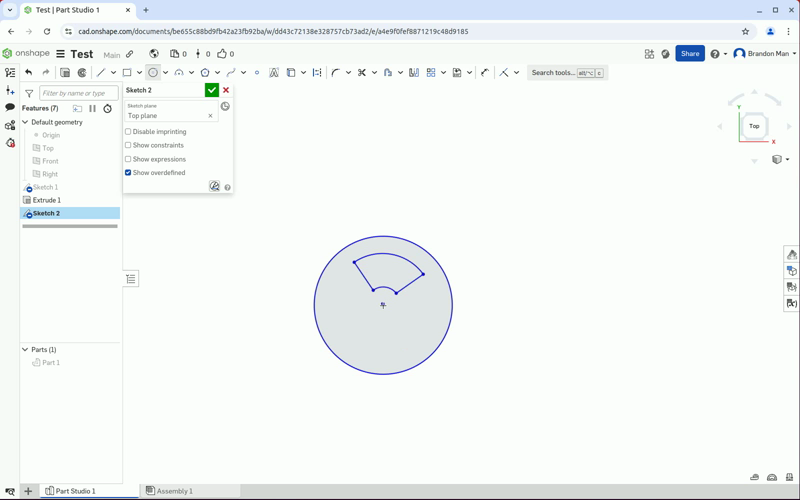
scroll(6)
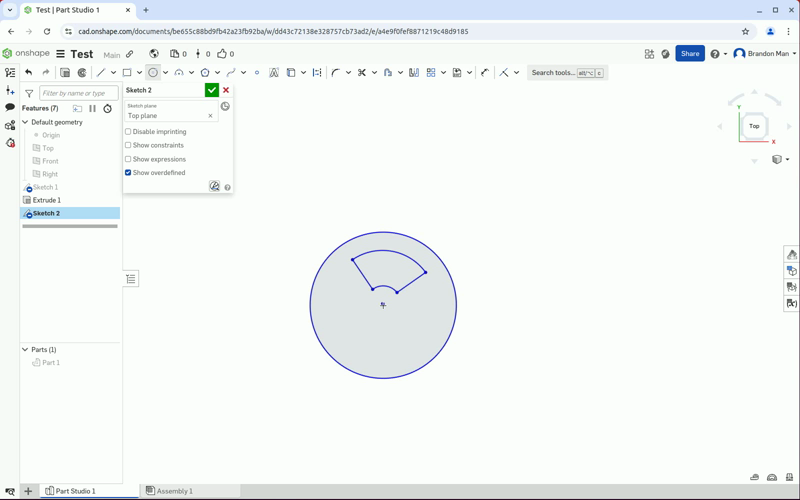
scroll(6)
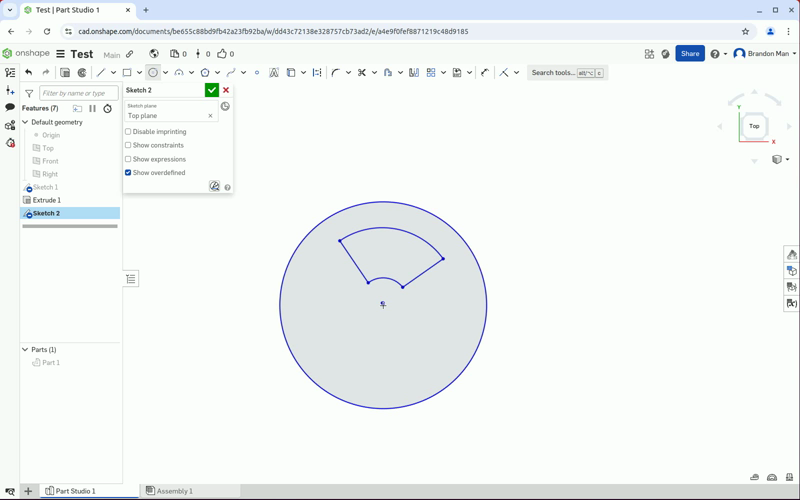
scroll(6)
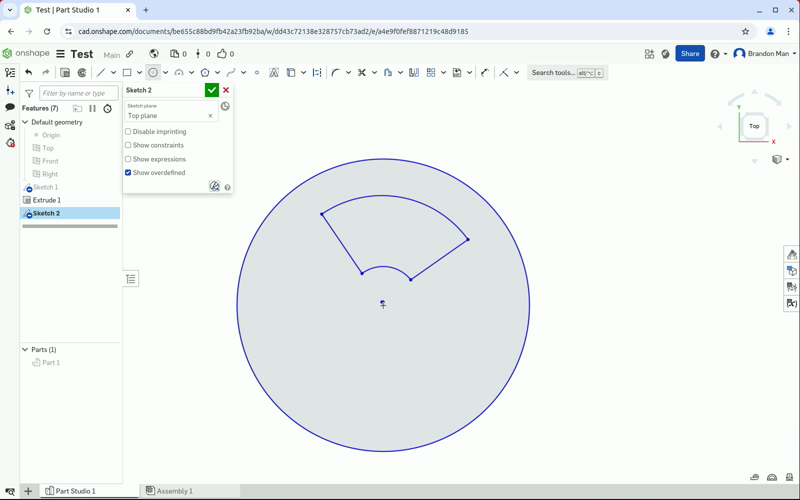
scroll(6)
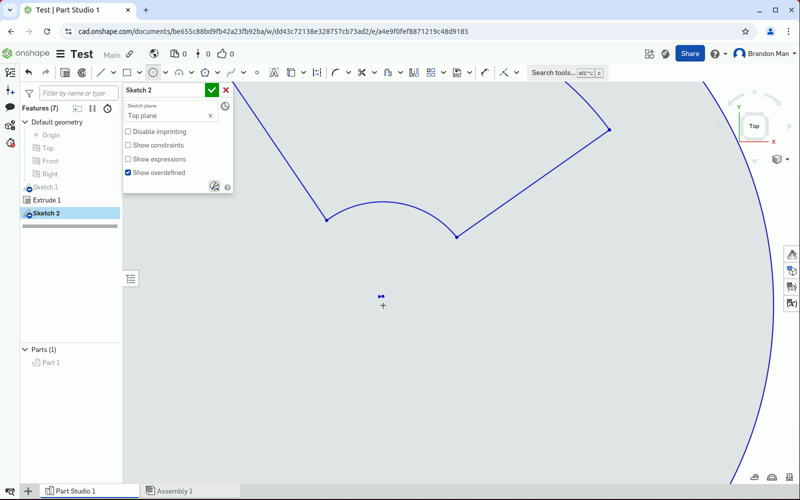
click(383, 305)
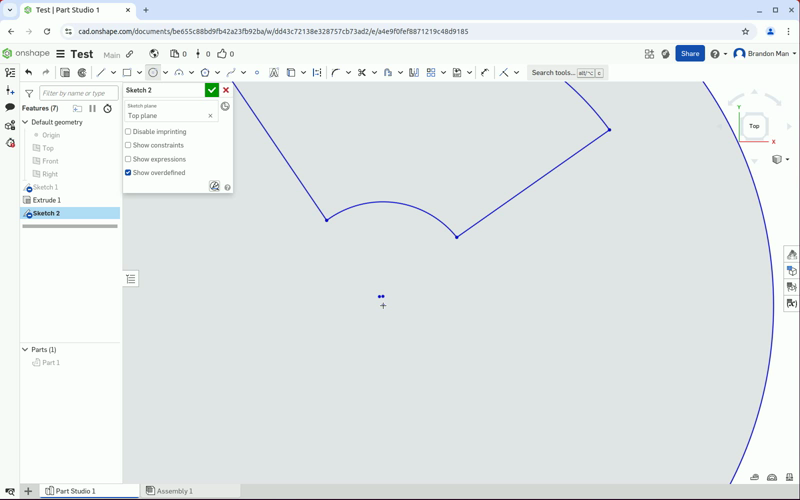
scroll(-6)
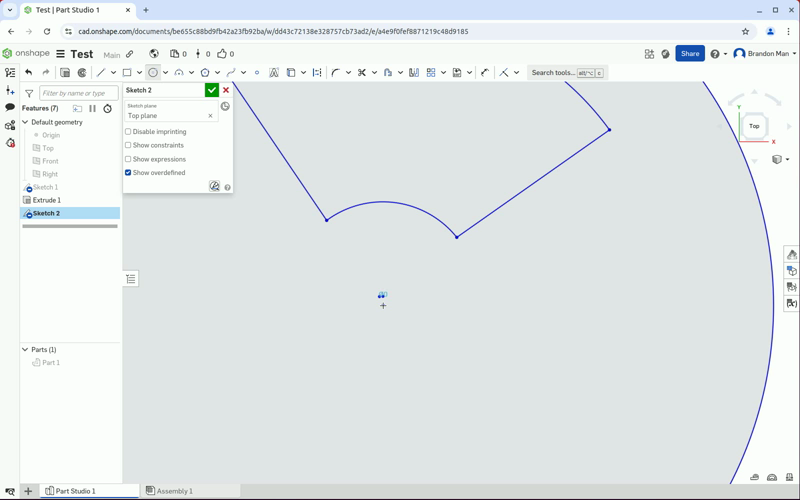
scroll(-6)
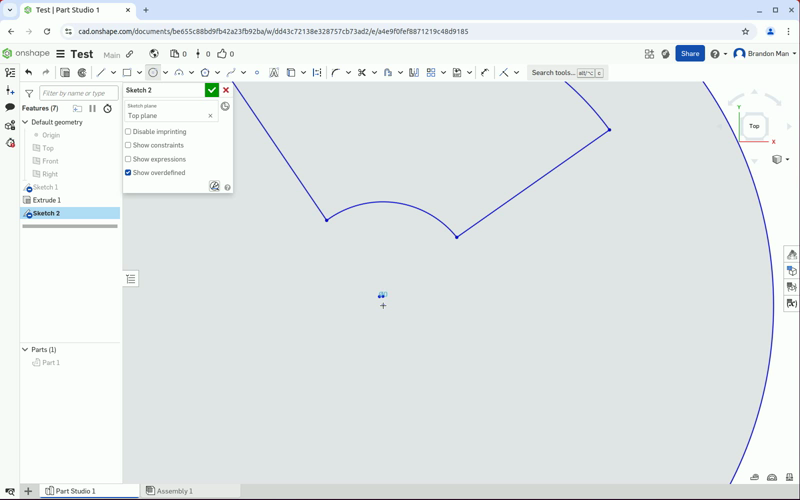
scroll(-6)
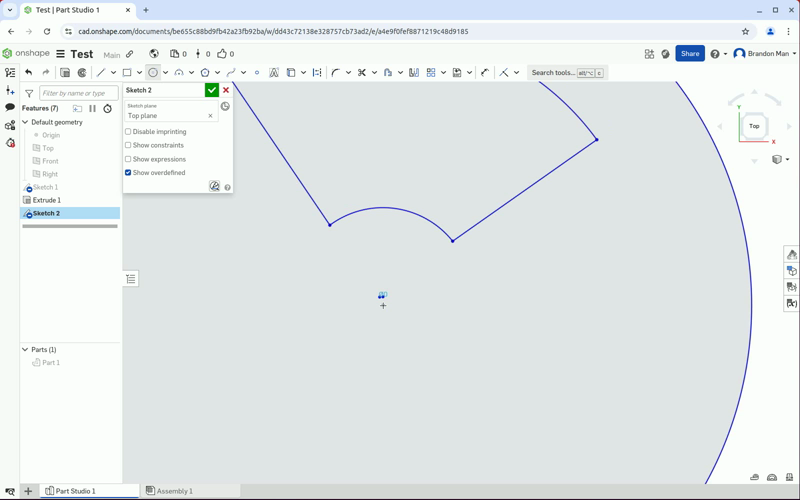
scroll(-6)
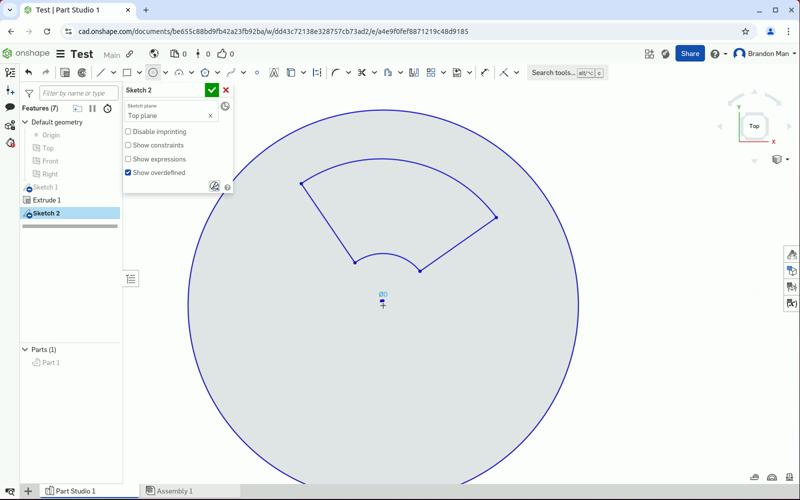
scroll(-6)
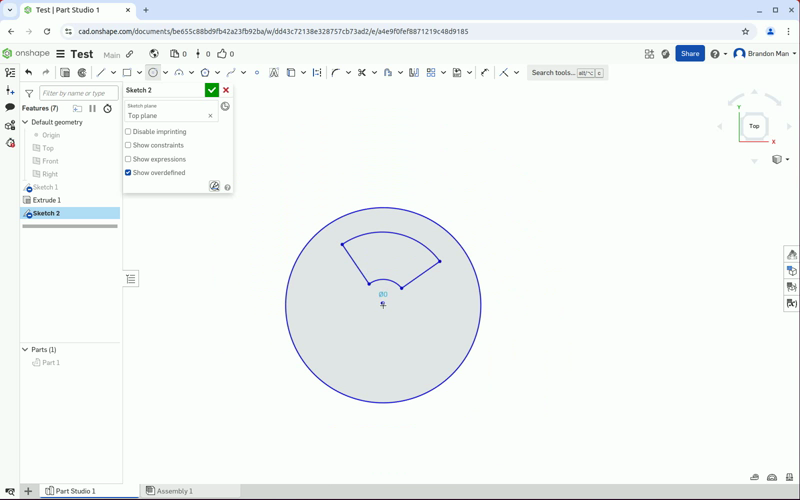
scroll(-6)
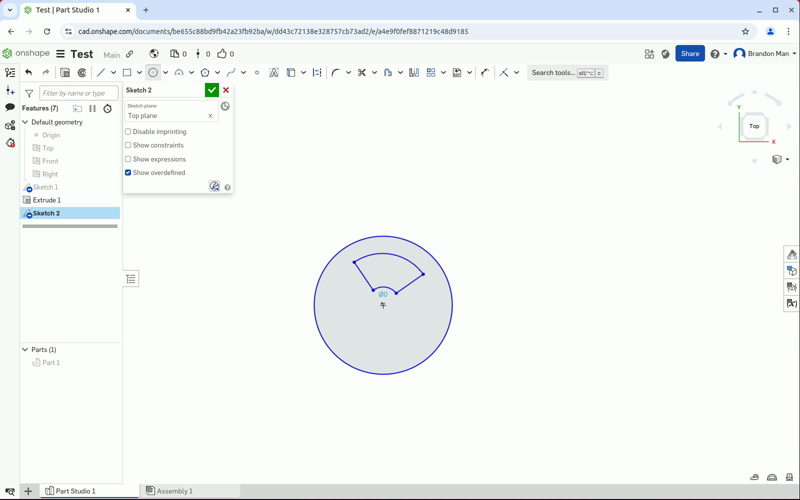
scroll(-6)
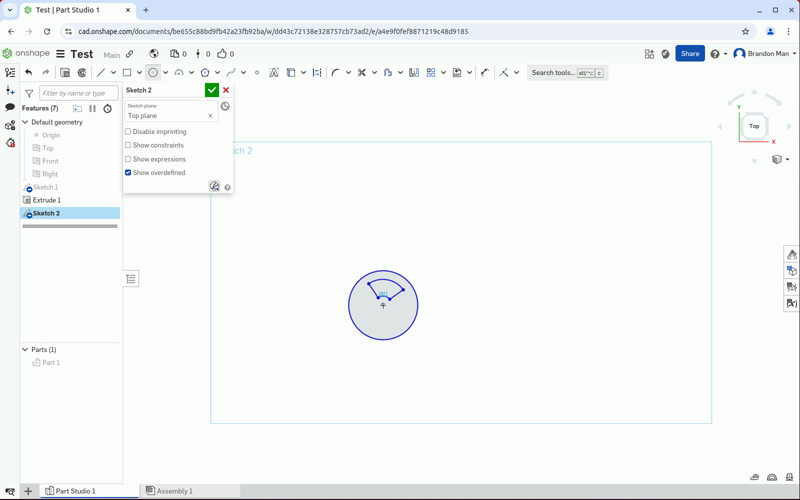
key_up(shift)
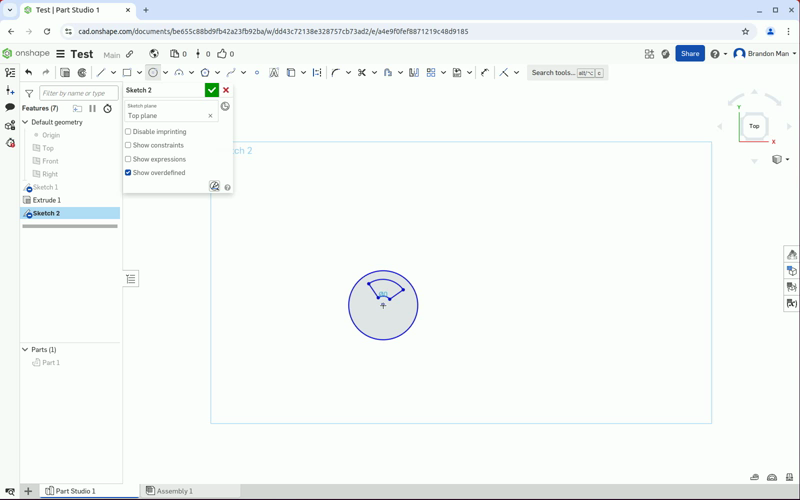
mouse_move(387, 305)
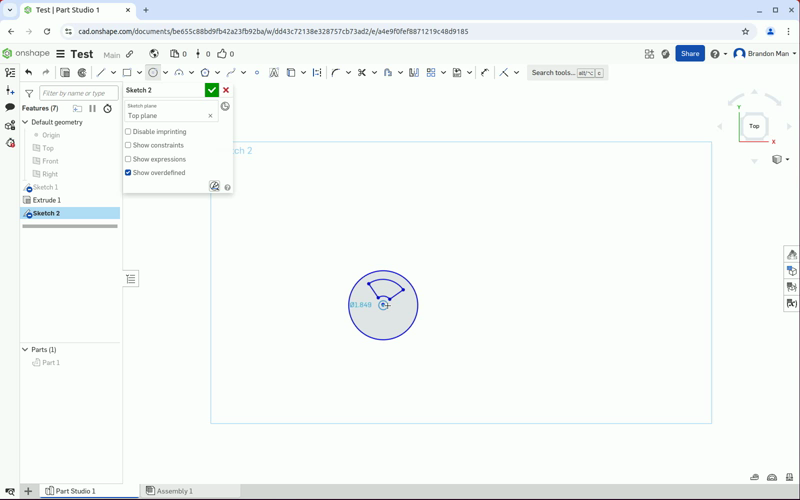
click(387, 305)
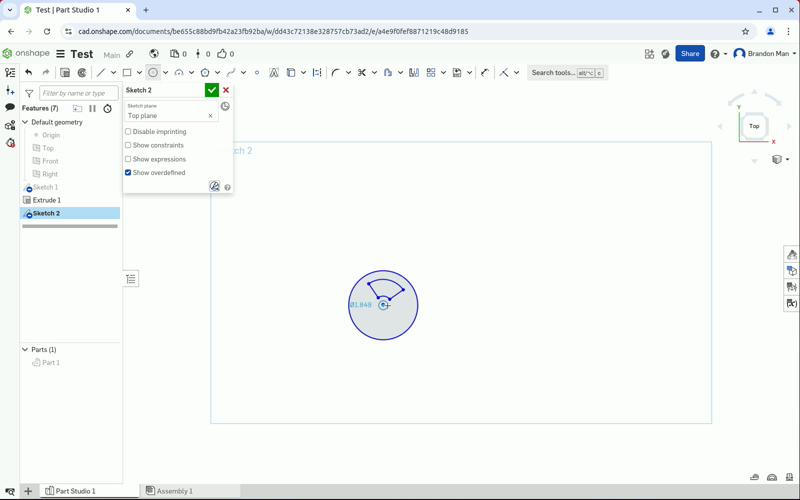
key(esc)
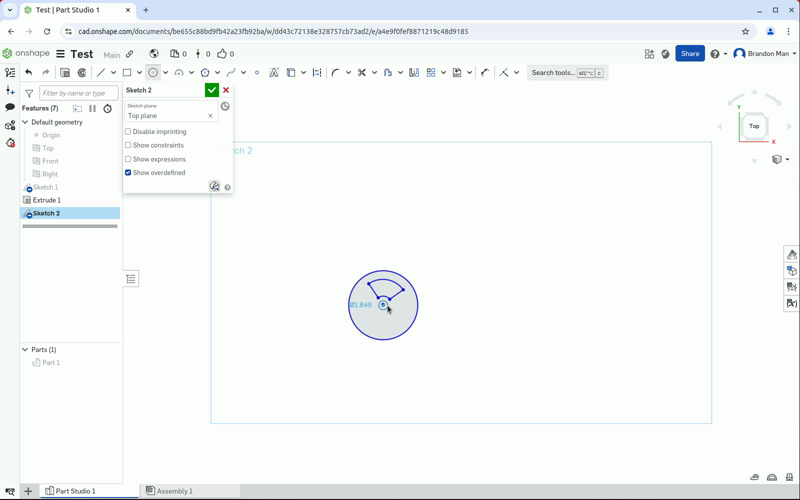
mouse_move(354, 304)
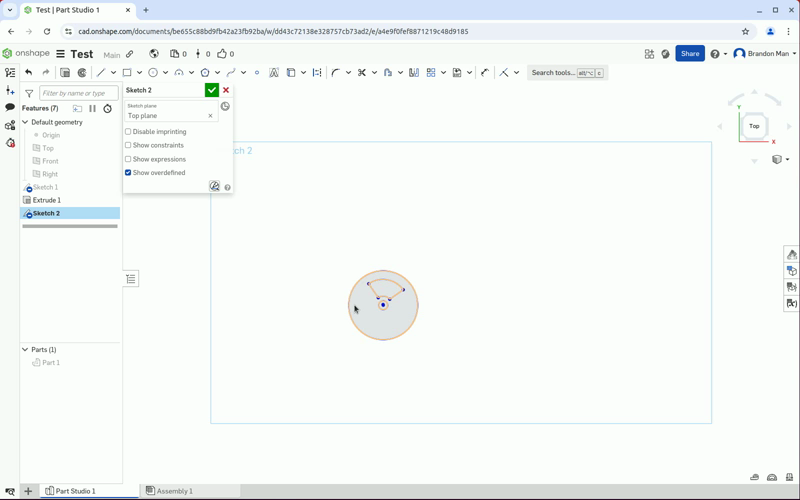
click(354, 304)
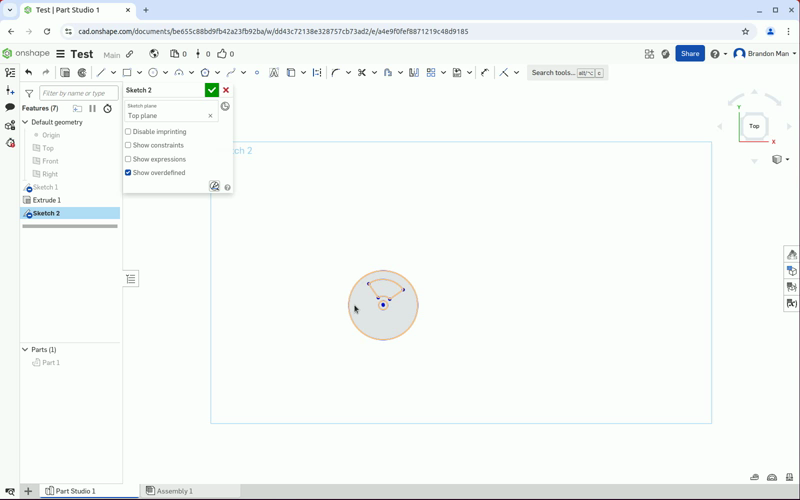
mouse_move(73, 352)
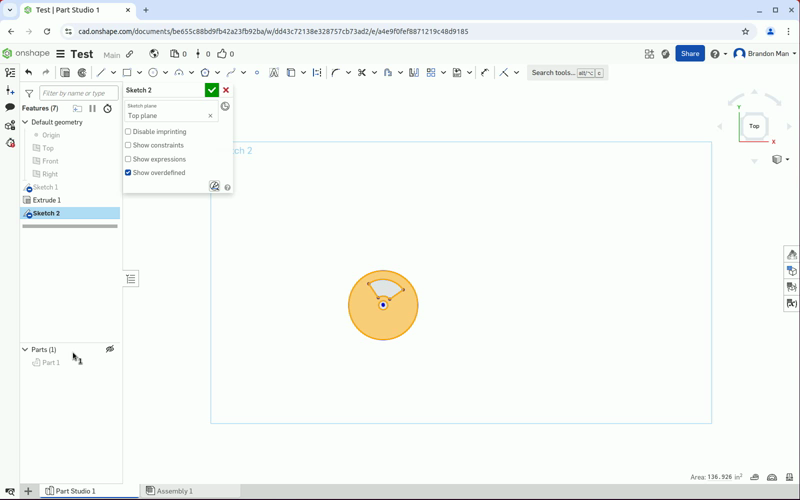
key(shift+y)
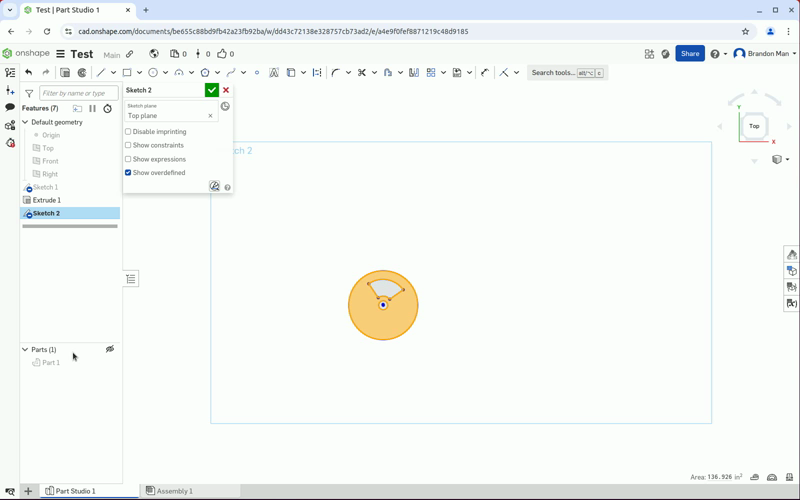
key(shift+e)
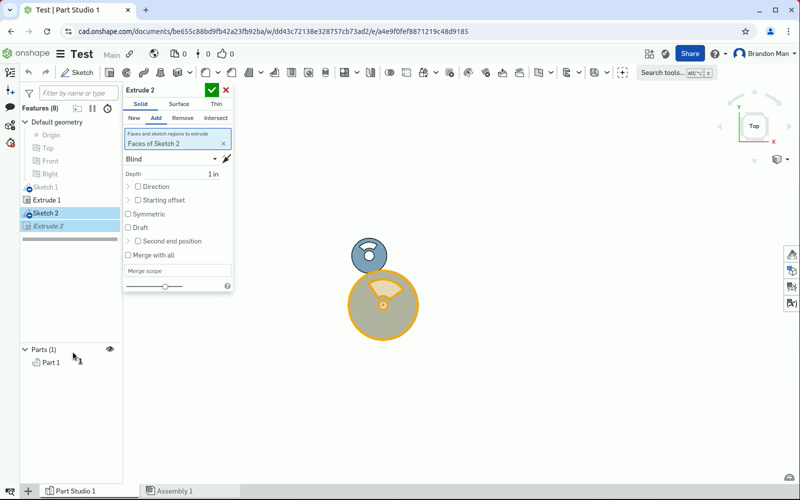
mouse_move(143, 106)
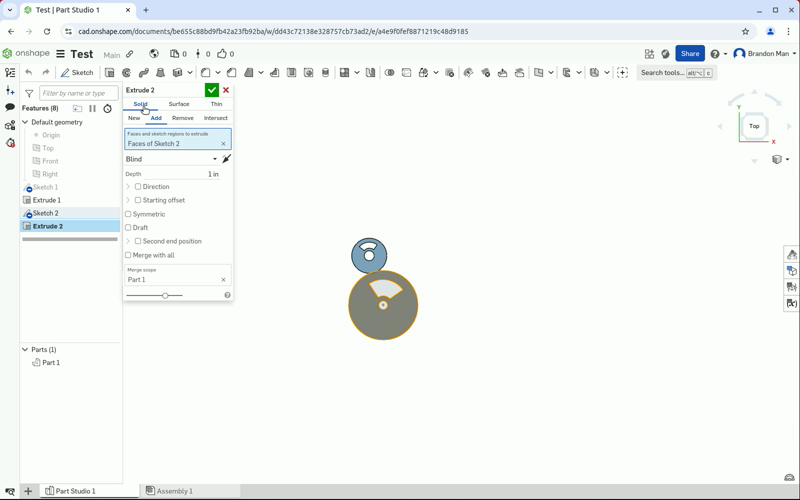
click(143, 106)
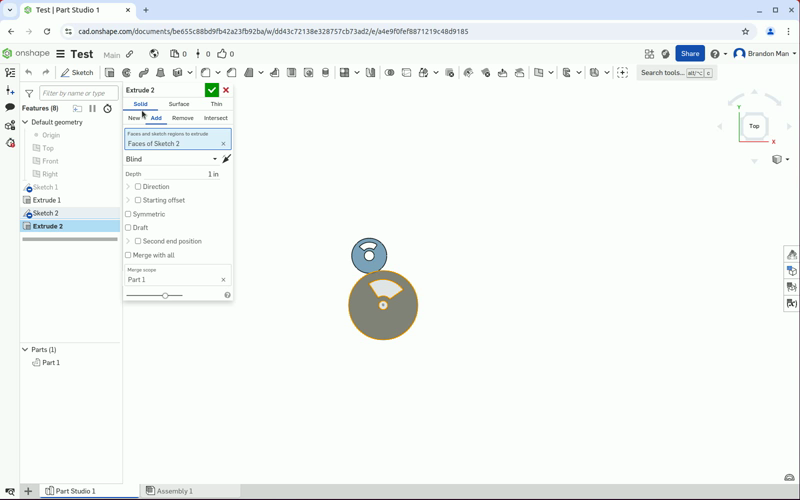
mouse_move(137, 120)
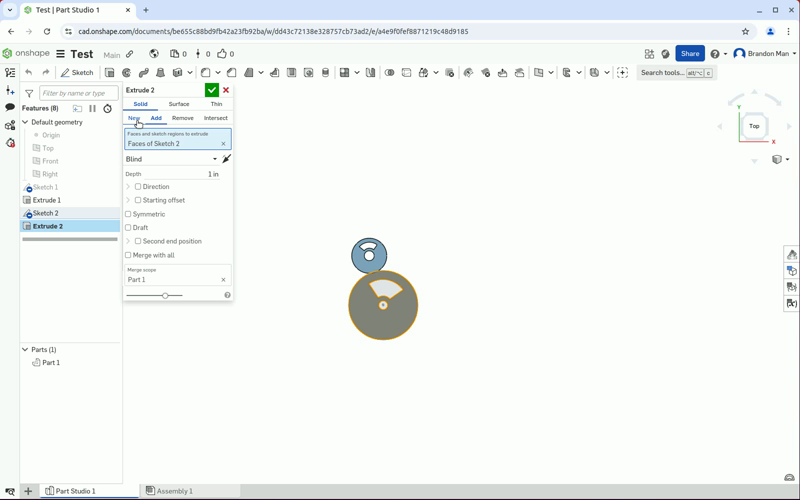
click(137, 120)
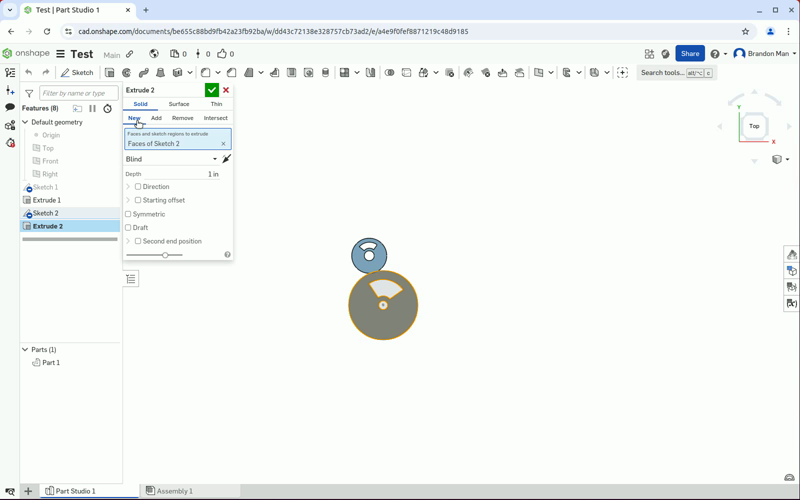
key(tab, 4)
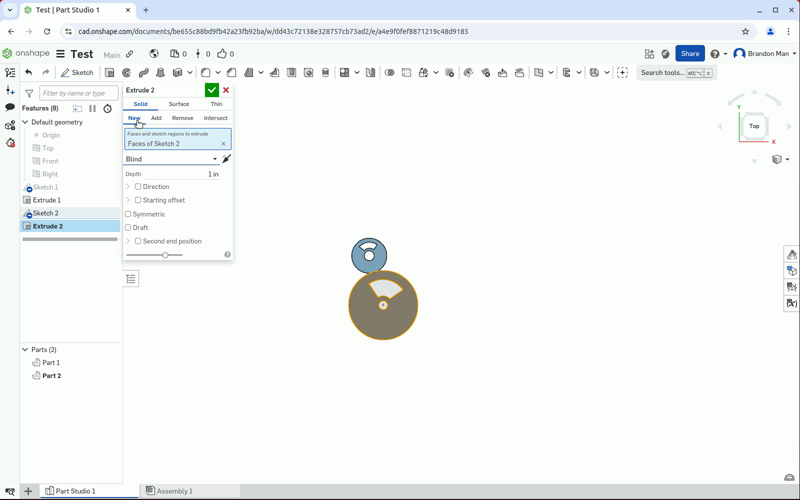
text(1.926)
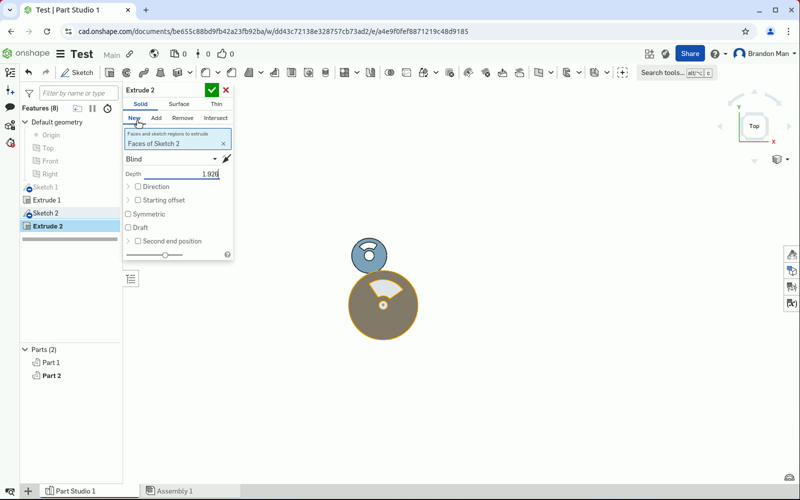
key(enter)
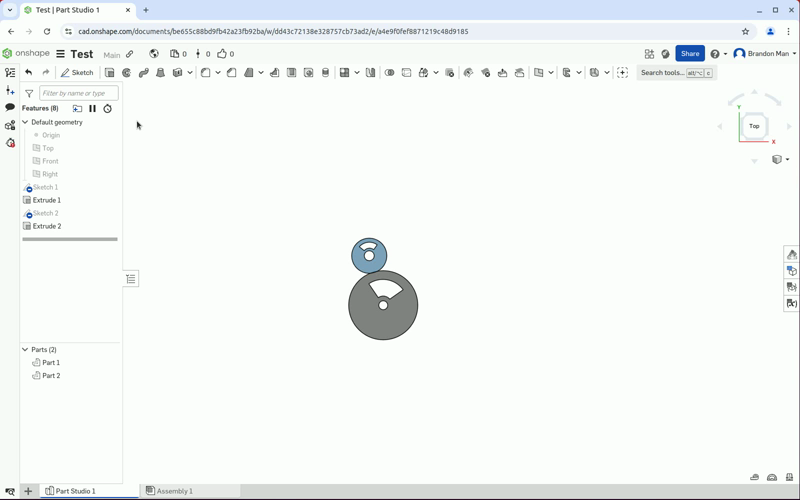
key(shift+h)
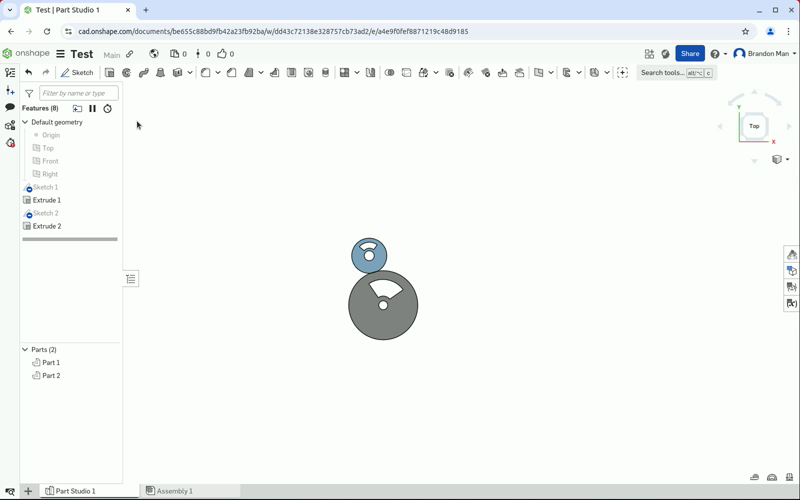
key(shift+h)
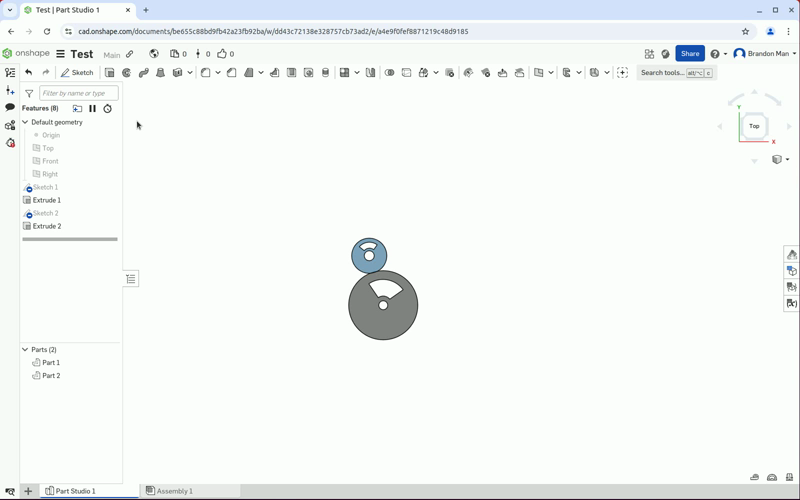
mouse_move(73, 189)
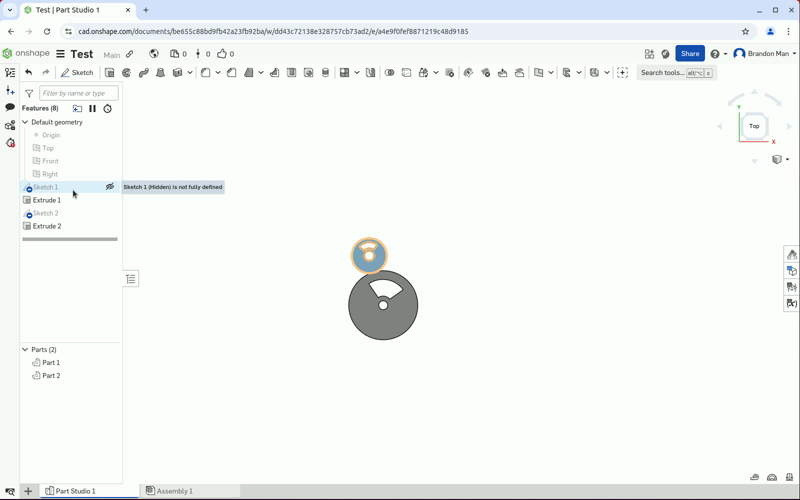
click(73, 189)
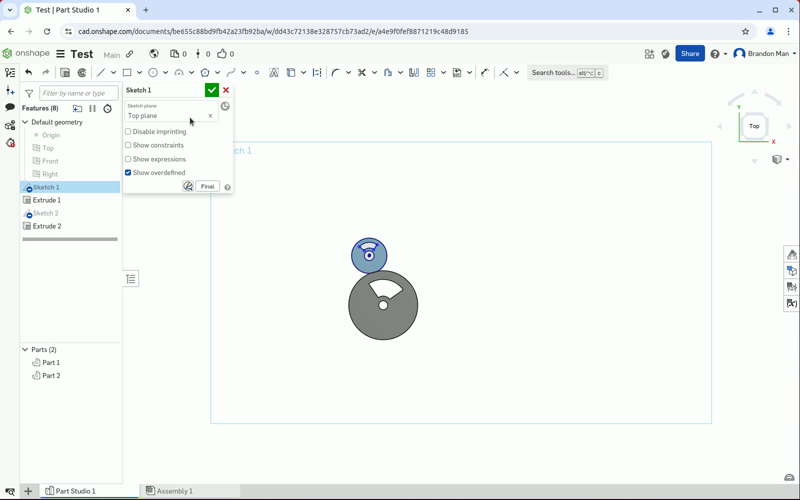
mouse_move(229, 92)
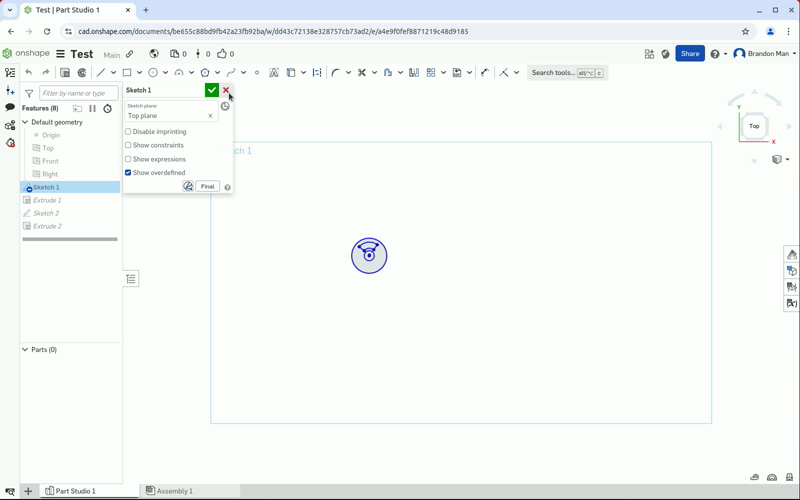
click(229, 92)
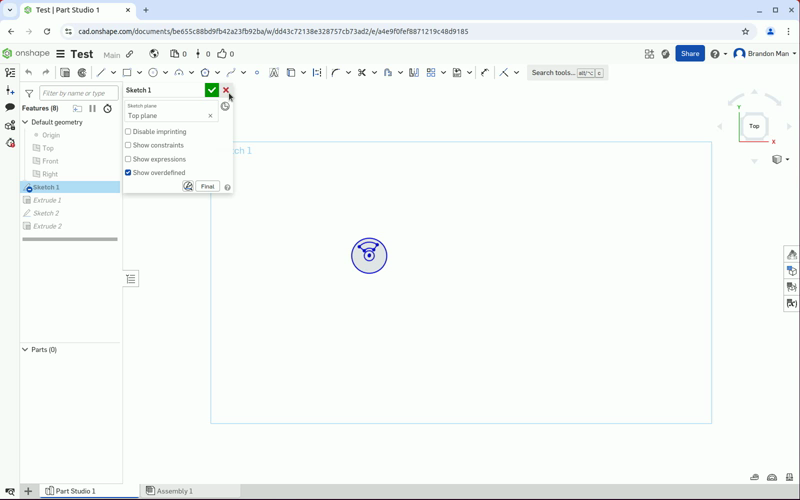
key(shift+s)
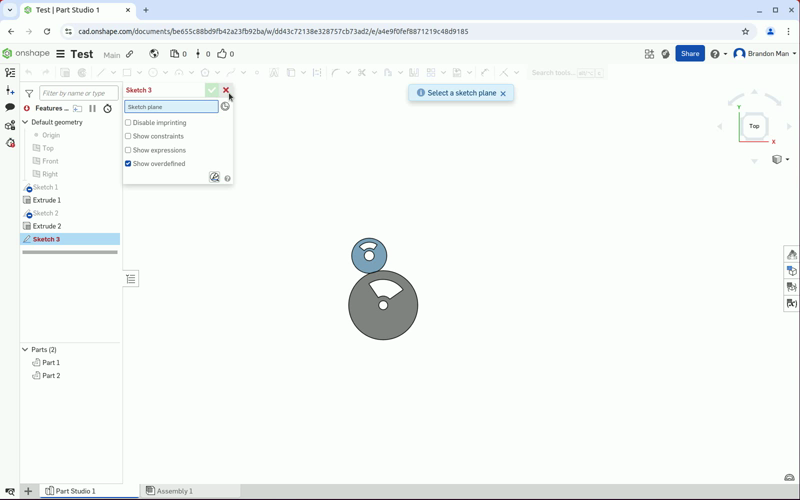
mouse_move(73, 150)
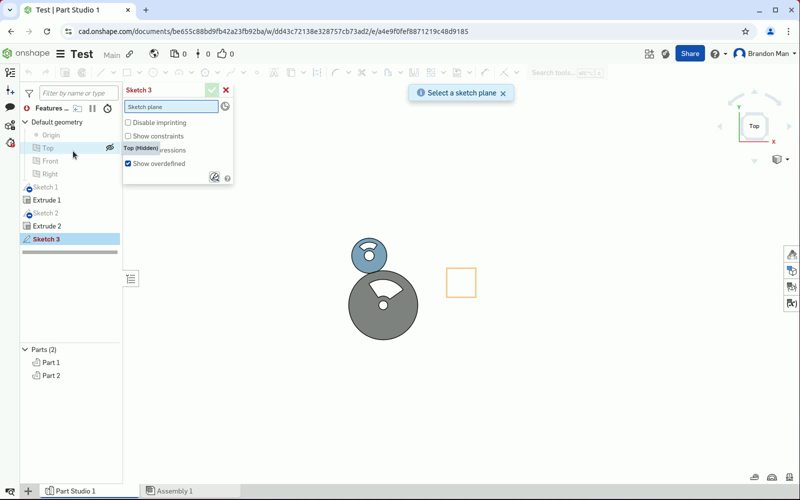
click(73, 150)
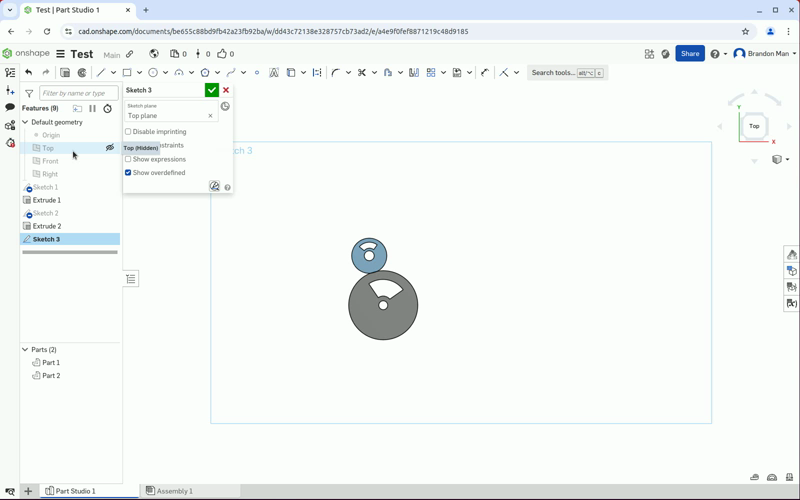
mouse_move(73, 352)
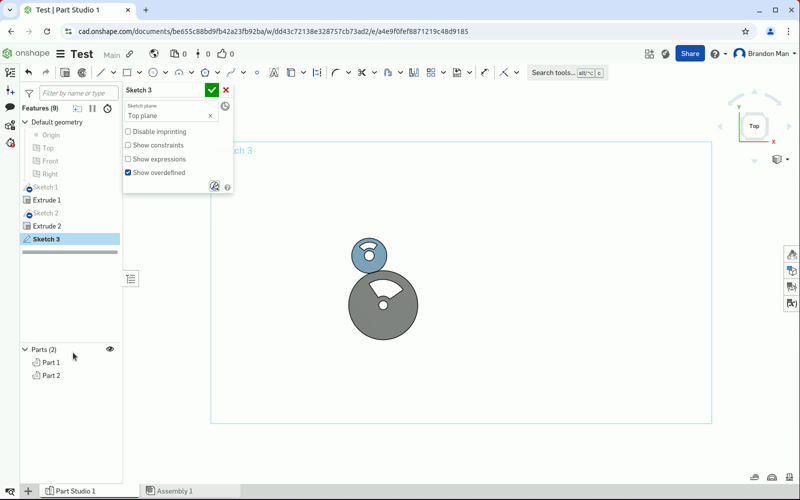
key(y)
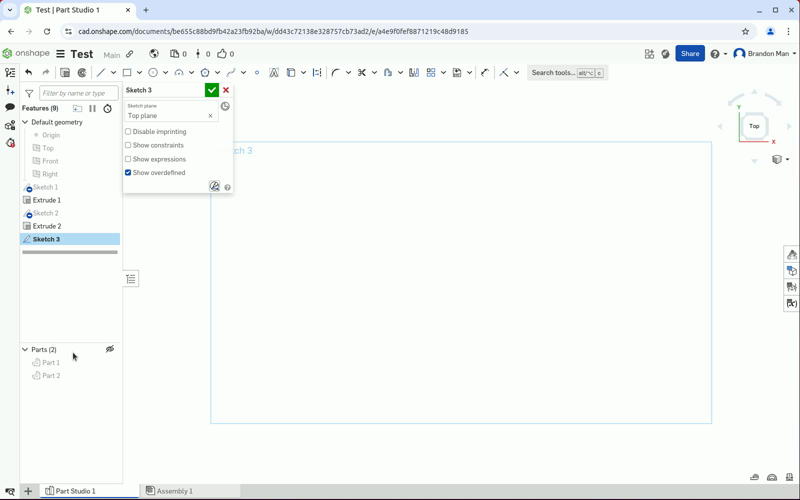
key(c)
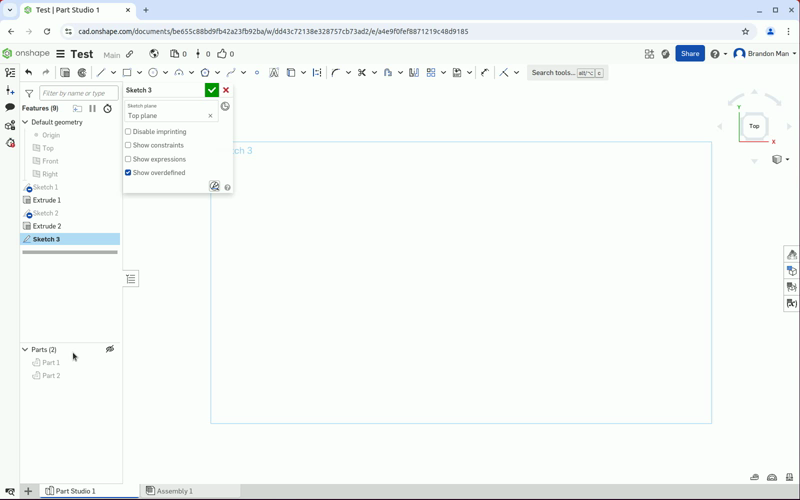
key_down(shift)
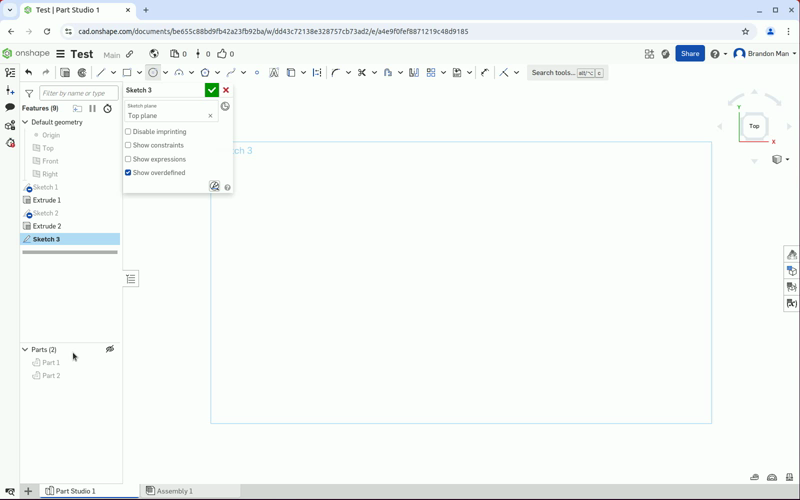
mouse_move(480, 271)
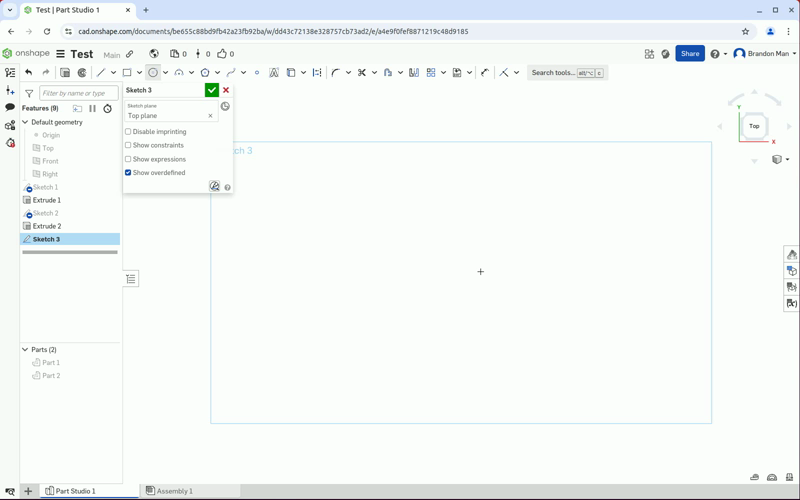
click(480, 271)
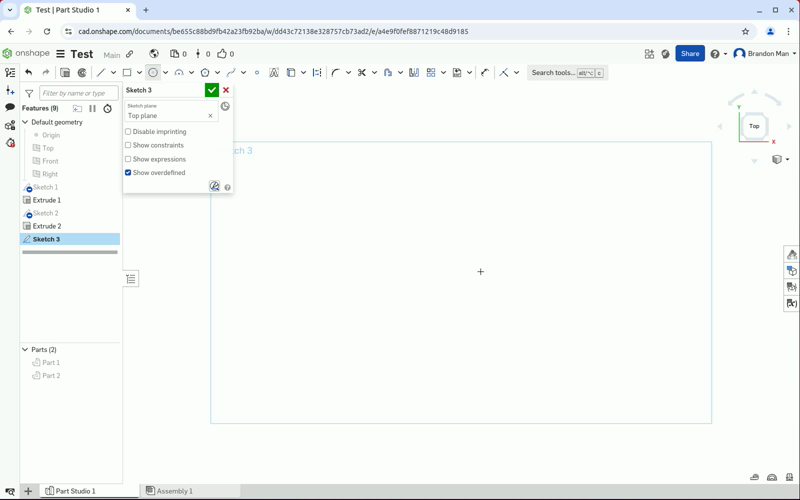
key_up(shift)
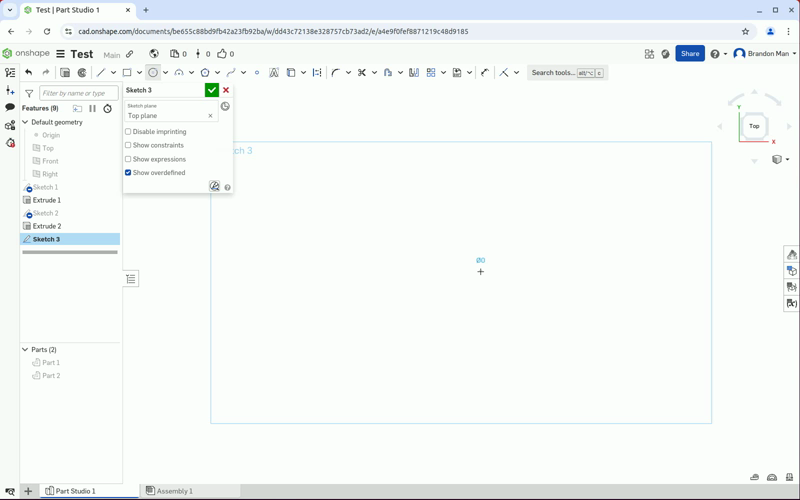
mouse_move(548, 271)
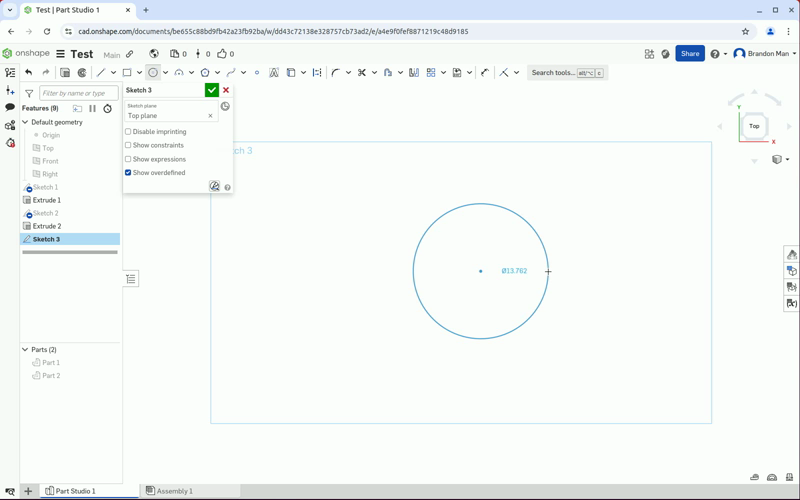
click(548, 271)
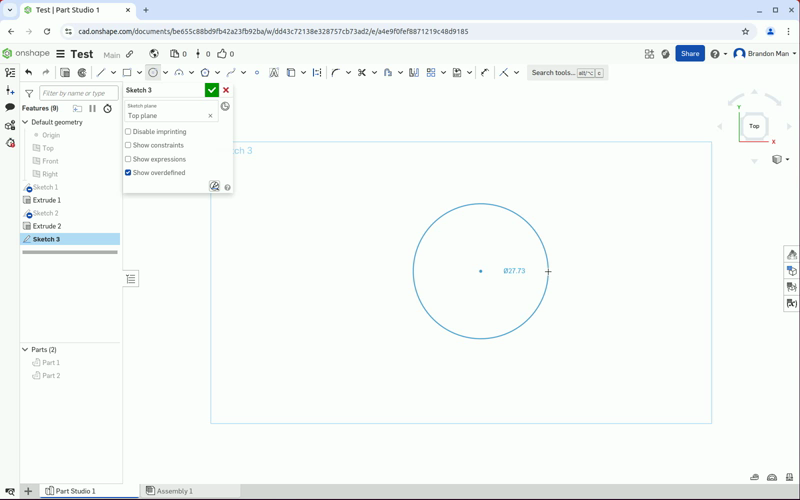
key(esc)
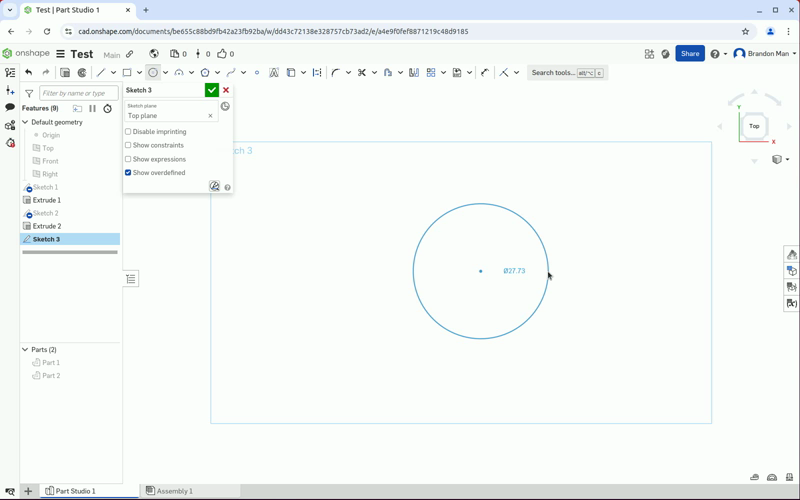
key(l)
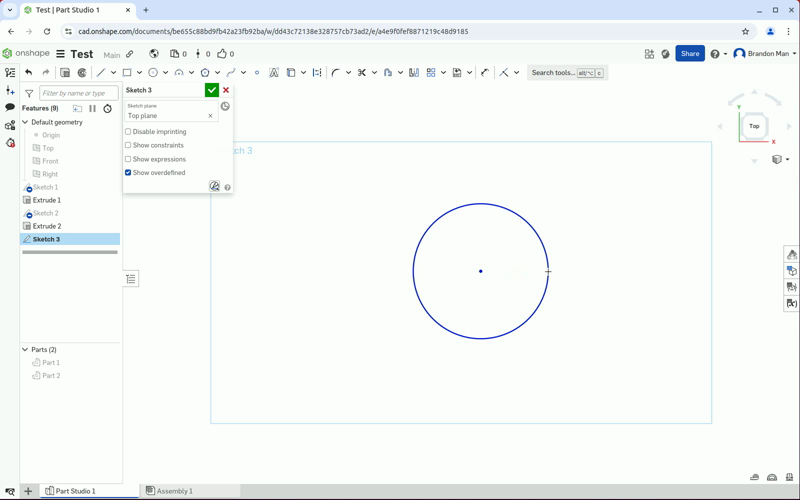
key_down(shift)
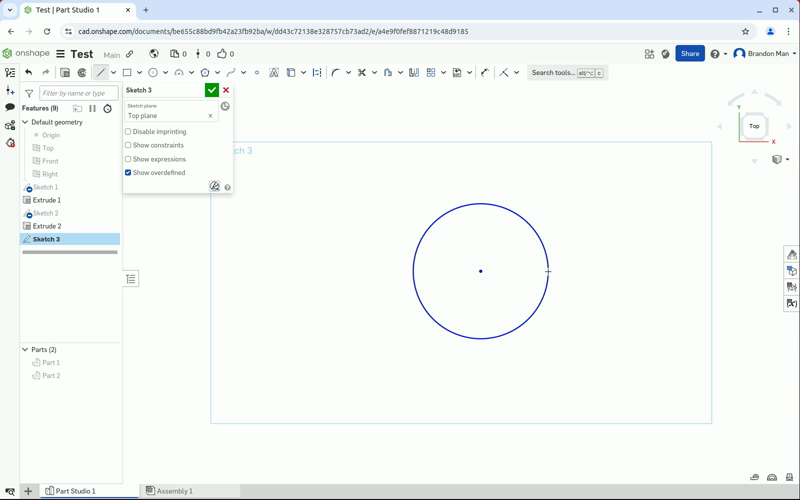
mouse_move(438, 228)
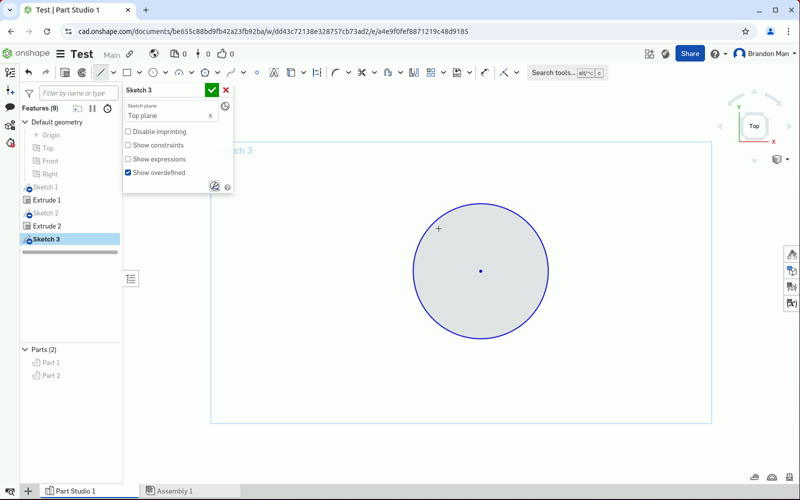
click(438, 228)
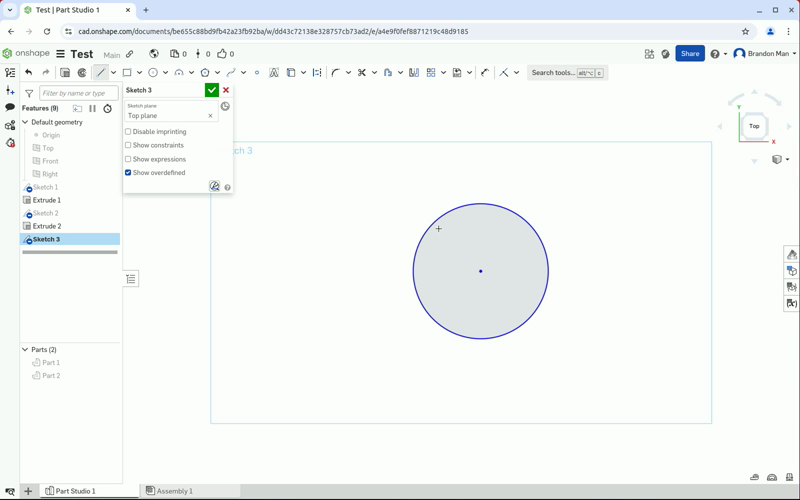
key_up(shift)
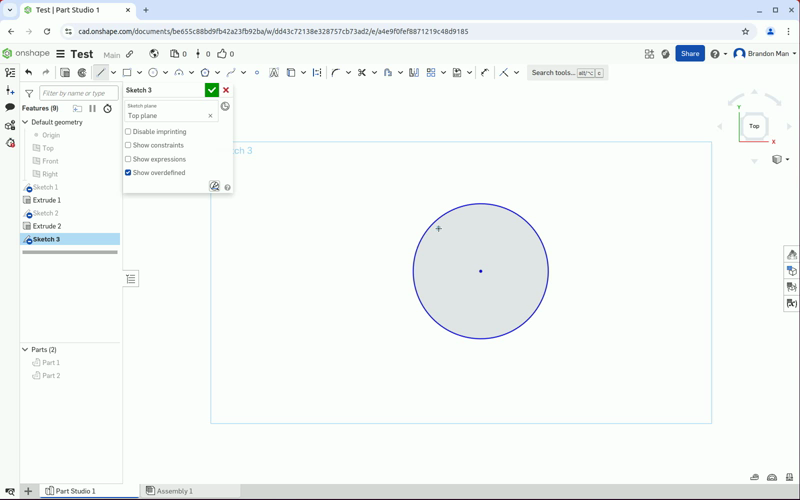
key_down(shift)
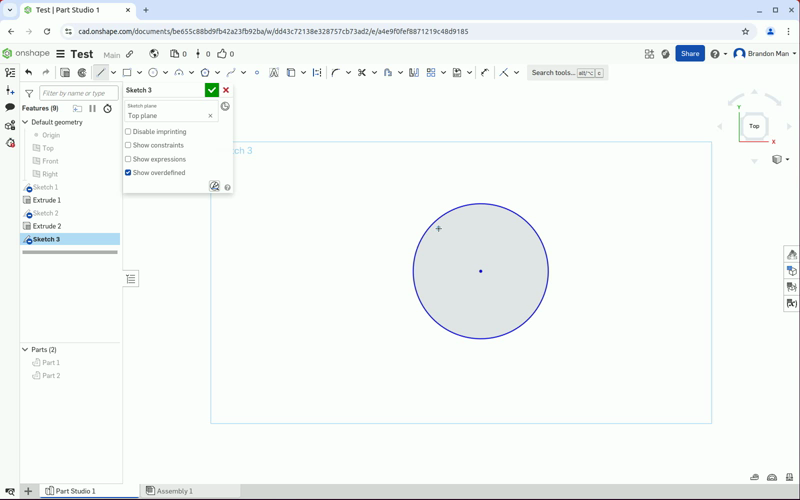
mouse_move(468, 228)
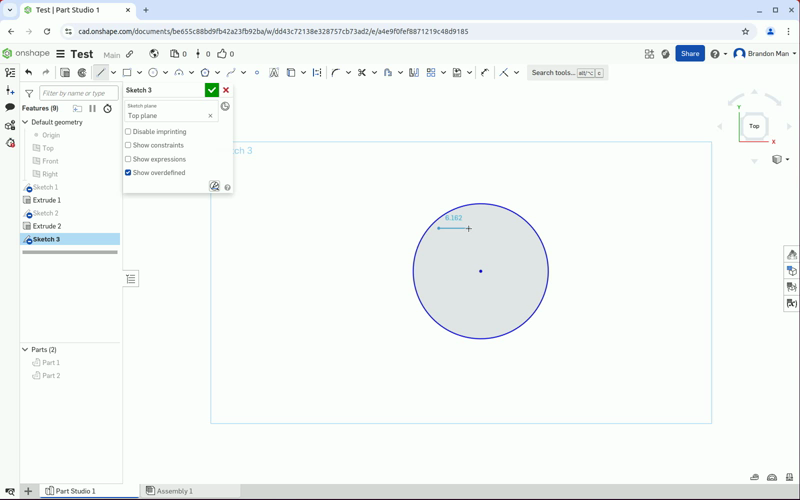
mouse_move(473, 264)
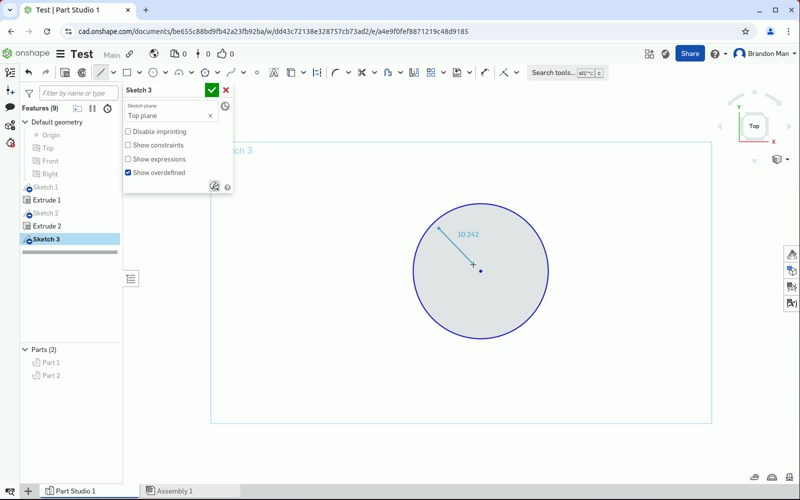
click(473, 264)
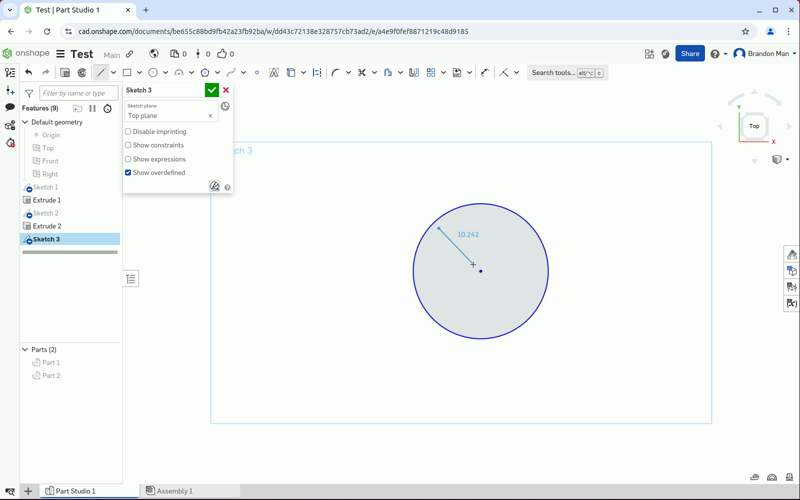
key_up(shift)
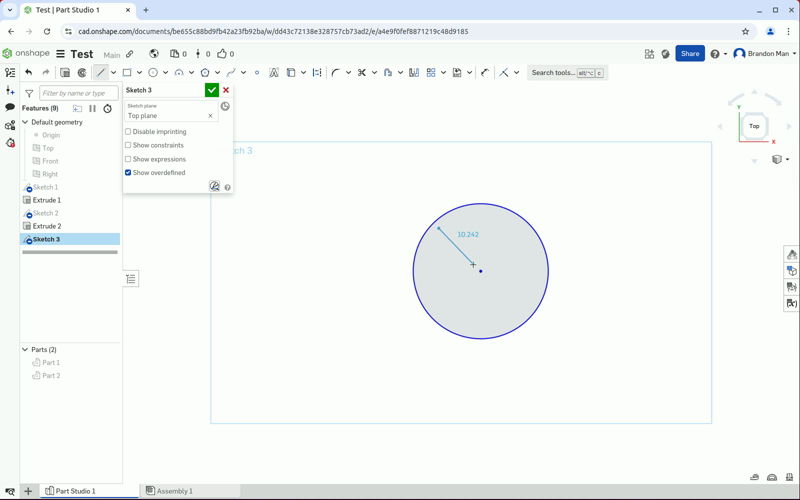
key(esc)
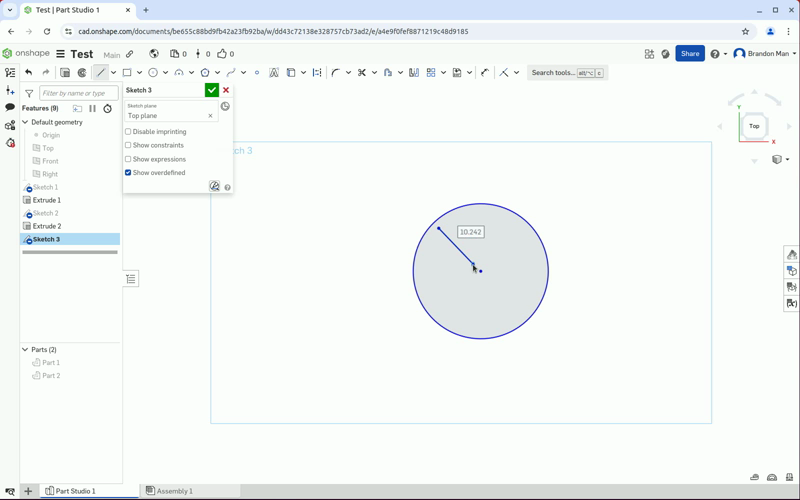
key(a)
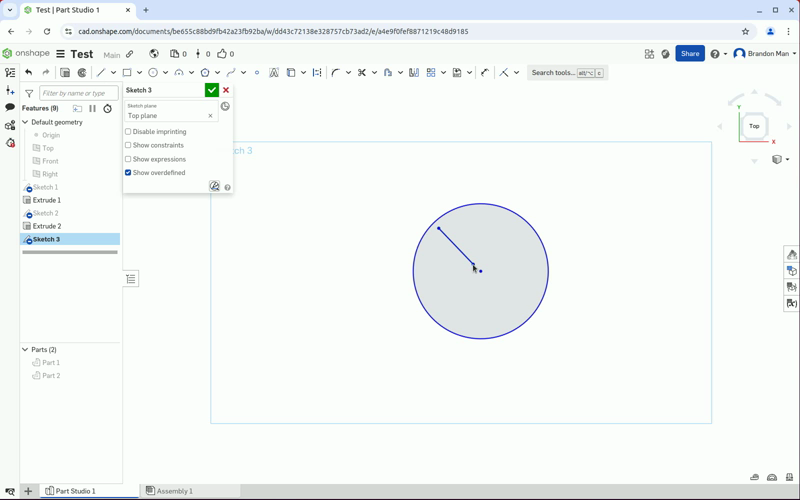
mouse_move(473, 264)
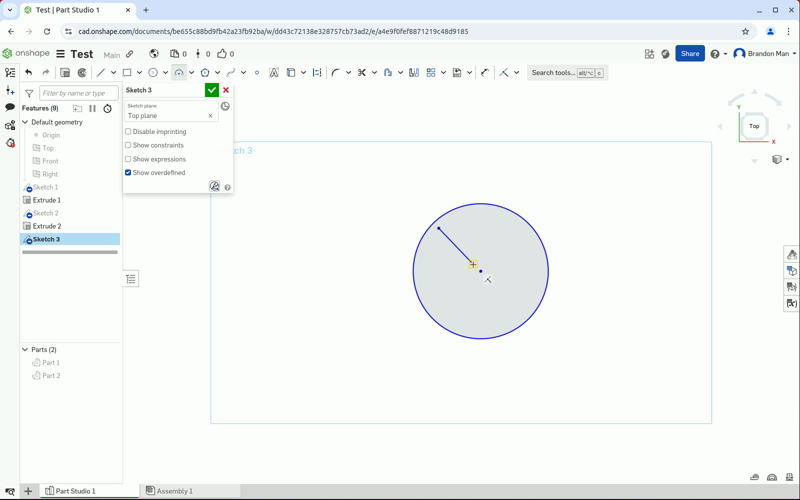
click(473, 264)
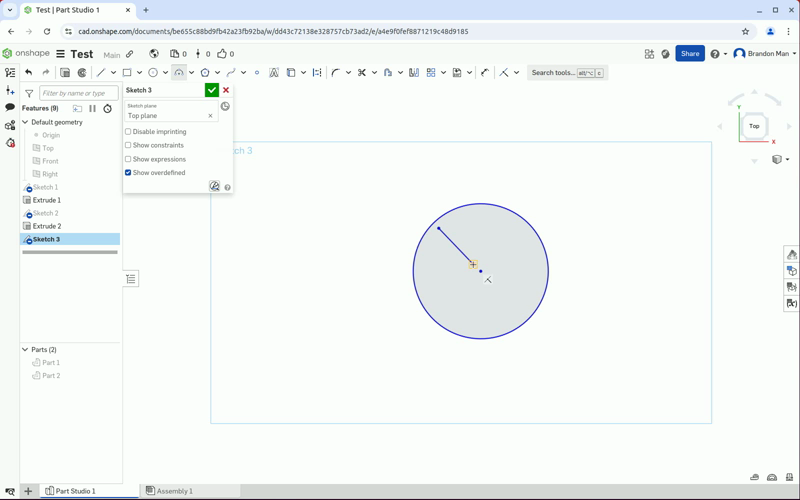
key_down(shift)
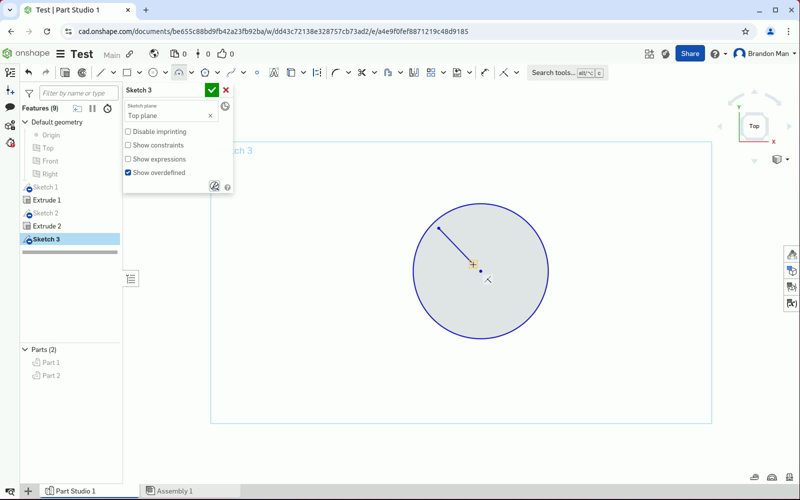
mouse_move(486, 262)
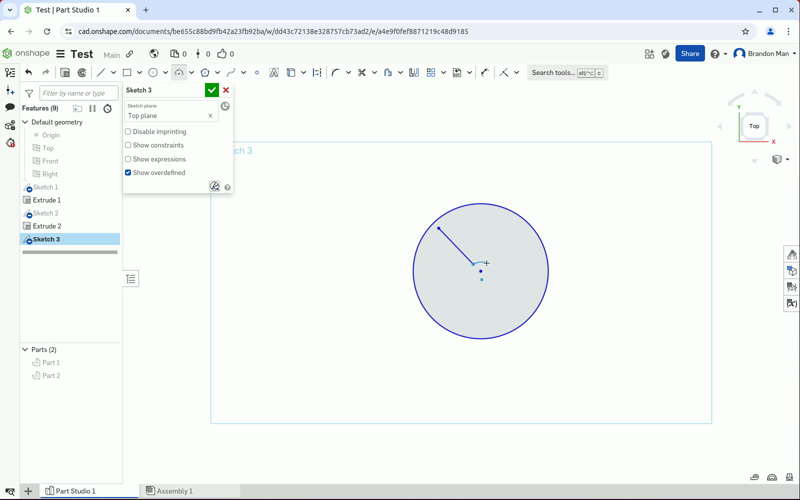
click(486, 262)
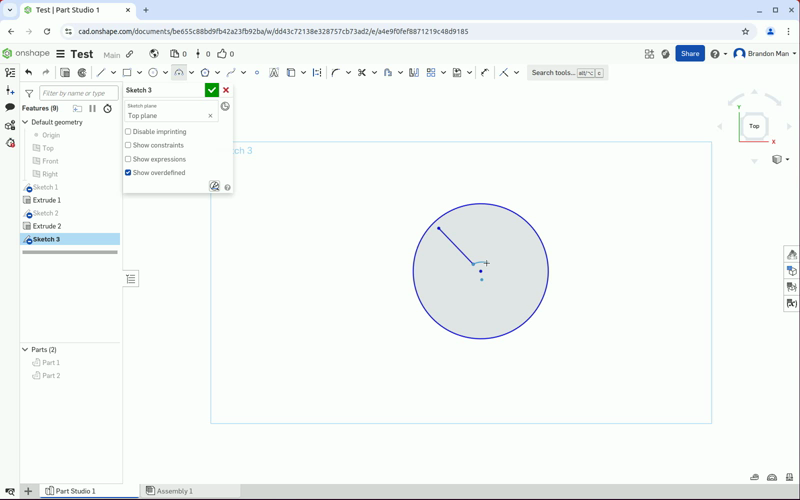
mouse_move(479, 261)
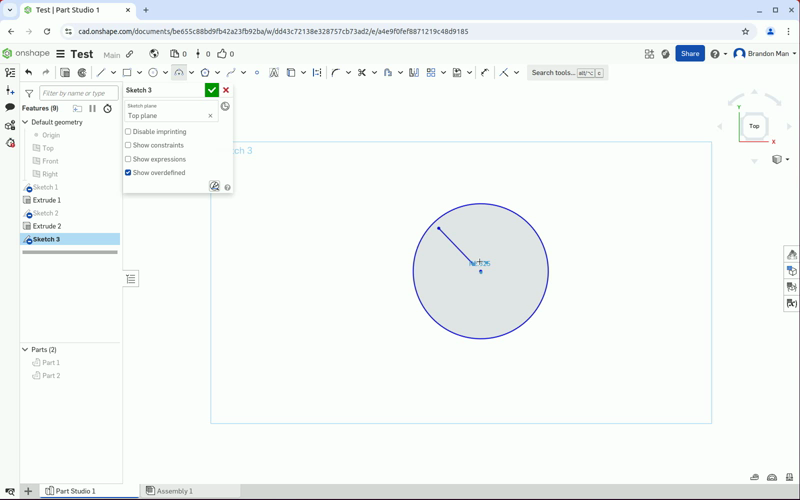
click(479, 261)
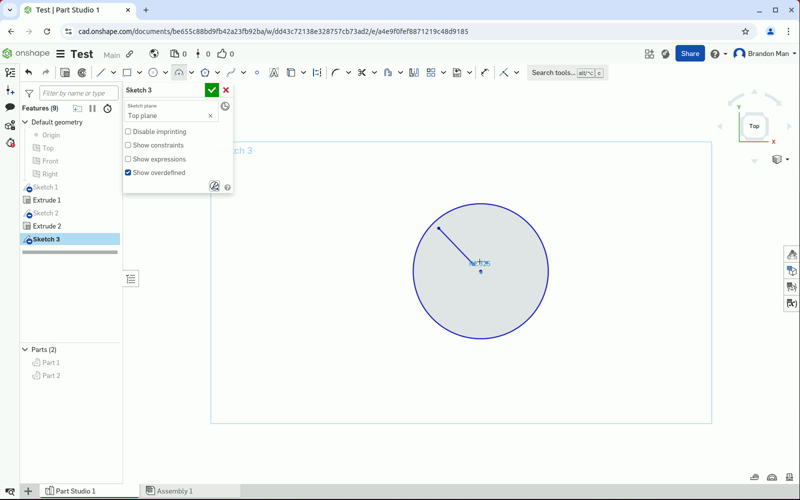
key_up(shift)
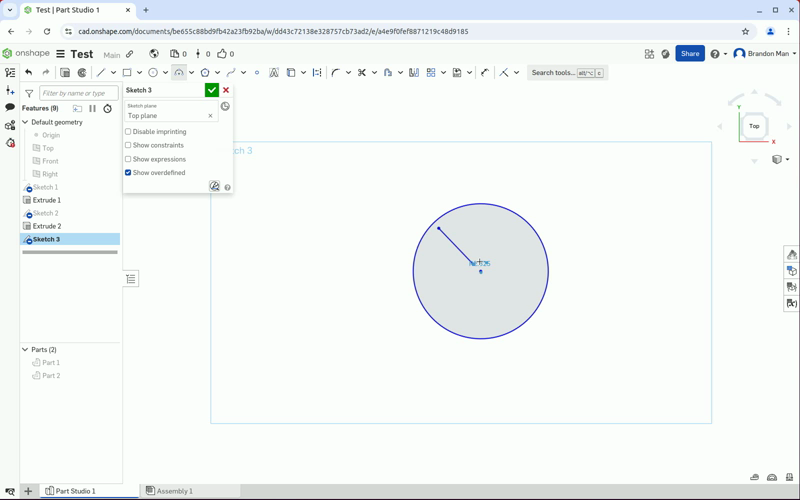
key(esc)
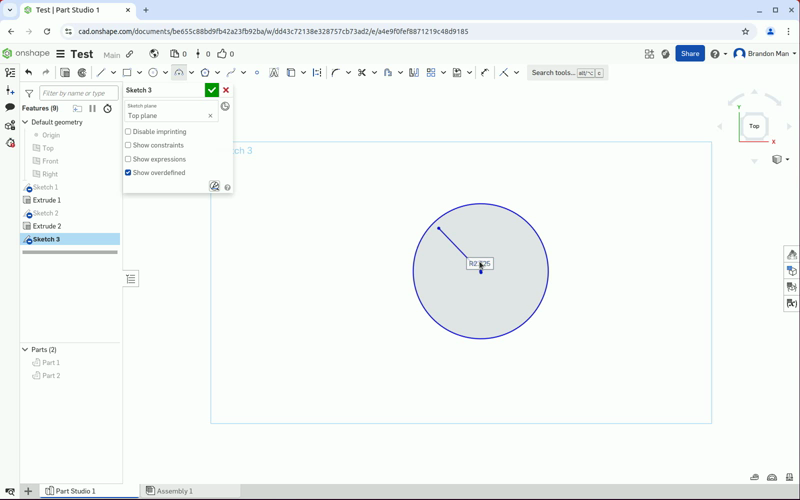
key(l)
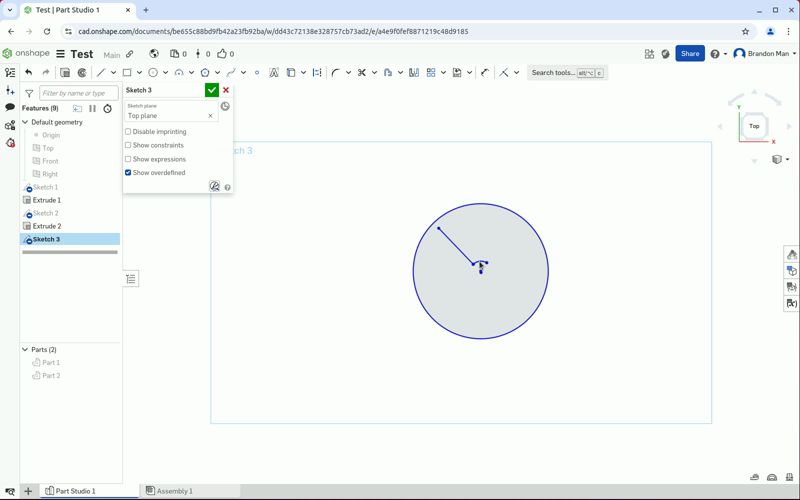
mouse_move(486, 262)
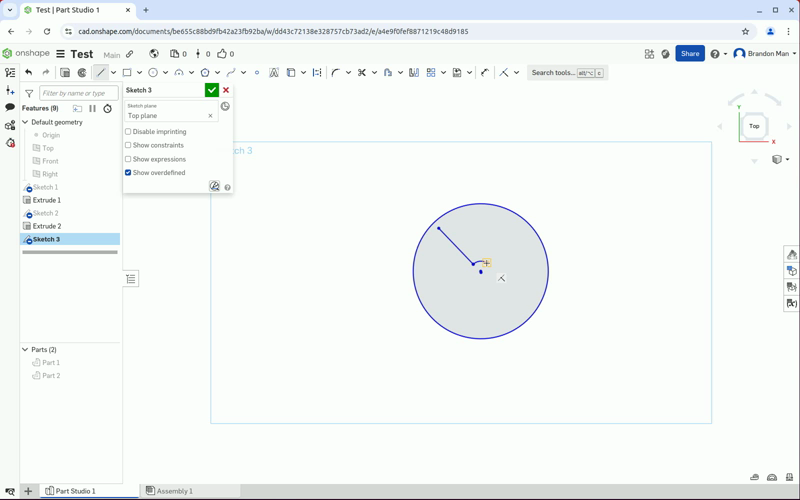
click(486, 262)
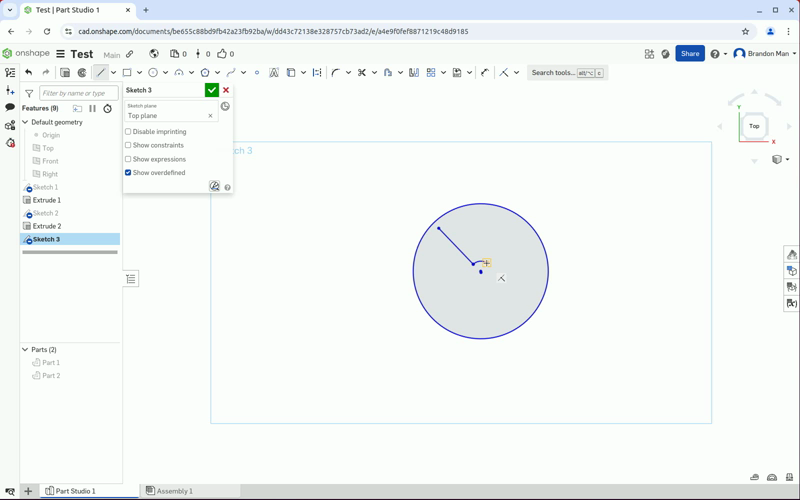
key_down(shift)
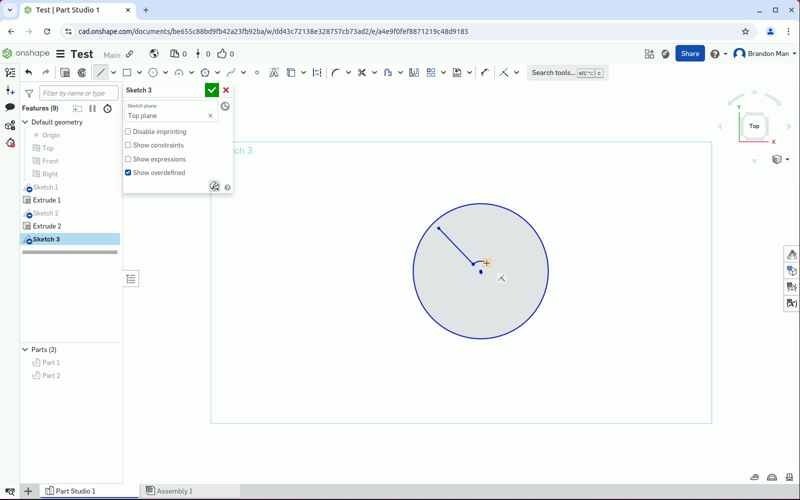
mouse_move(516, 262)
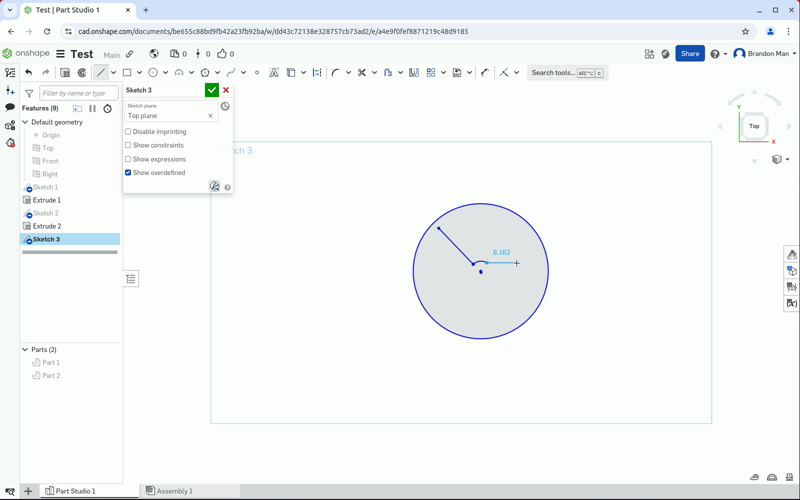
mouse_move(519, 226)
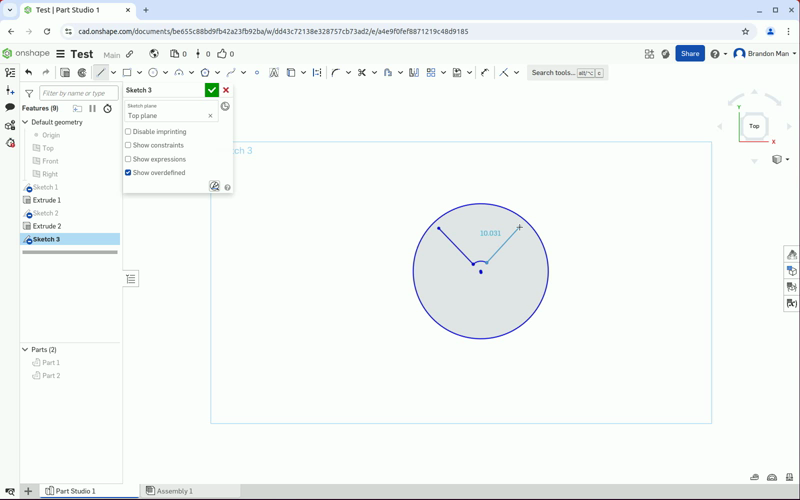
click(519, 226)
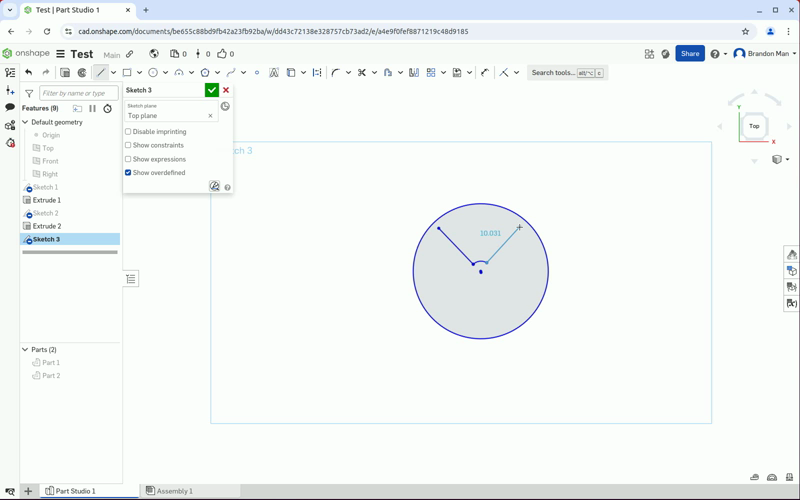
key_up(shift)
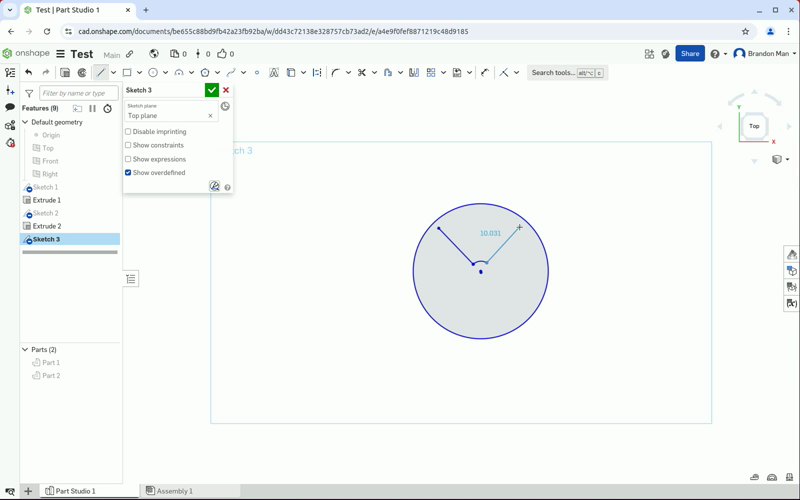
key(esc)
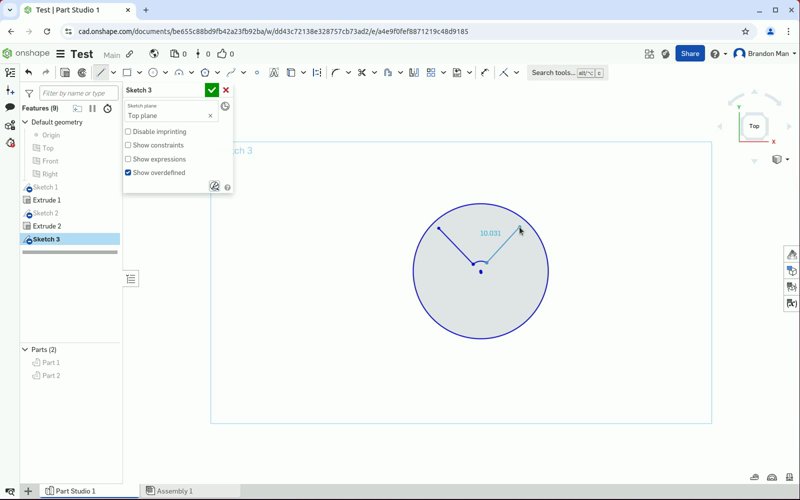
key(a)
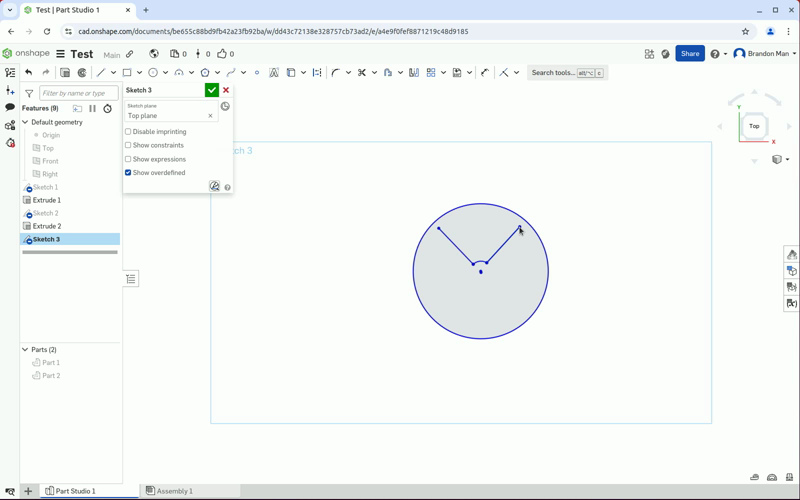
mouse_move(519, 226)
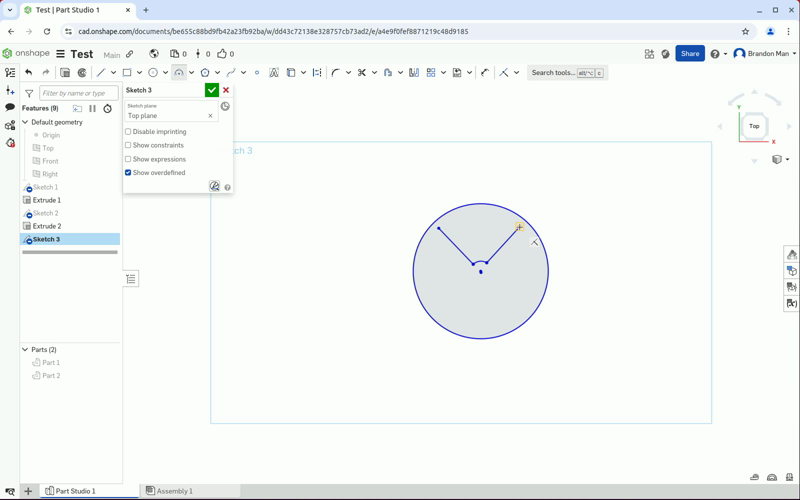
click(519, 226)
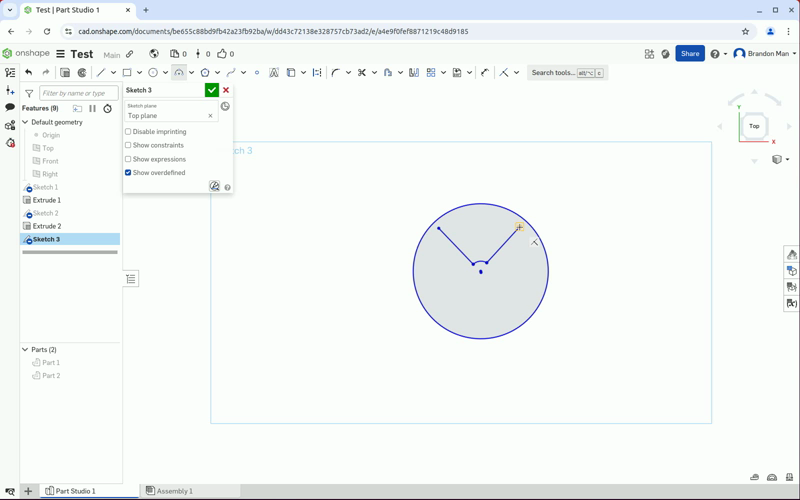
mouse_move(438, 228)
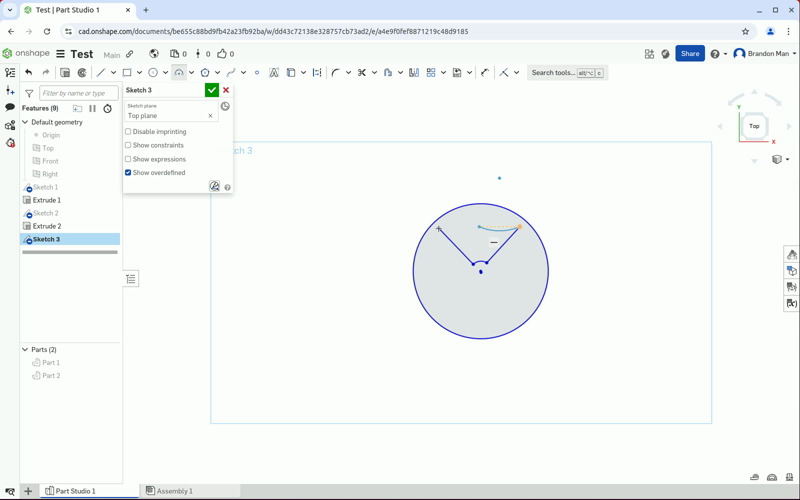
click(438, 228)
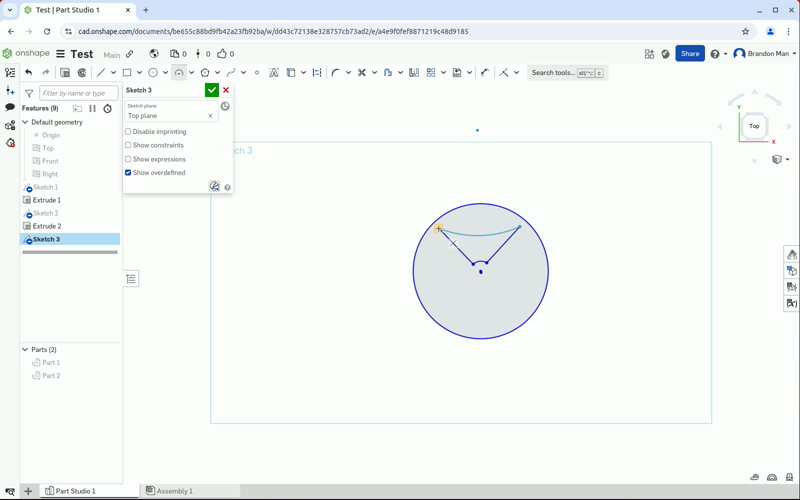
key_down(shift)
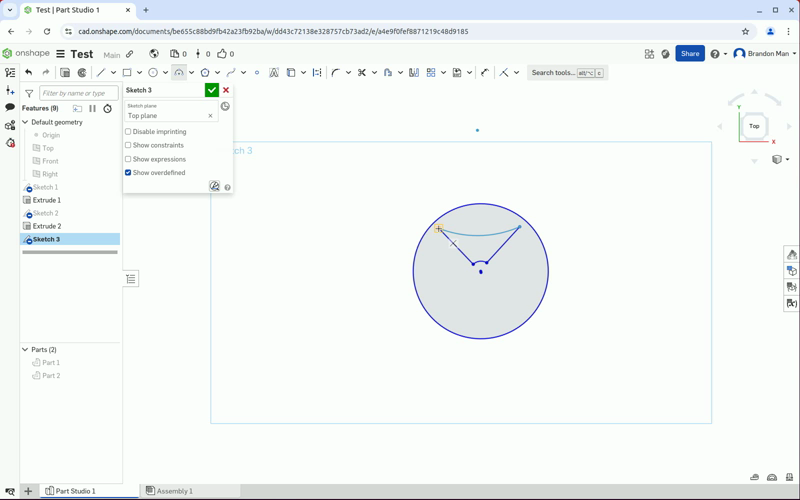
mouse_move(479, 211)
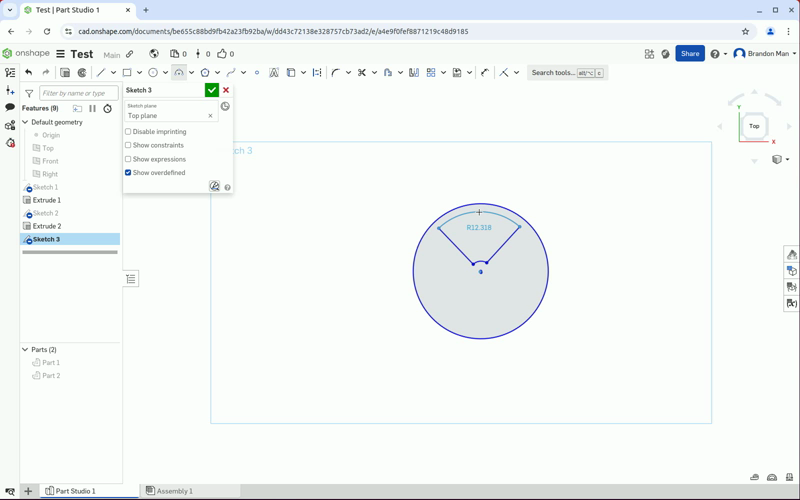
click(479, 211)
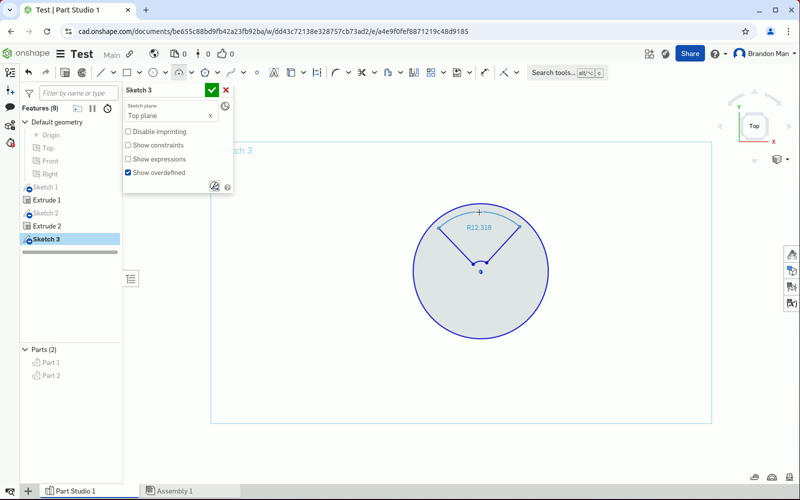
key_up(shift)
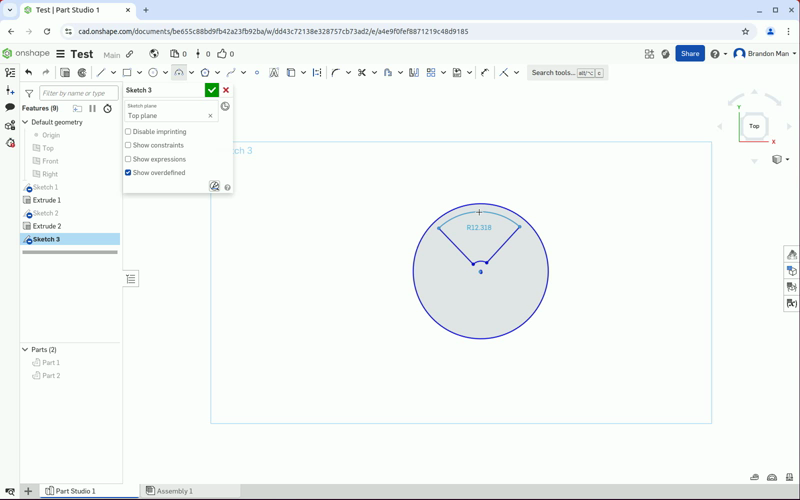
key(esc)
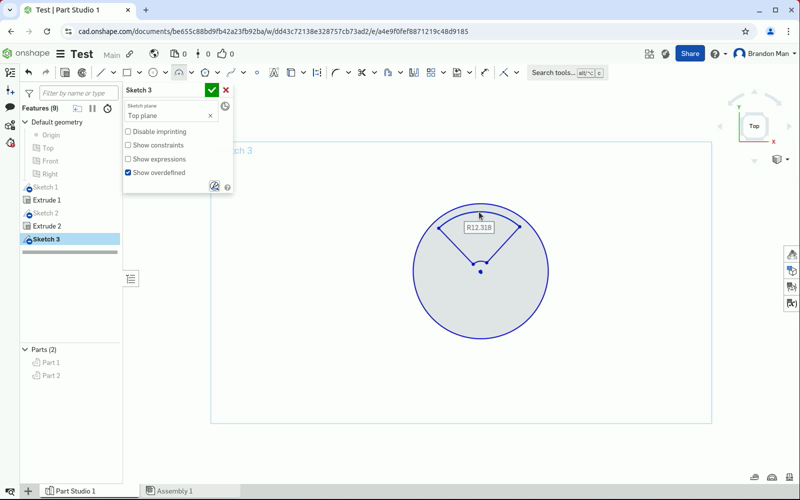
key(c)
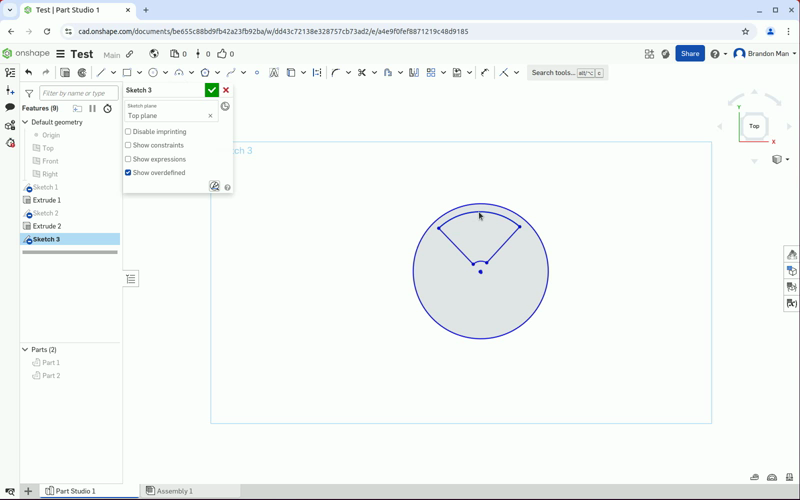
key_down(shift)
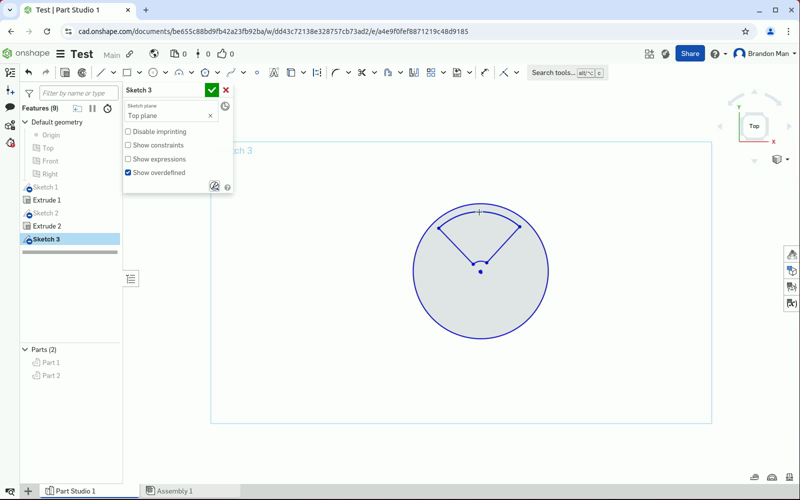
mouse_move(480, 271)
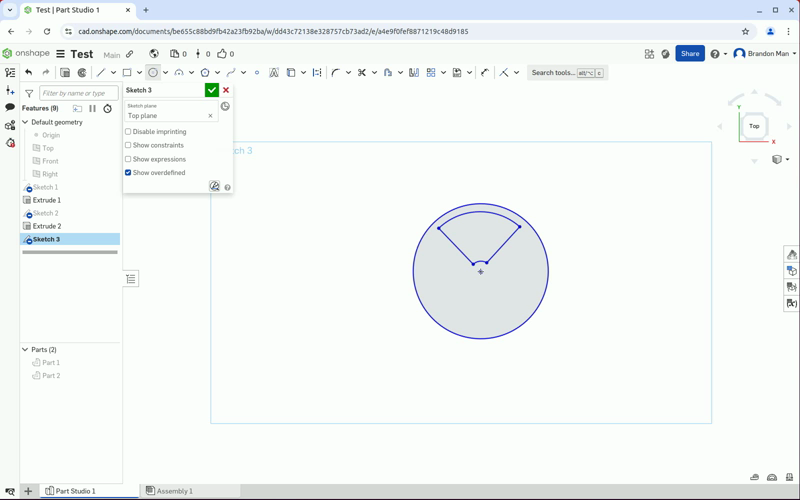
scroll(6)
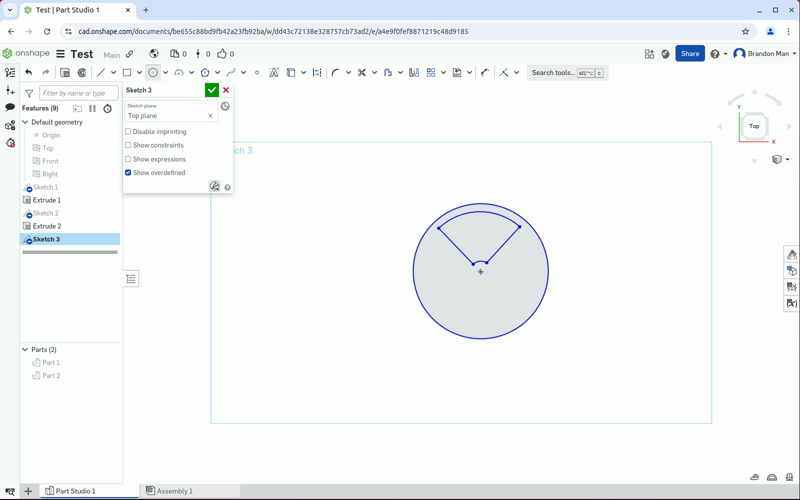
scroll(6)
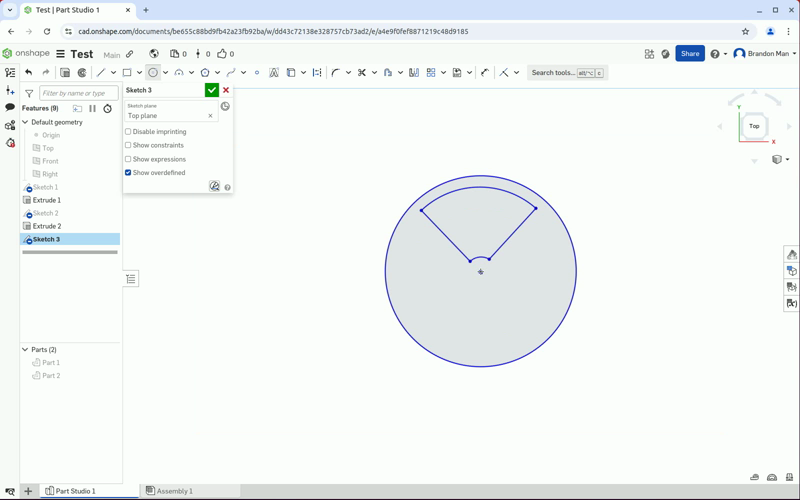
scroll(6)
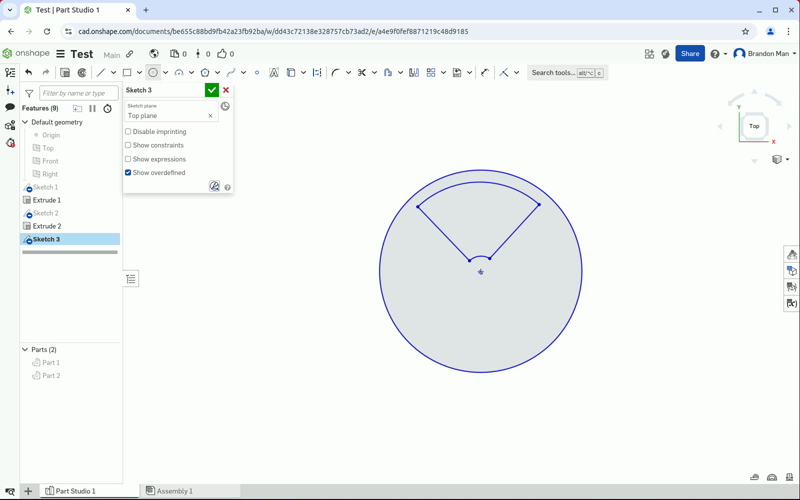
scroll(6)
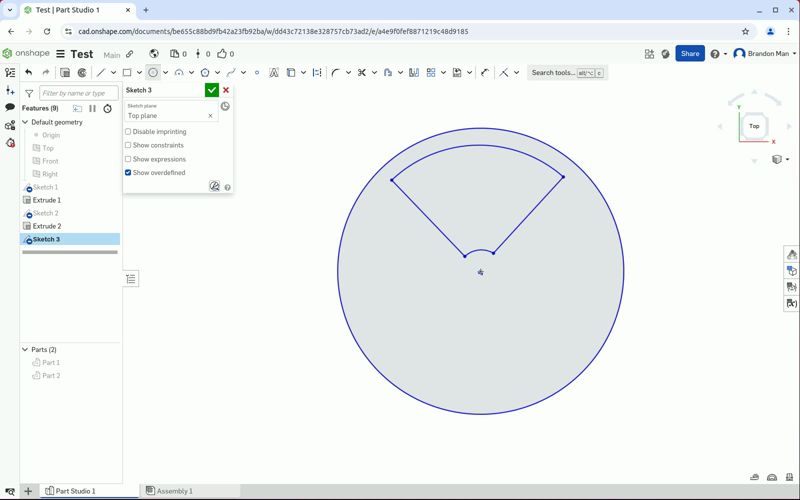
scroll(6)
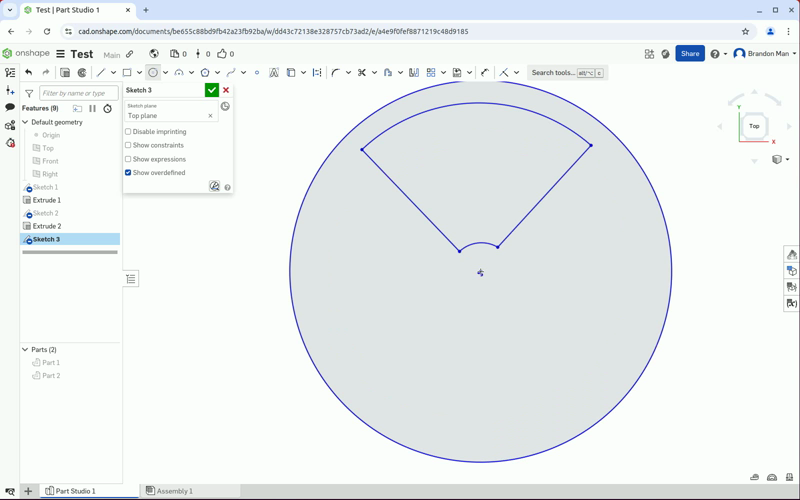
scroll(6)
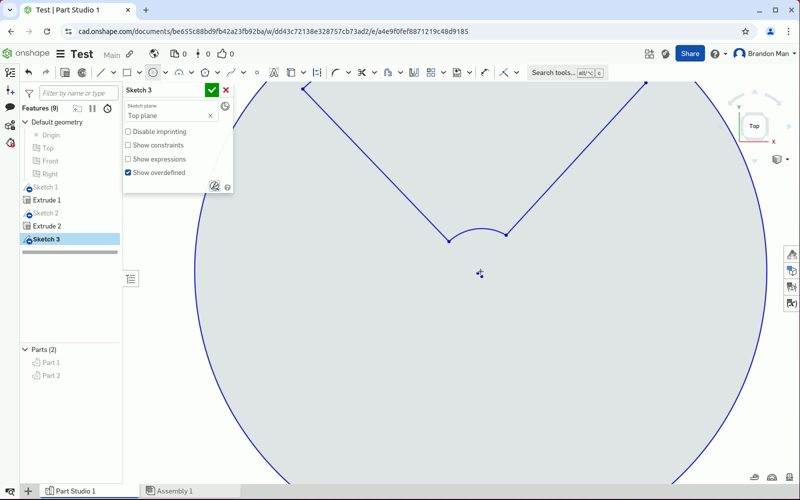
scroll(6)
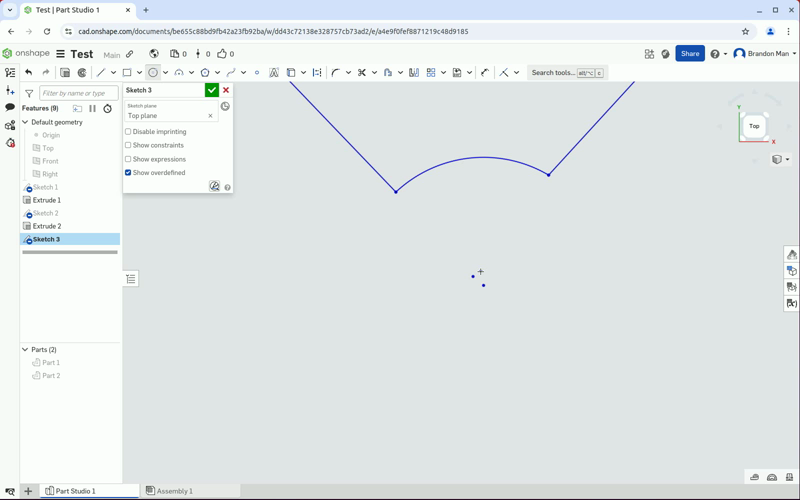
click(480, 271)
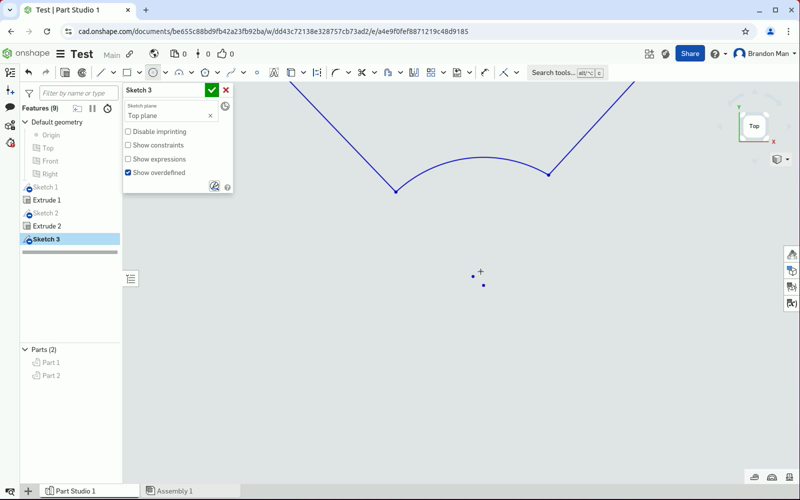
scroll(-6)
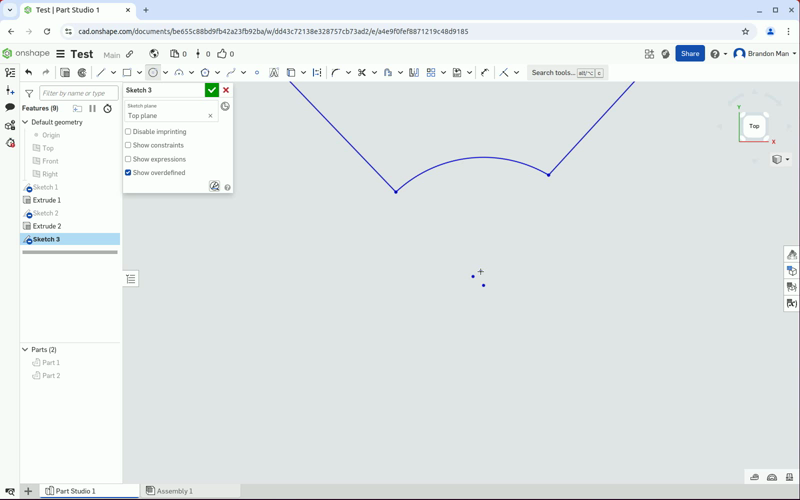
scroll(-6)
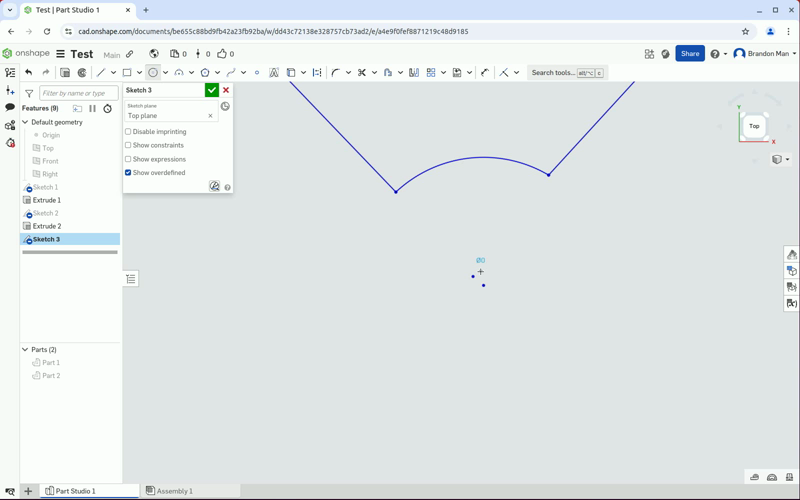
scroll(-6)
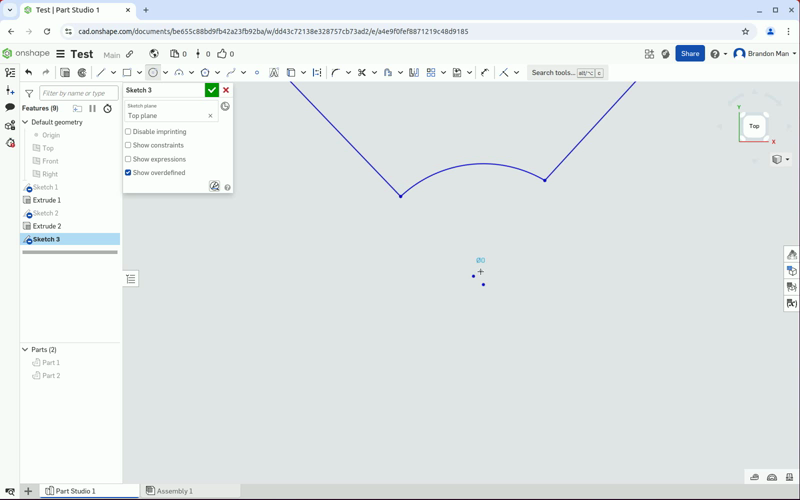
scroll(-6)
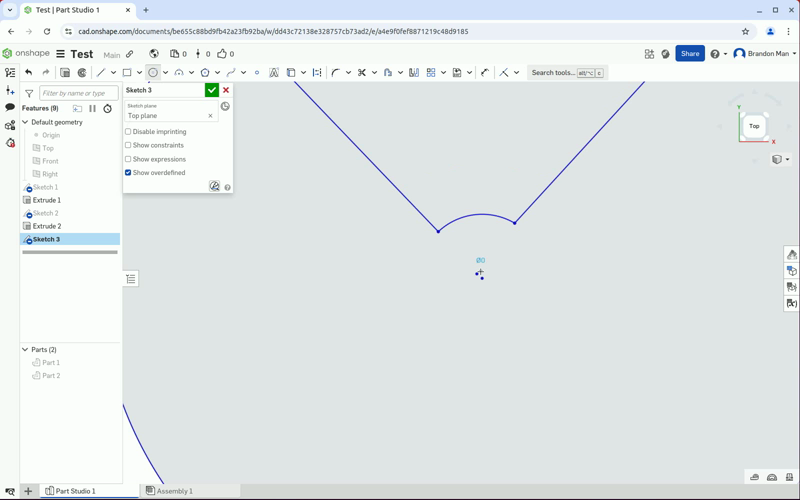
scroll(-6)
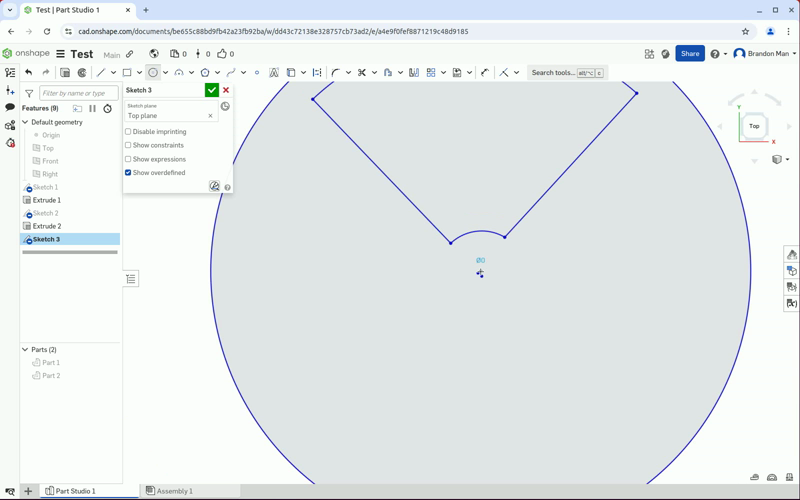
scroll(-6)
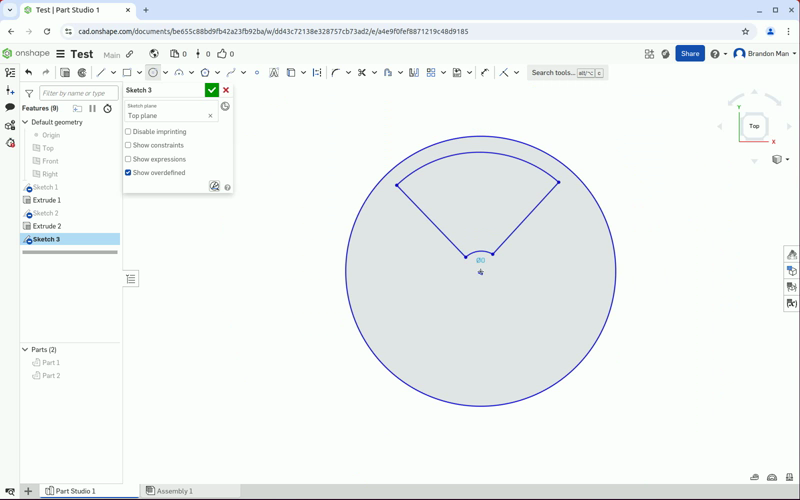
scroll(-6)
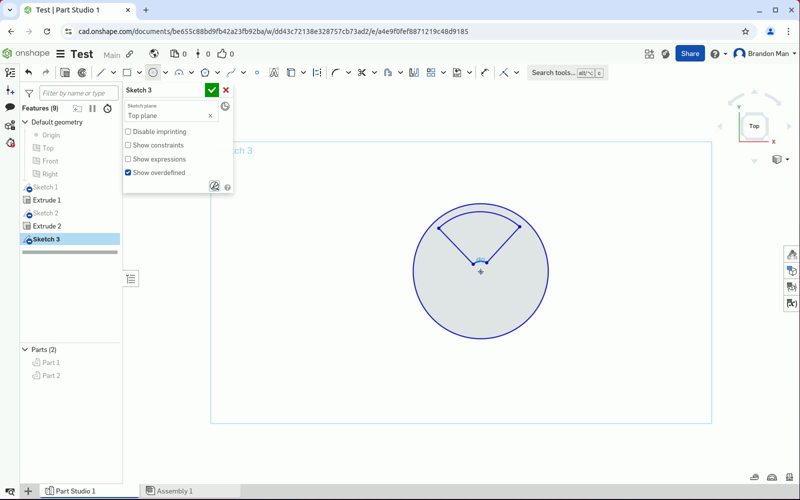
key_up(shift)
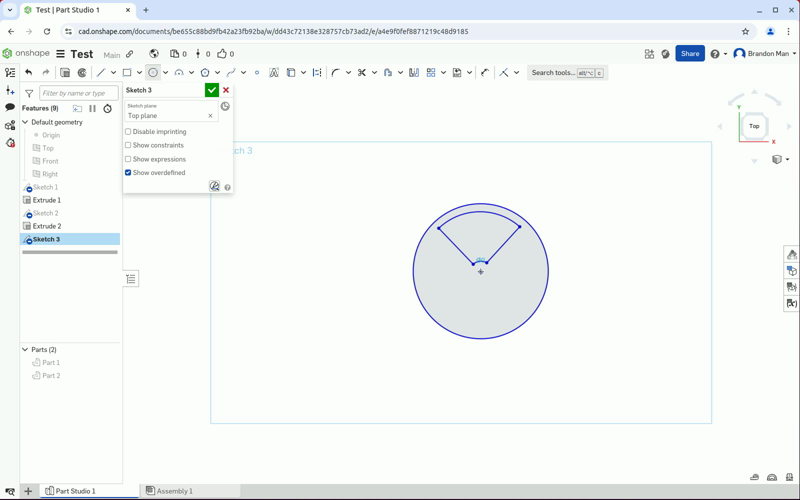
mouse_move(484, 271)
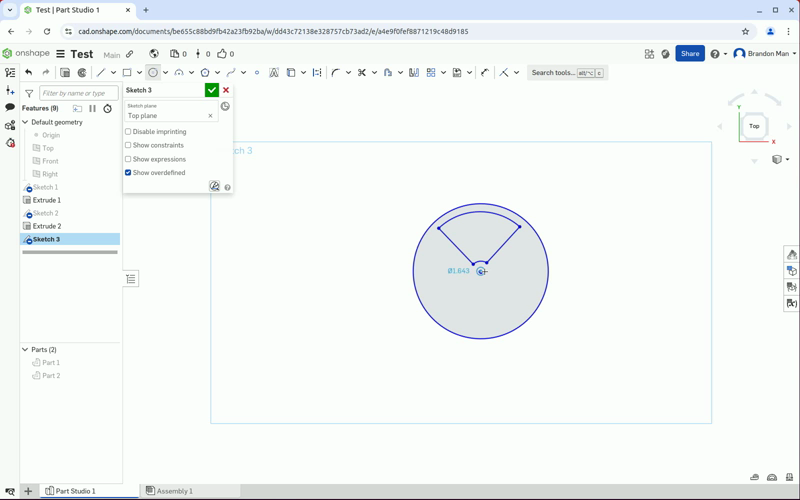
scroll(6)
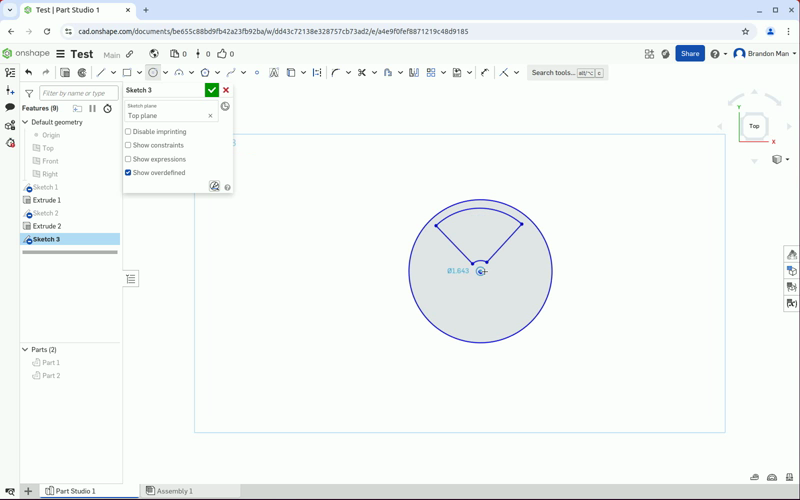
scroll(6)
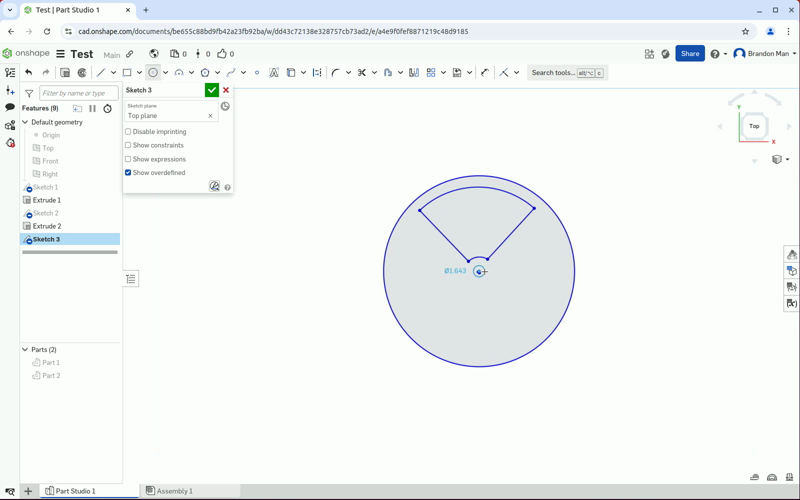
scroll(6)
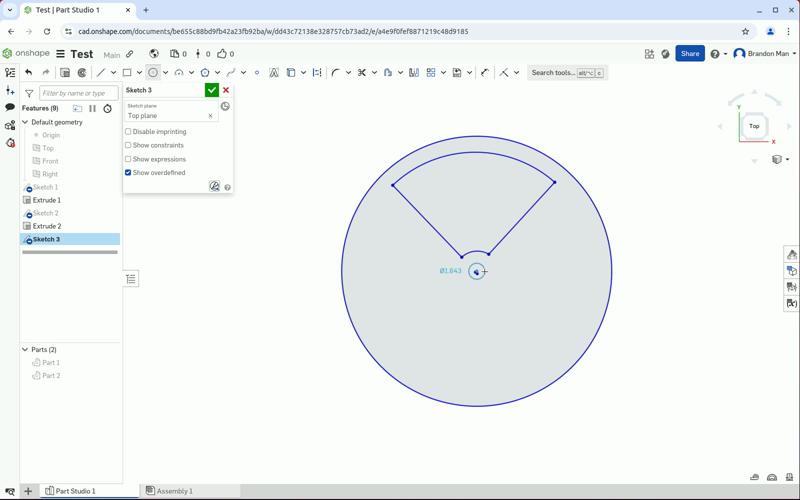
scroll(6)
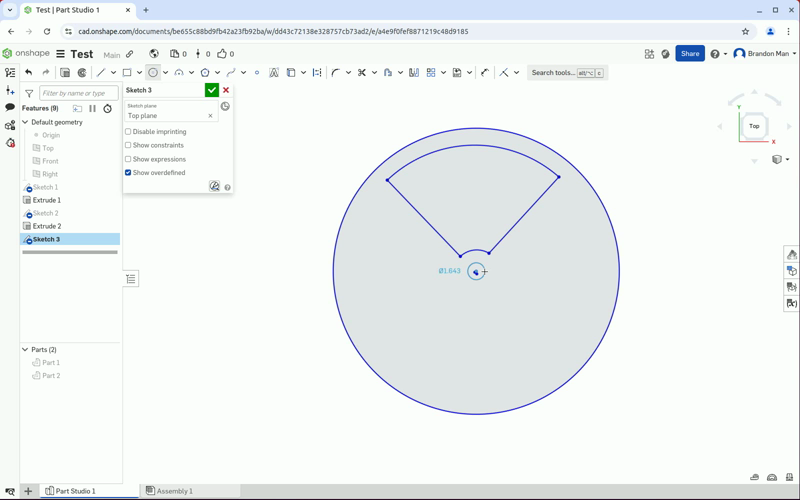
scroll(6)
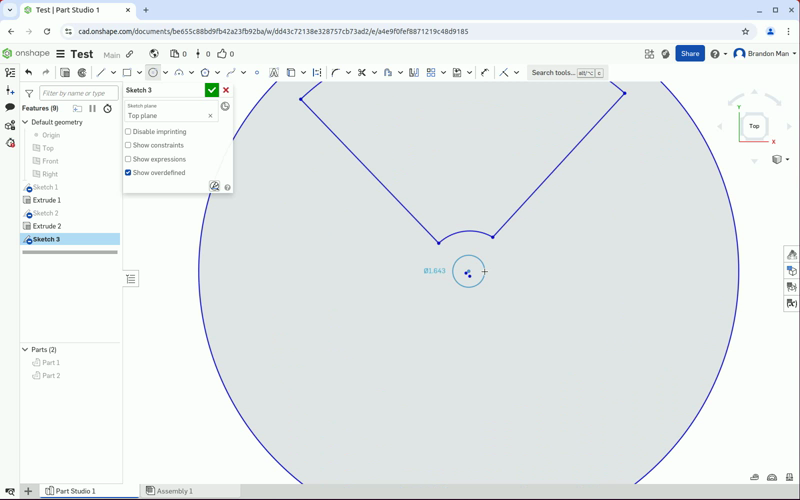
scroll(6)
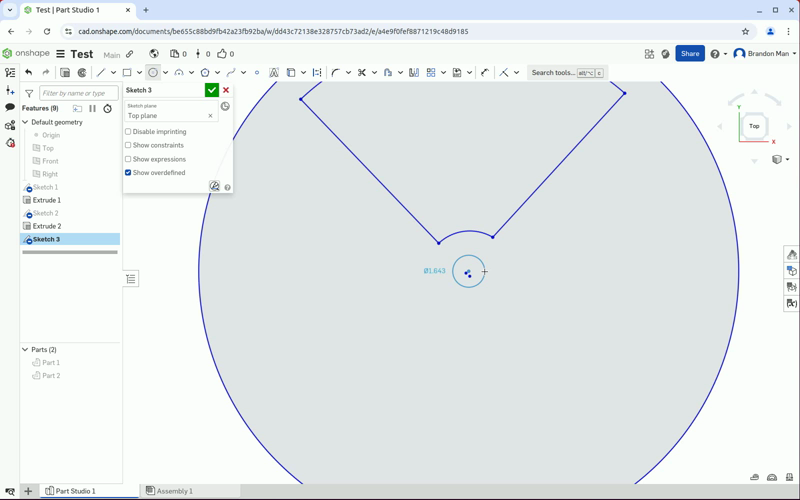
scroll(6)
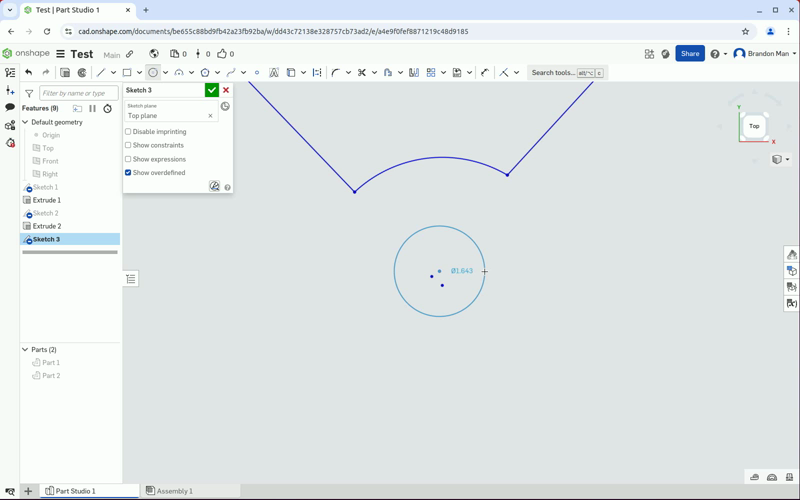
click(484, 271)
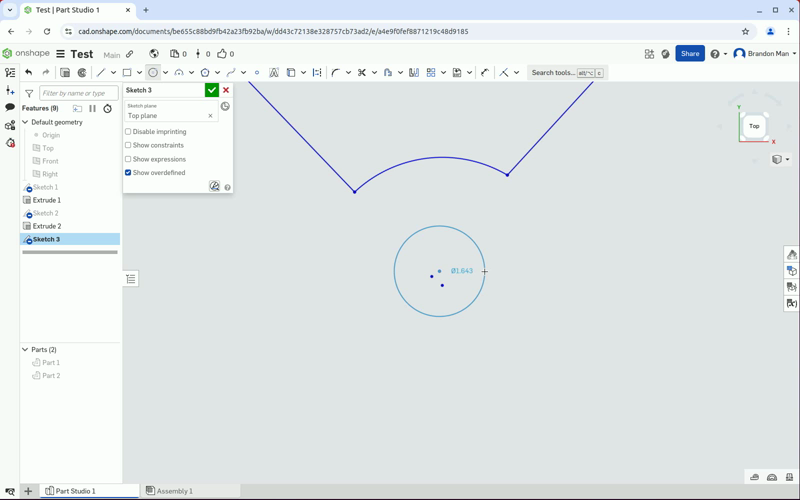
scroll(-6)
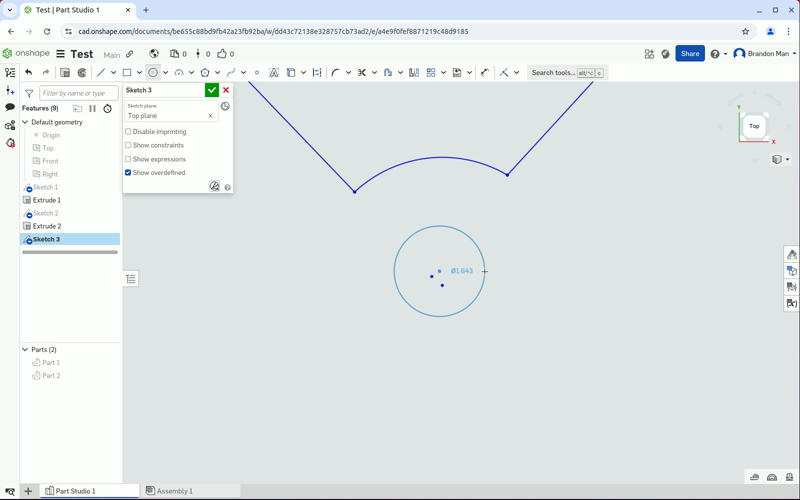
scroll(-6)
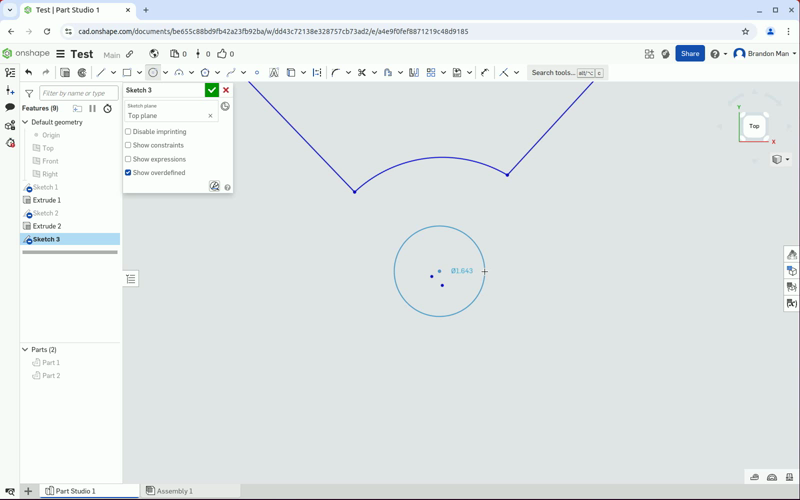
scroll(-6)
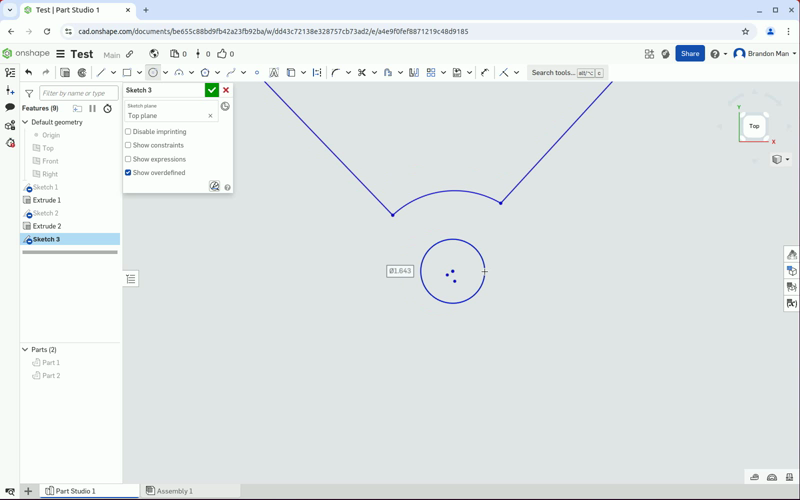
scroll(-6)
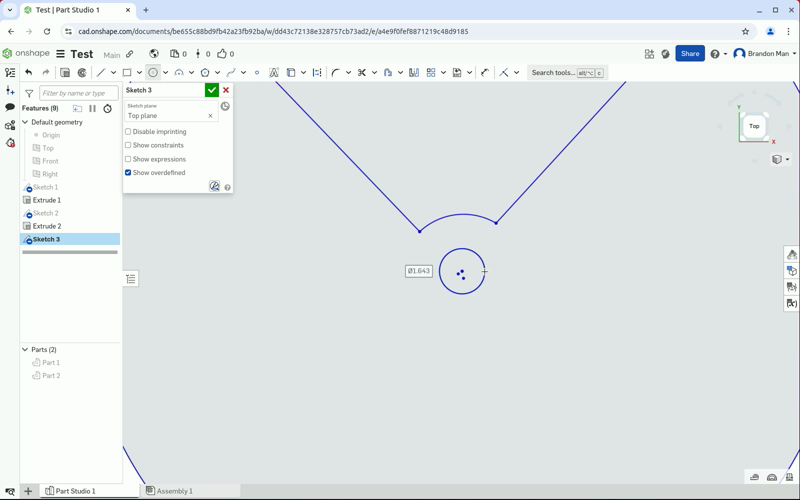
scroll(-6)
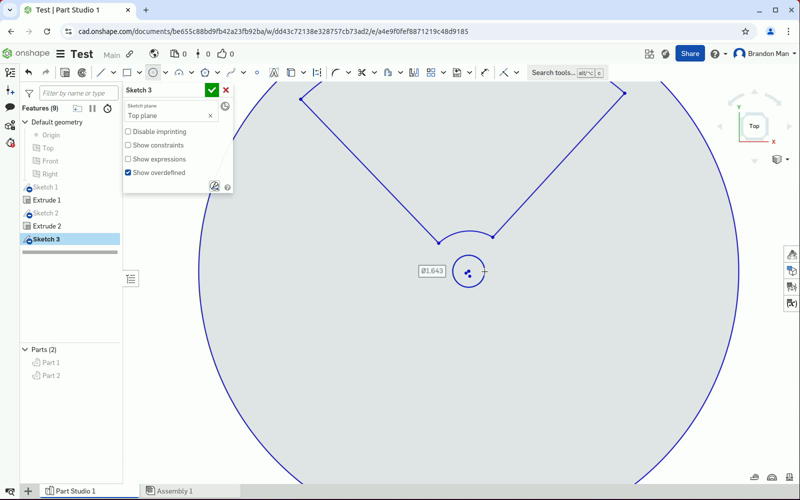
scroll(-6)
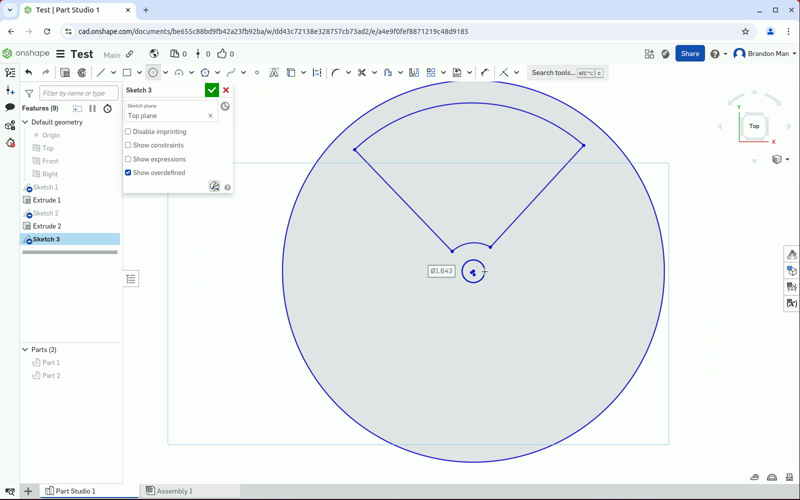
scroll(-6)
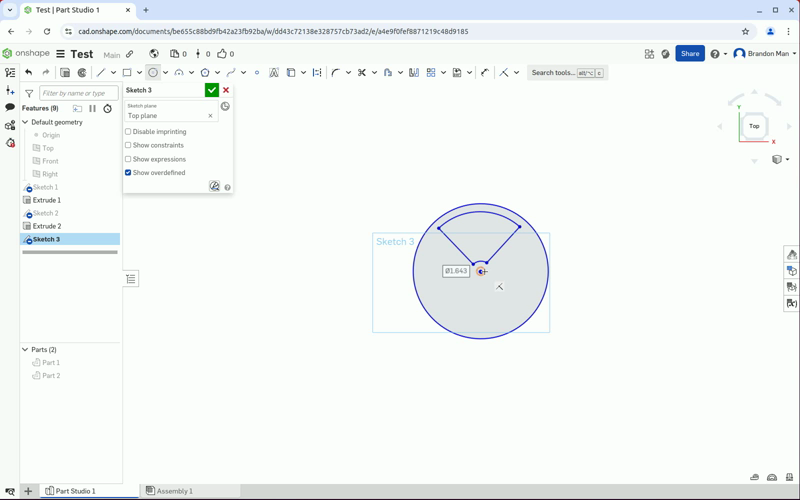
key(esc)
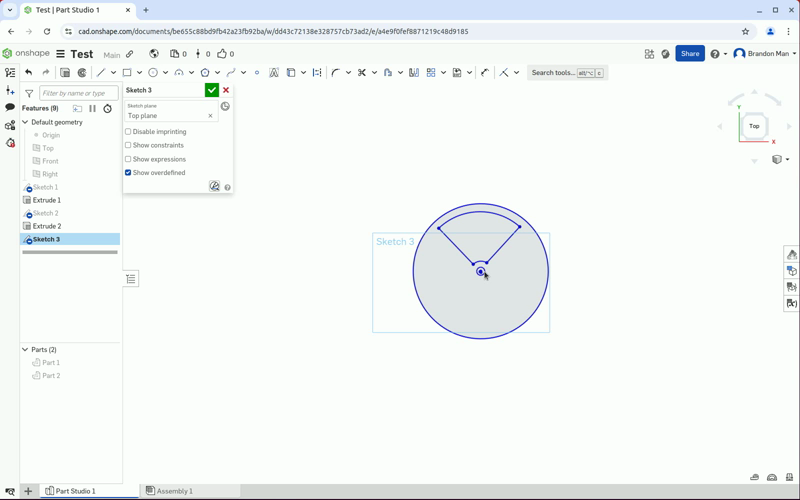
mouse_move(469, 320)
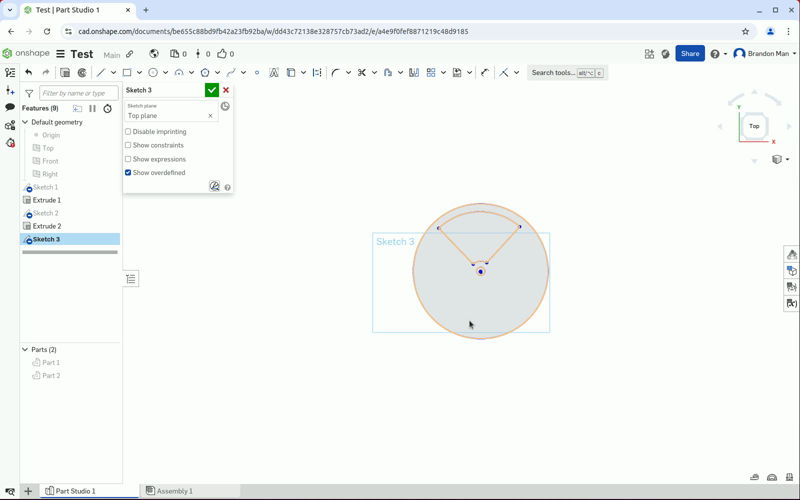
click(469, 320)
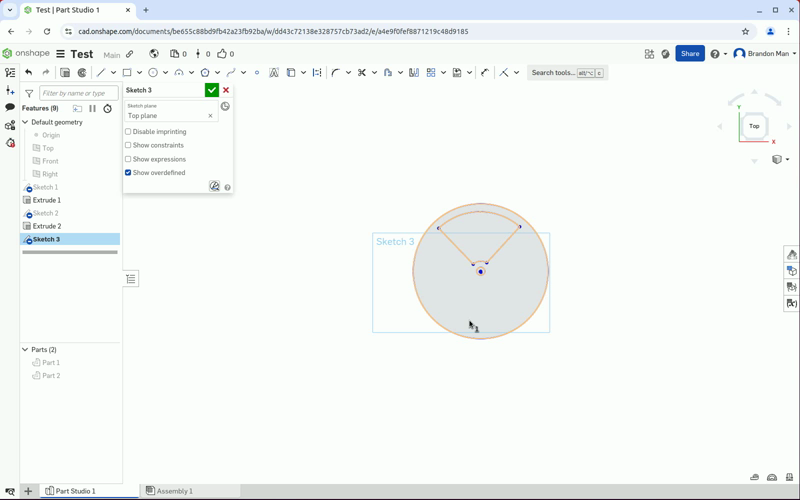
mouse_move(73, 352)
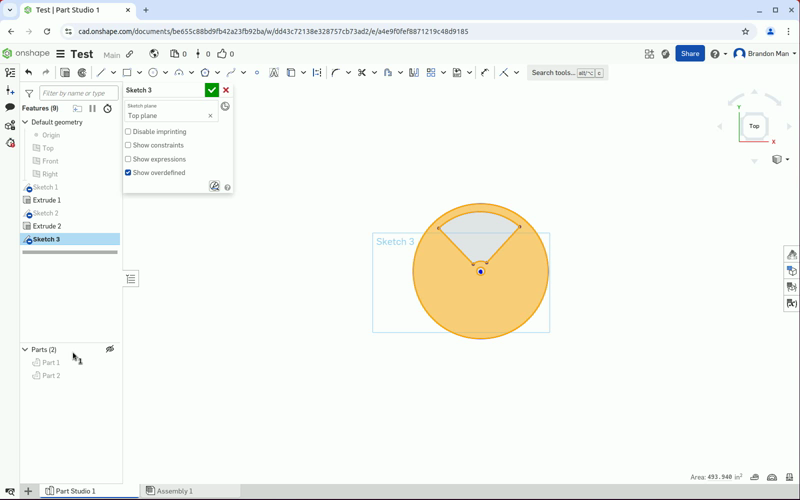
key(shift+y)
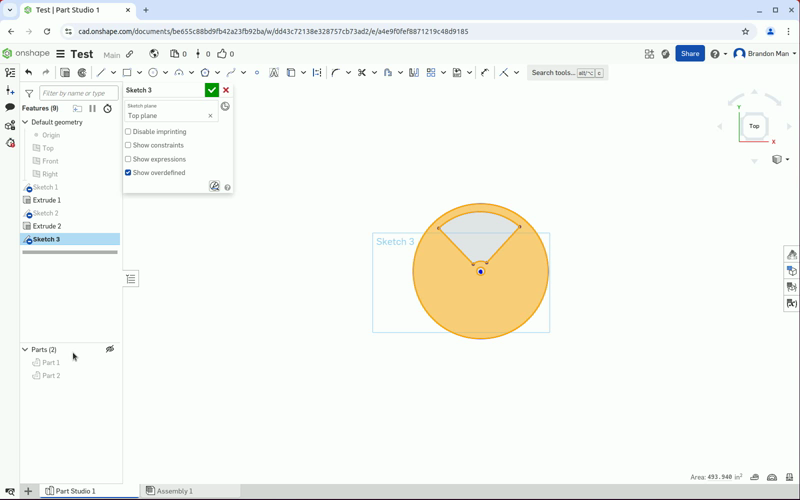
key(shift+e)
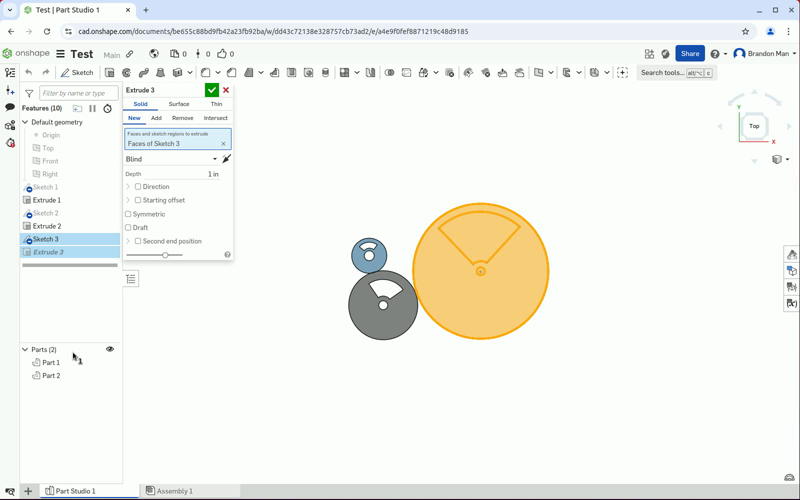
mouse_move(143, 106)
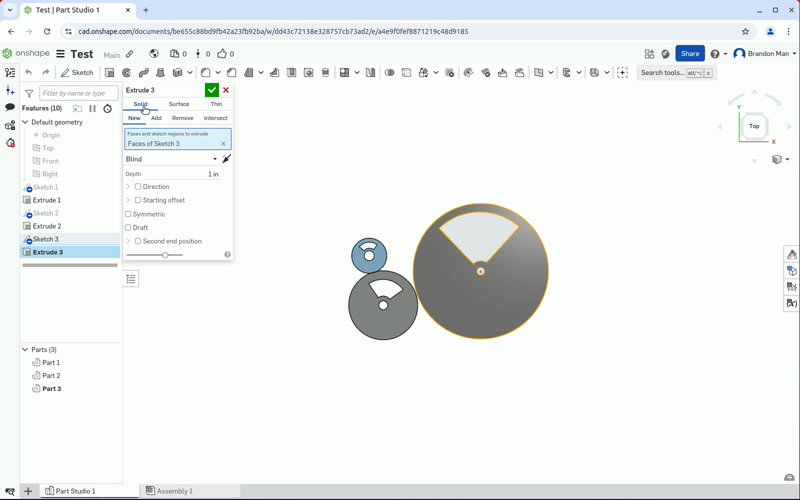
click(143, 106)
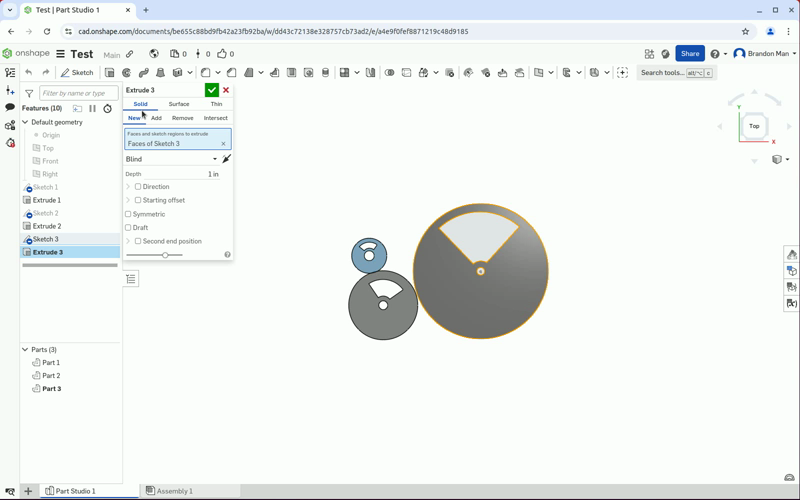
mouse_move(137, 120)
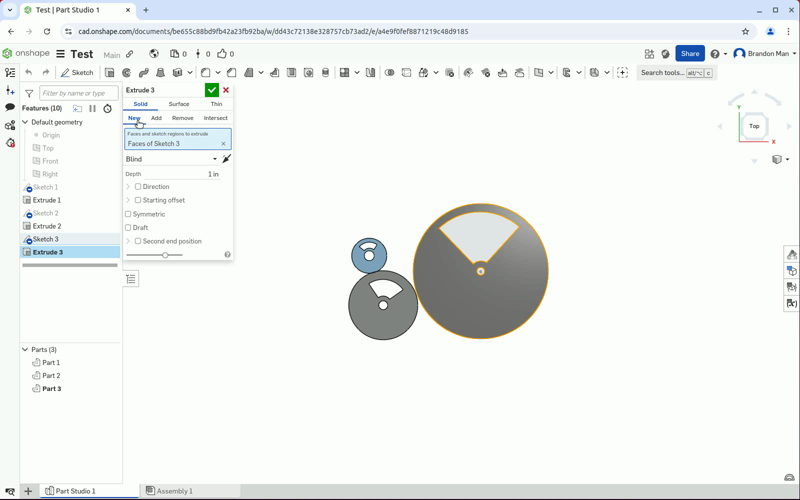
click(137, 120)
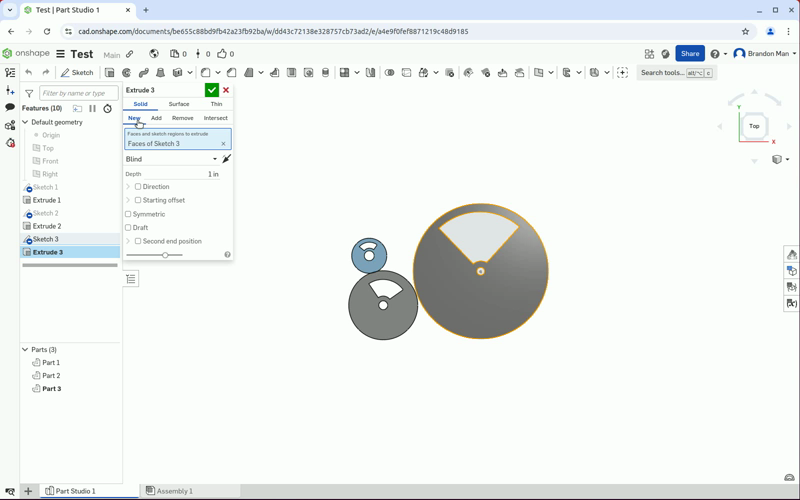
key(tab, 4)
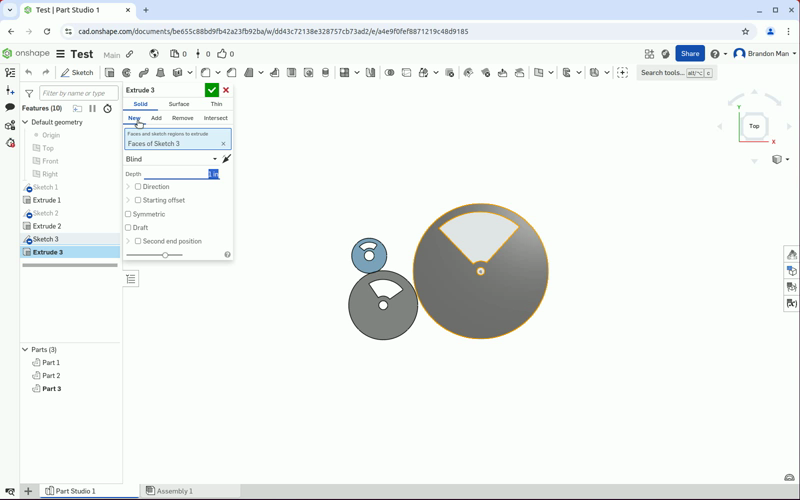
text(1.926)
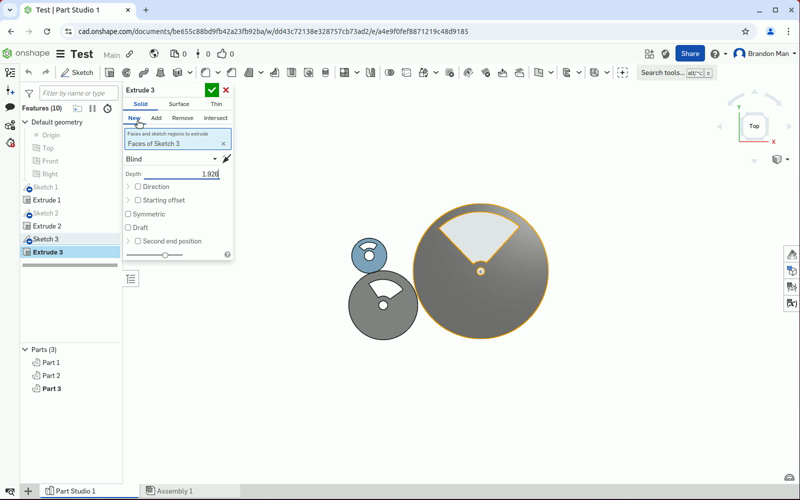
key(enter)
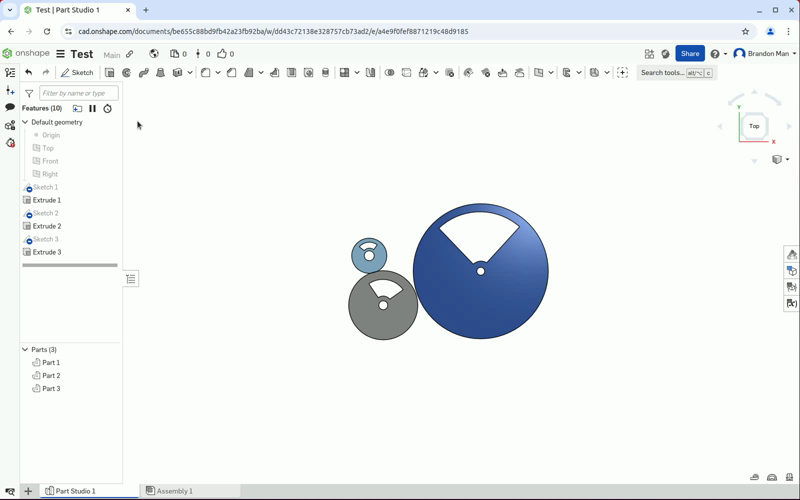
key(shift+h)
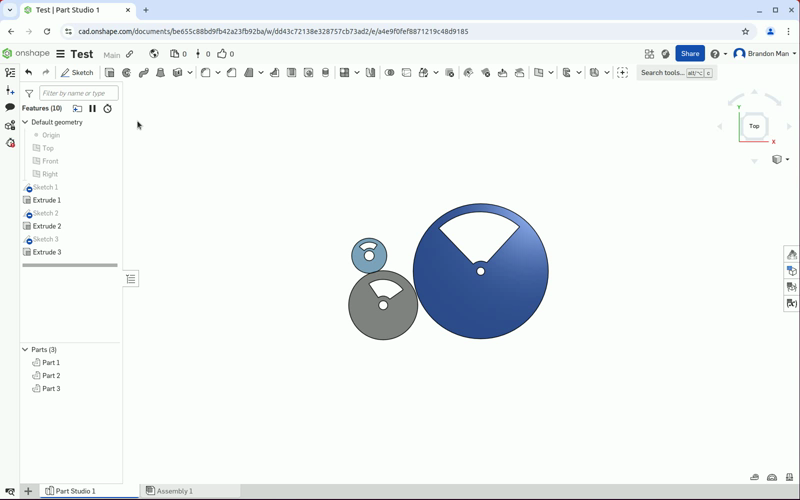
key(shift+h)
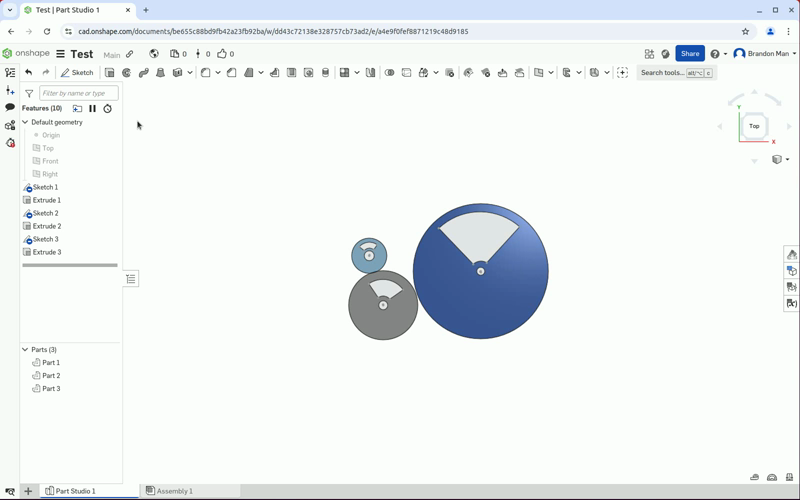
key(shift+7)
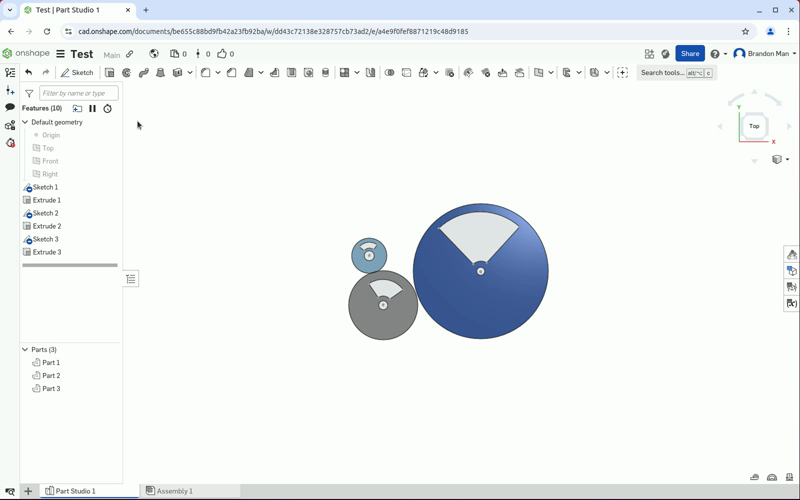
key(up, 3)
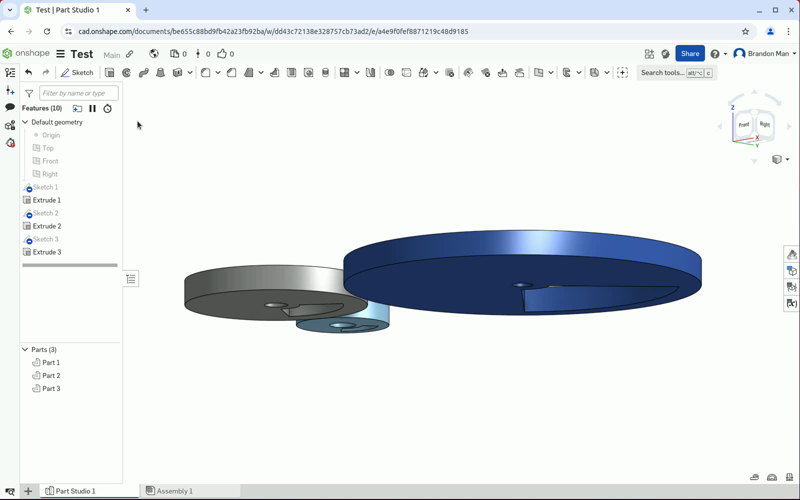
key(left, 3)
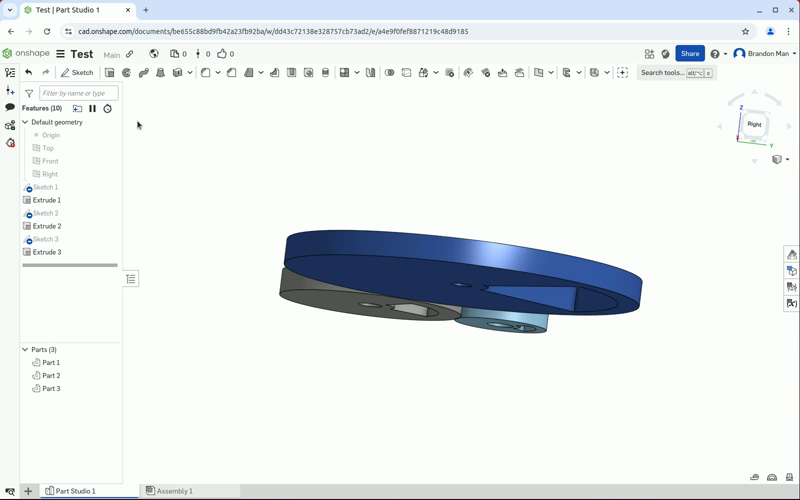
key(right, 3)
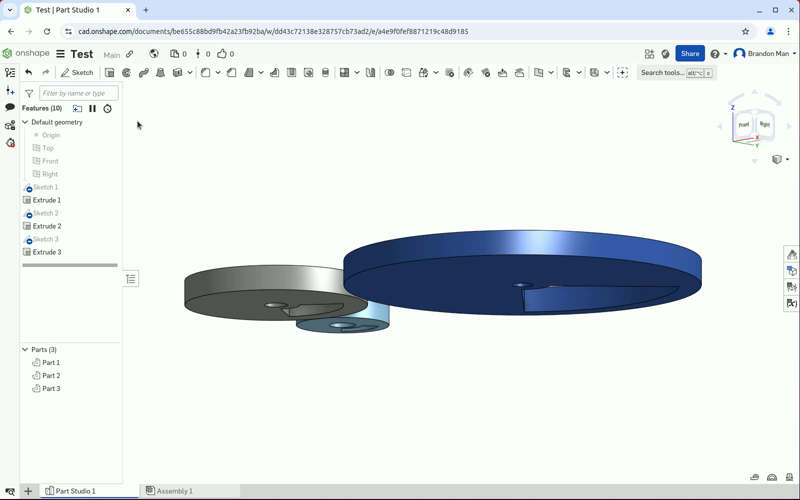
key(down, 3)
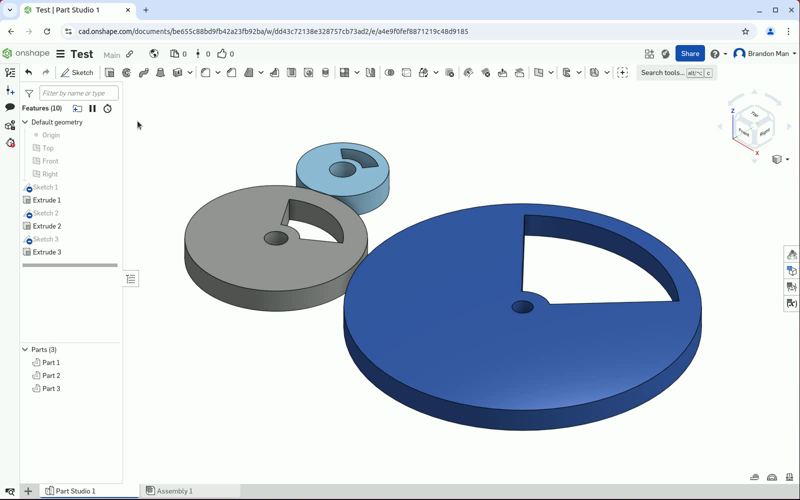
mouse_move(73, 189)
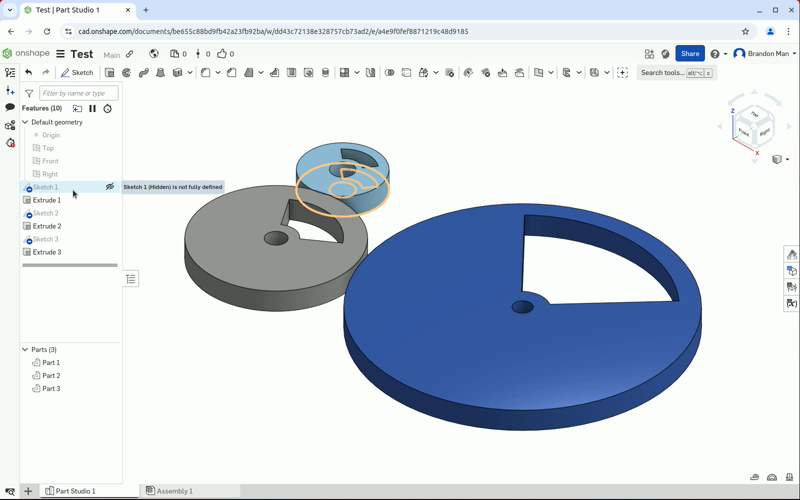
click(73, 189)